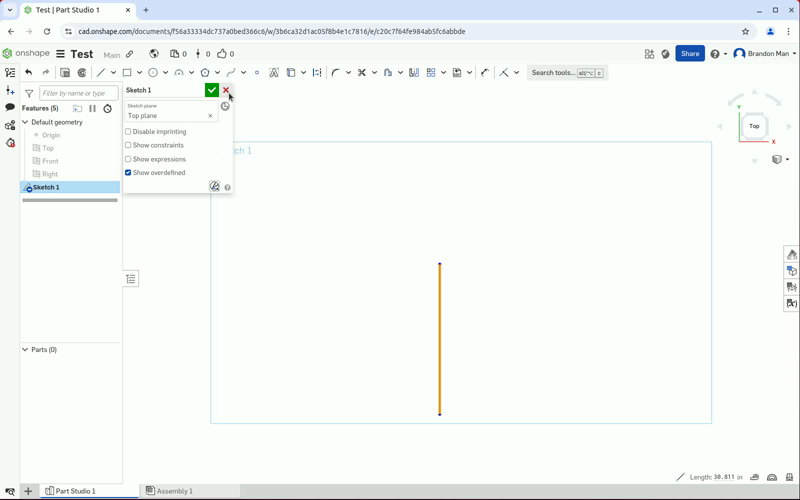
key(shift+h)
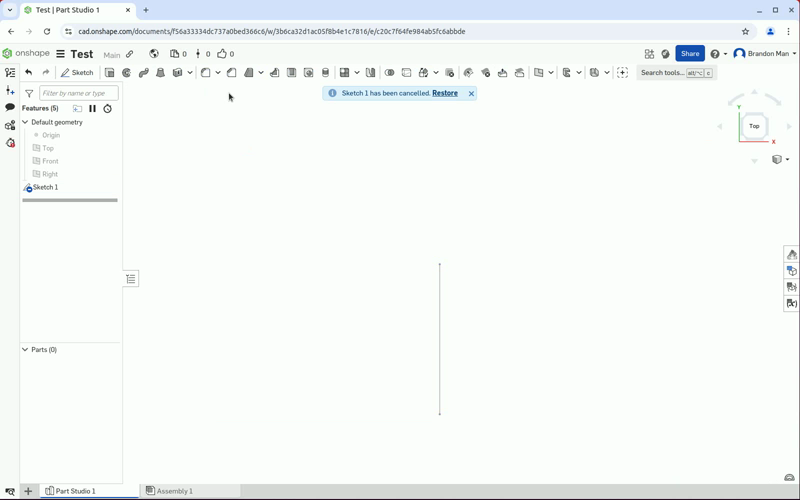
key(shift+s)
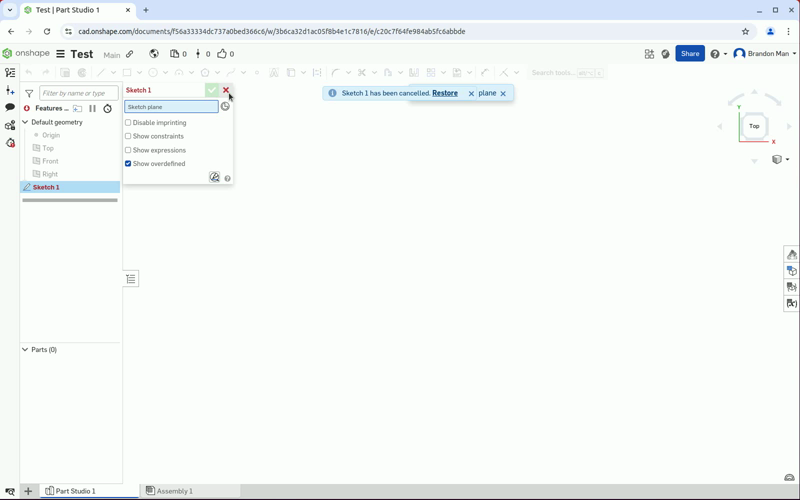
mouse_move(73, 150)
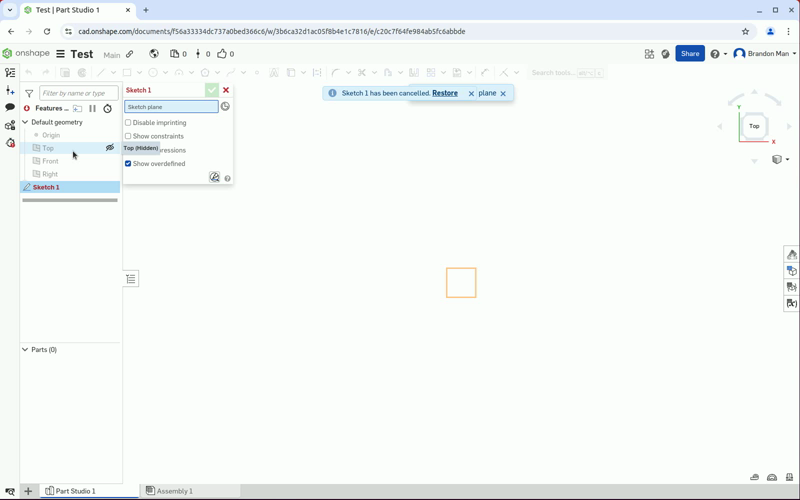
click(73, 150)
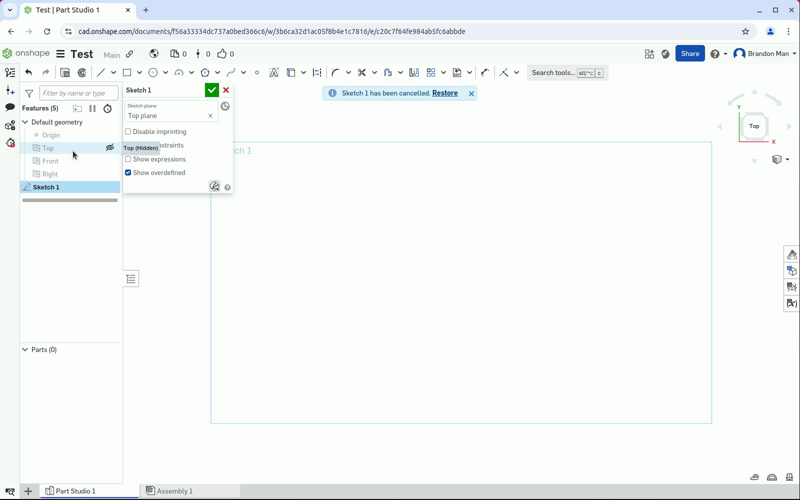
mouse_move(73, 352)
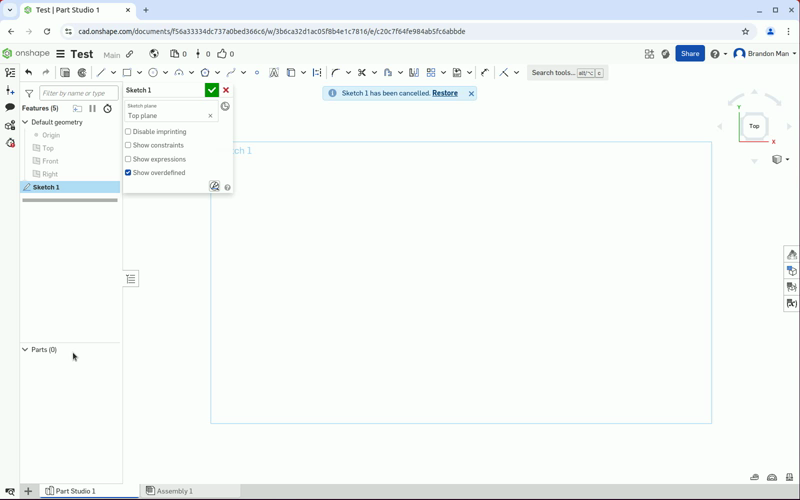
key(y)
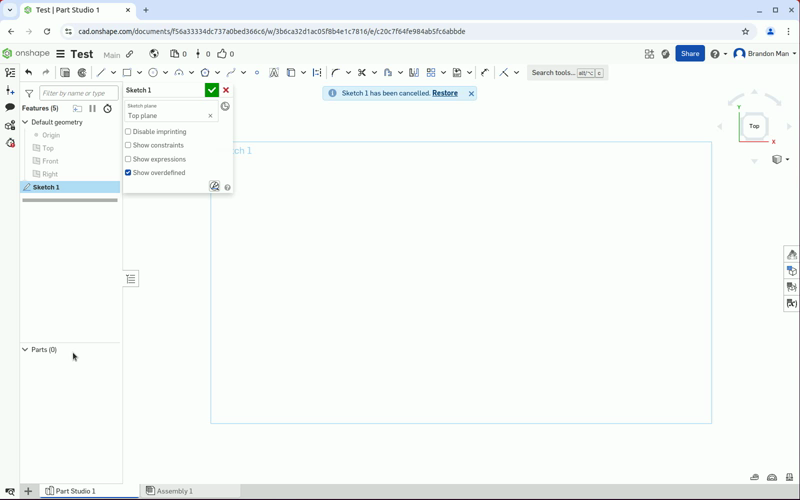
key(l)
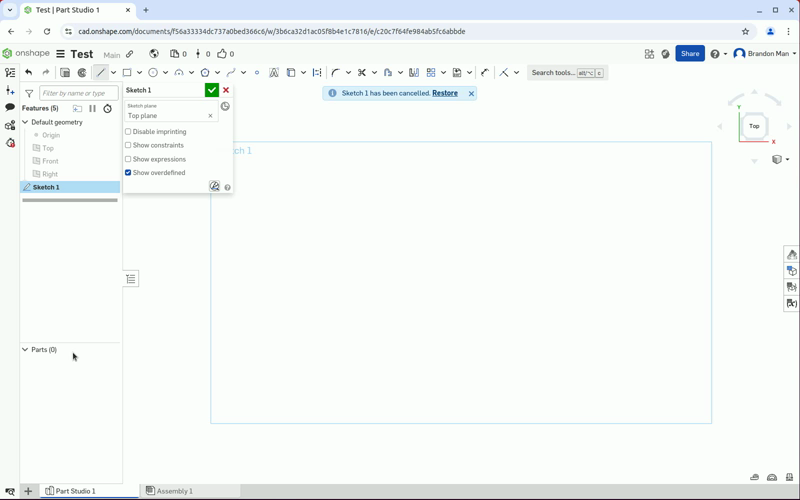
key_down(shift)
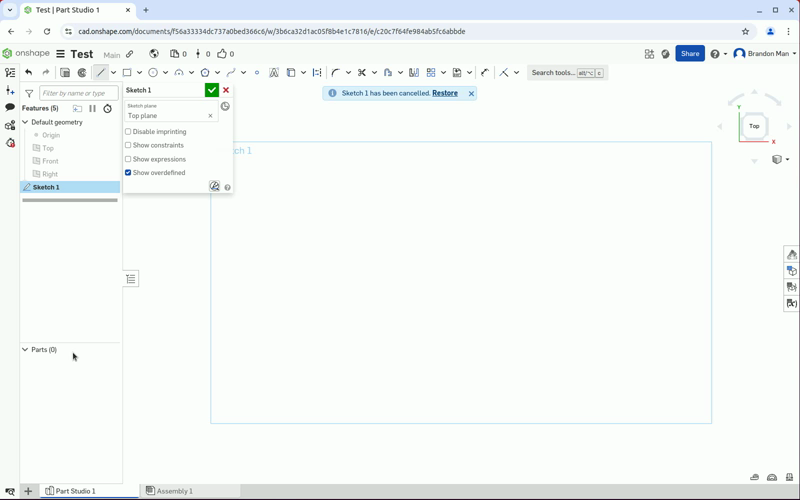
mouse_move(431, 290)
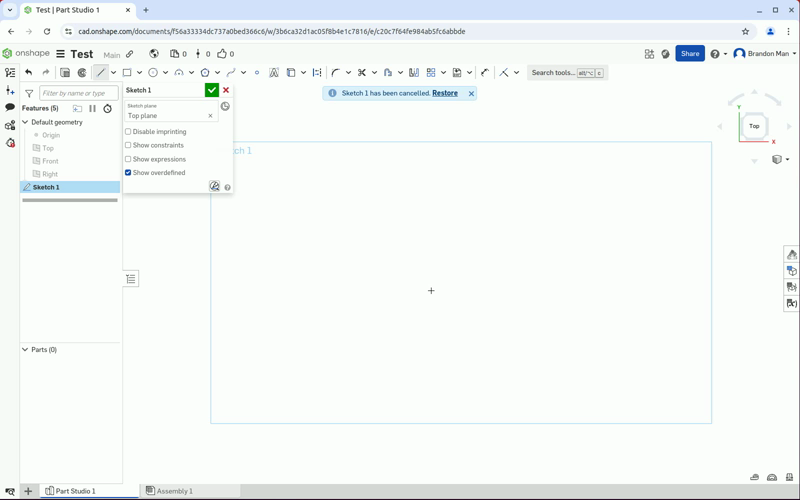
click(431, 290)
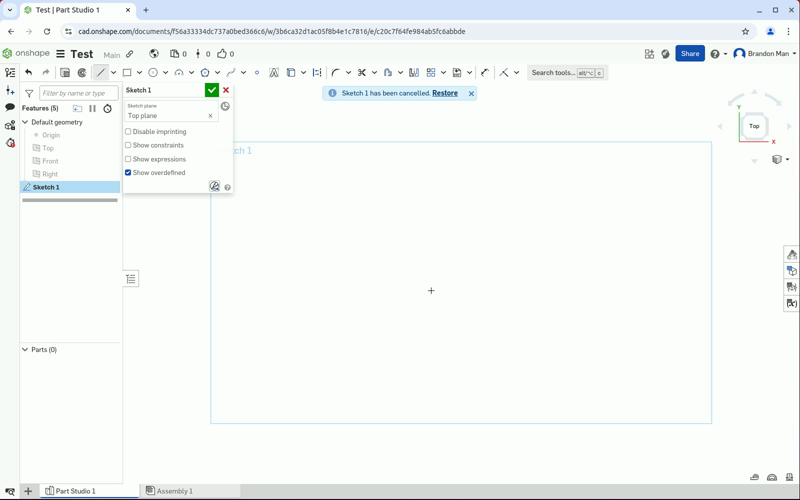
key_up(shift)
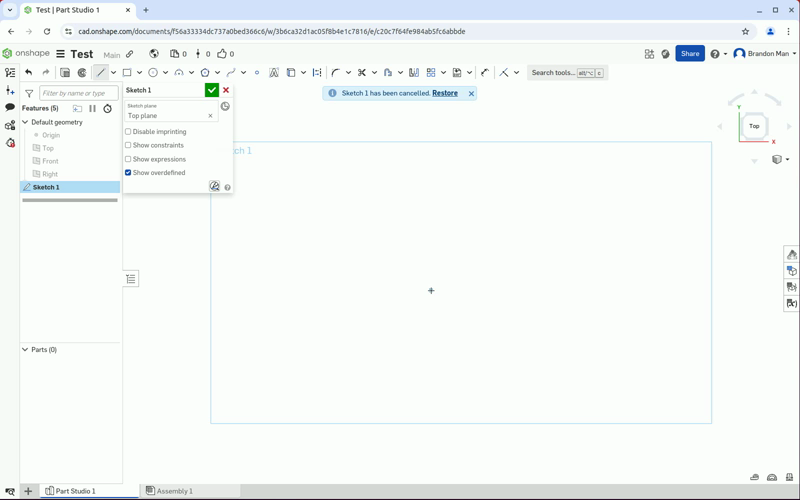
key_down(shift)
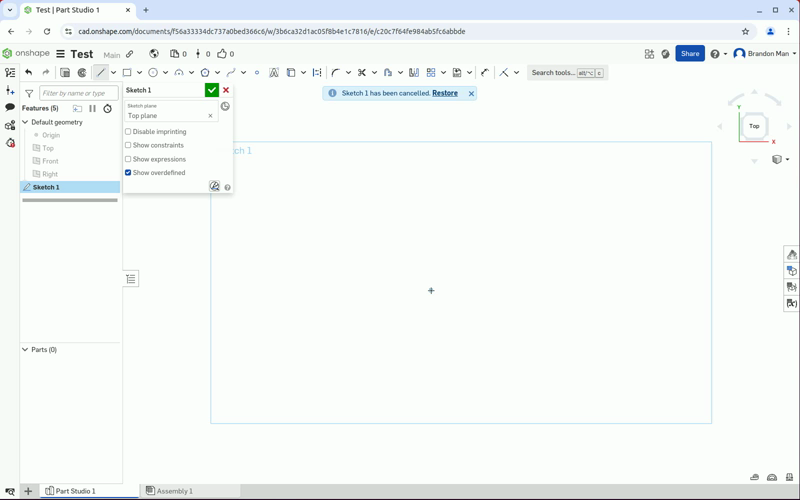
mouse_move(461, 290)
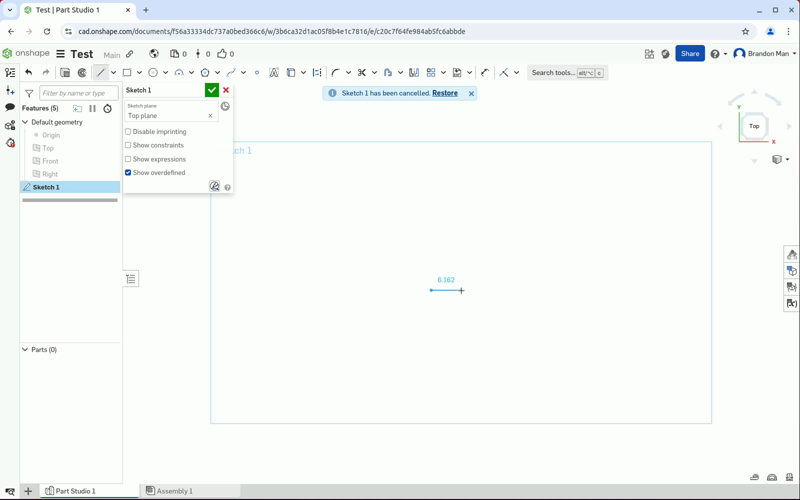
mouse_move(475, 290)
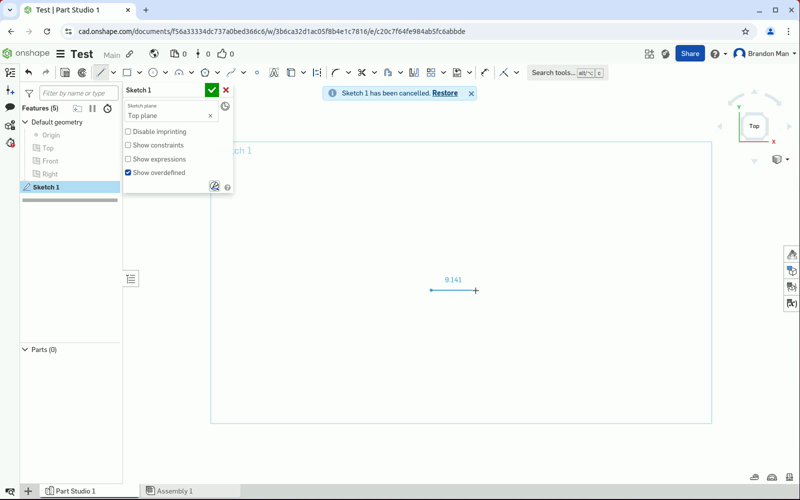
click(475, 290)
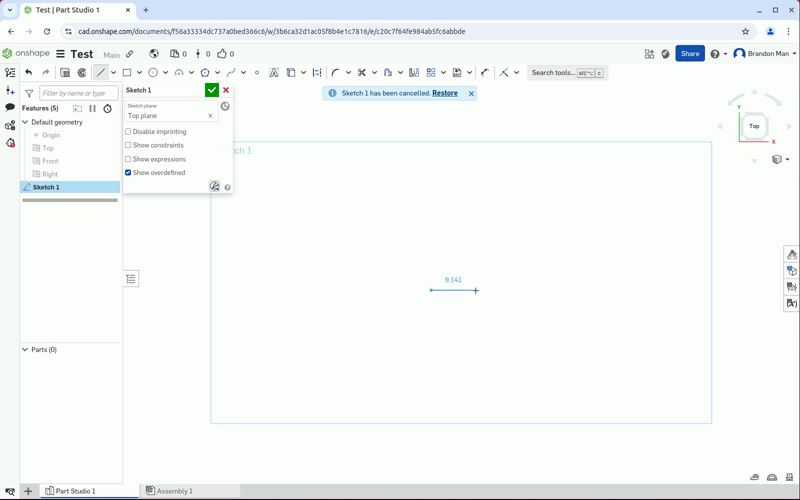
key_up(shift)
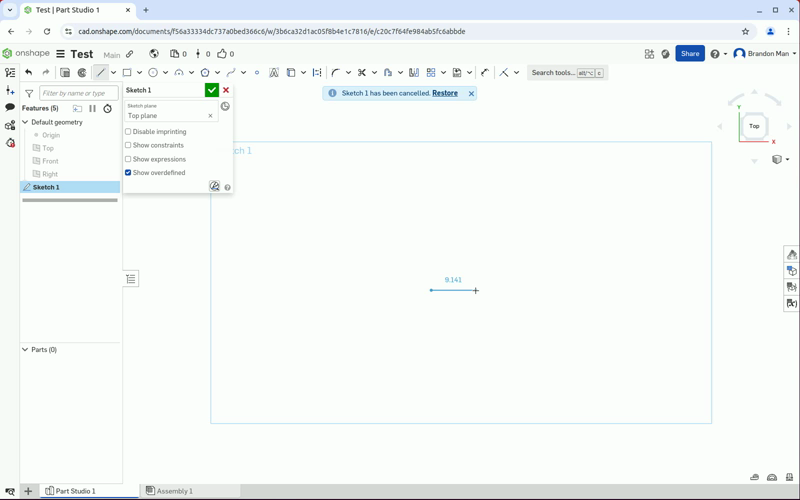
key_down(shift)
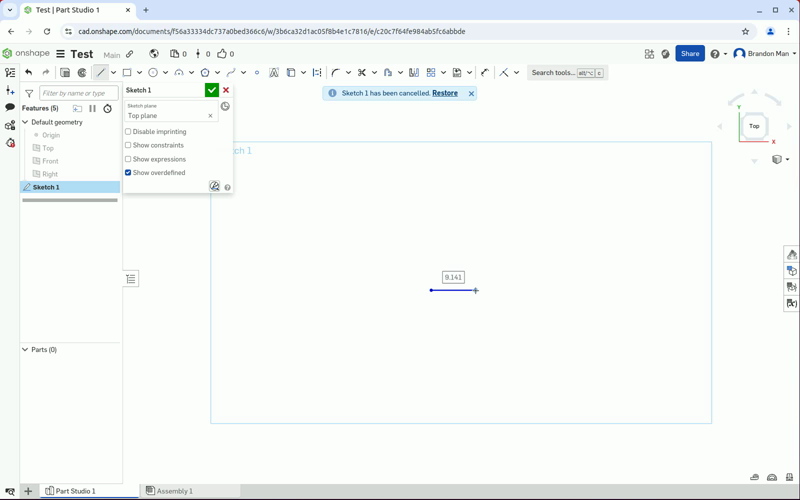
mouse_move(505, 290)
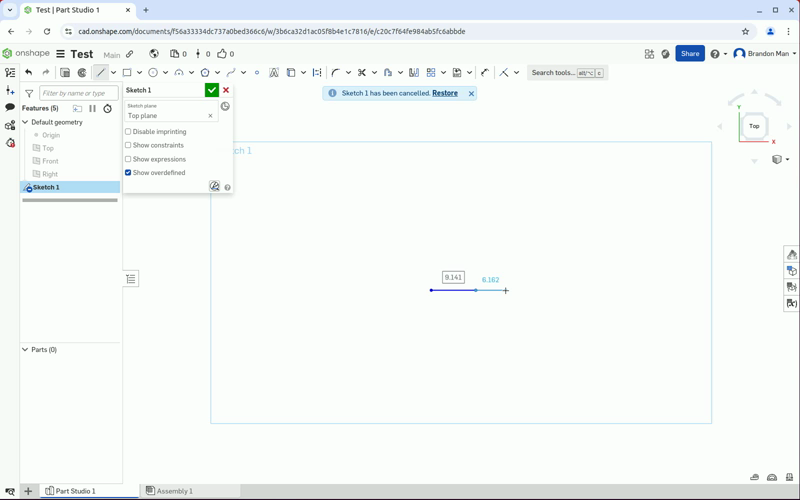
mouse_move(475, 274)
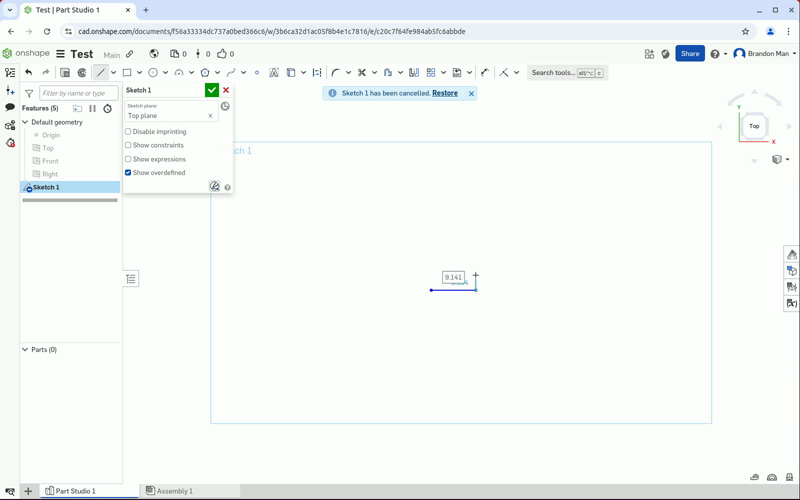
click(475, 274)
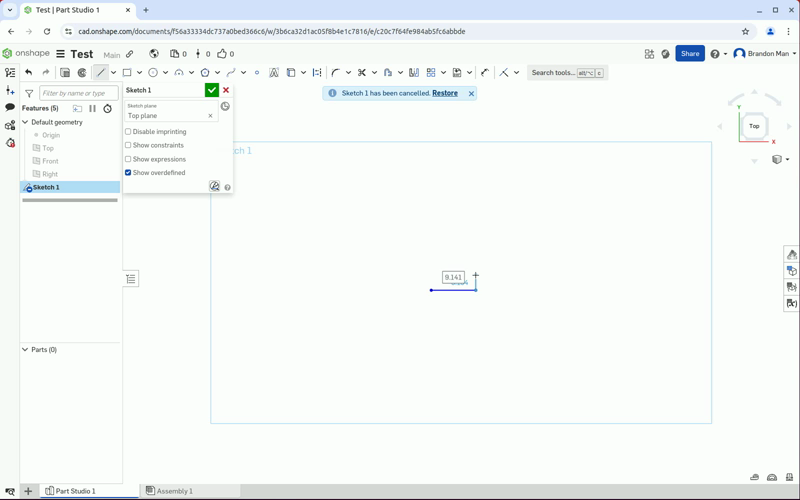
key_up(shift)
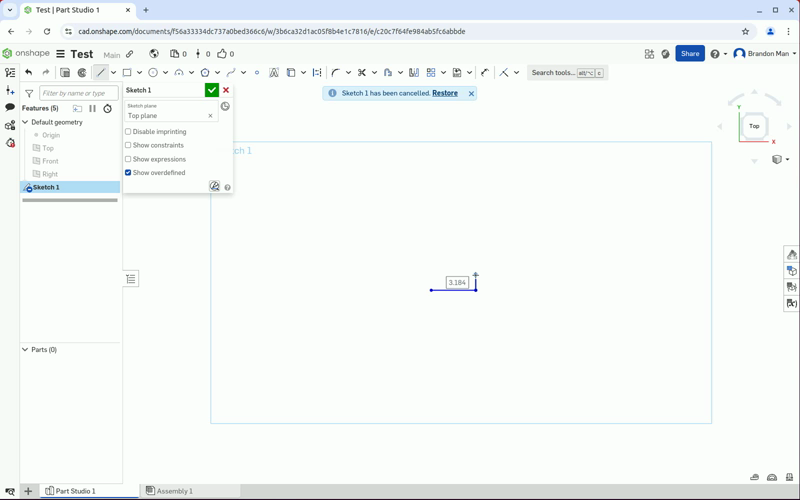
key_down(shift)
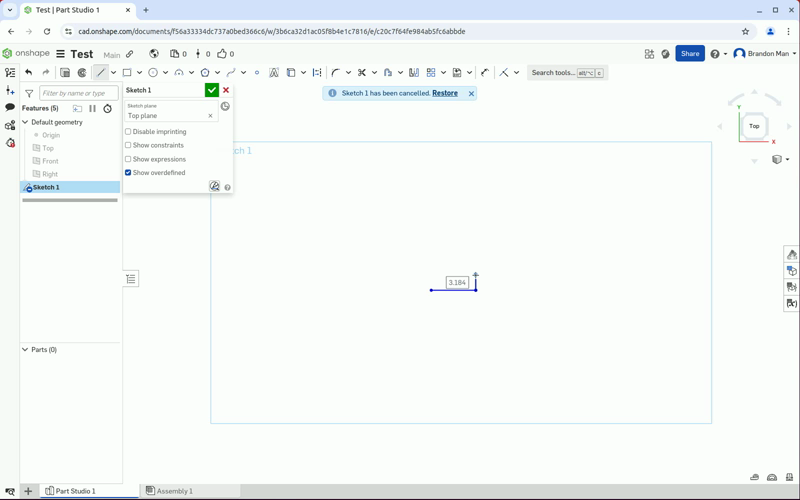
mouse_move(505, 274)
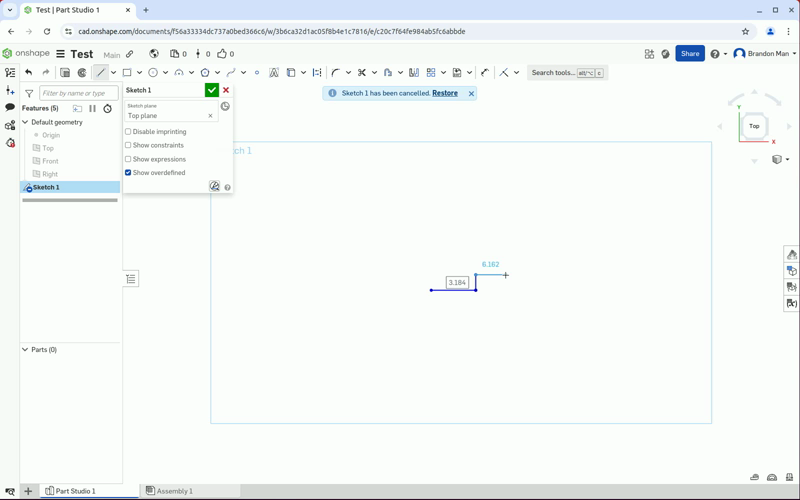
mouse_move(431, 274)
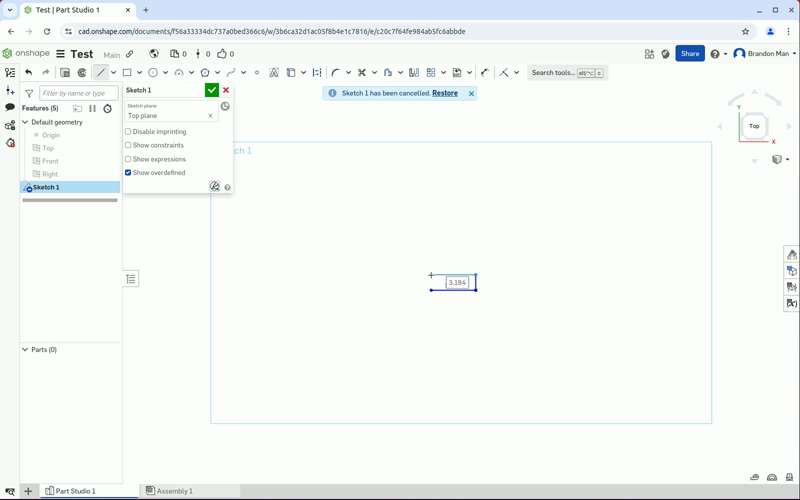
click(431, 274)
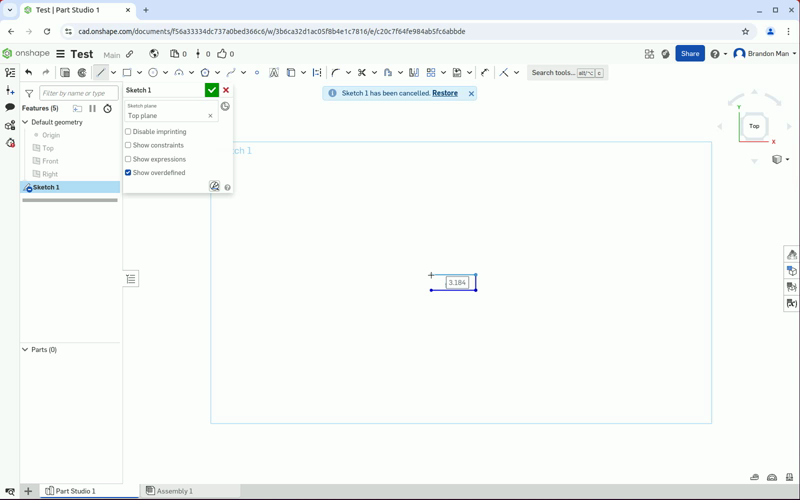
key_up(shift)
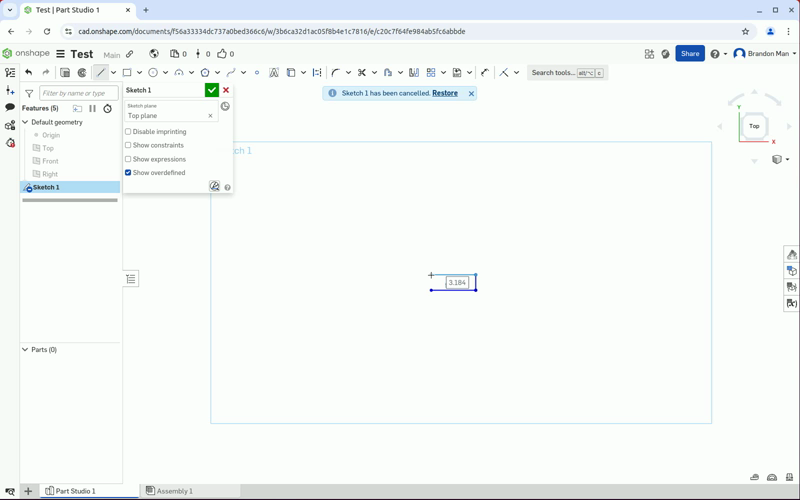
mouse_move(461, 274)
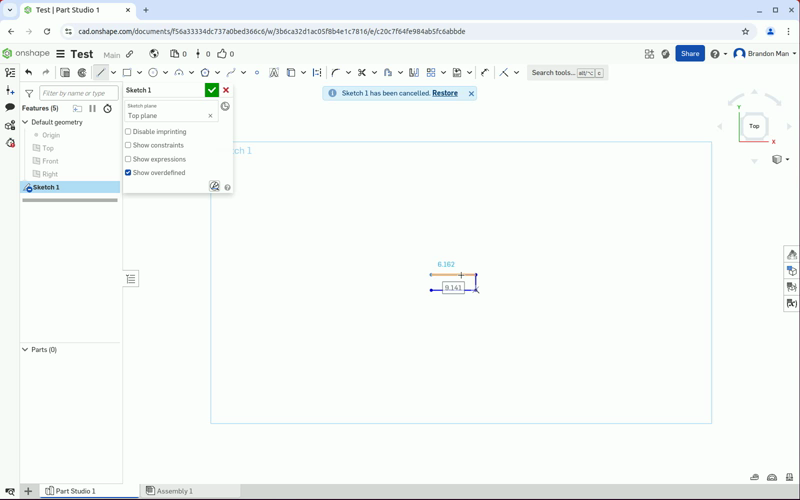
key_down(shift)
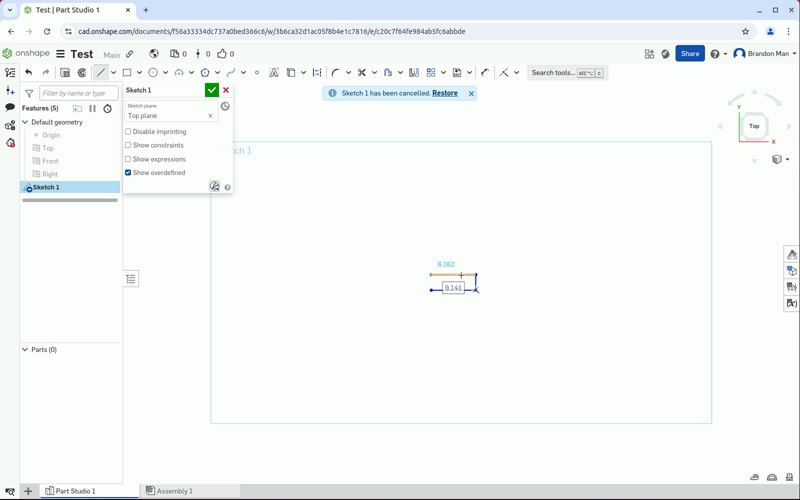
mouse_move(431, 290)
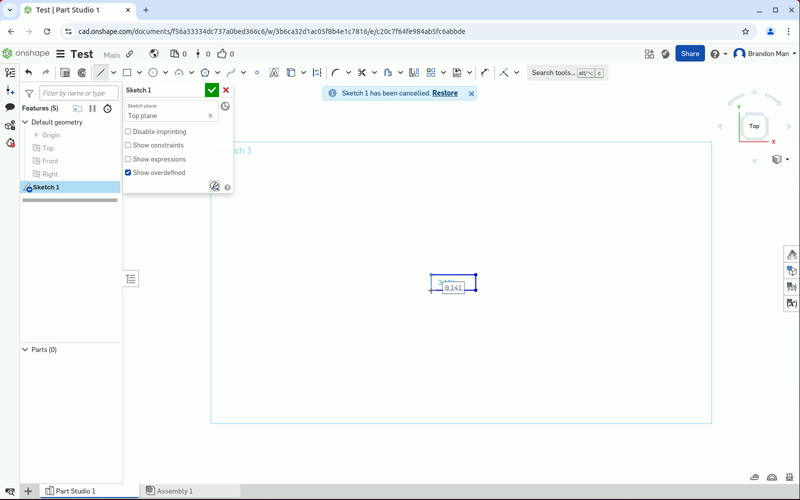
key_up(shift)
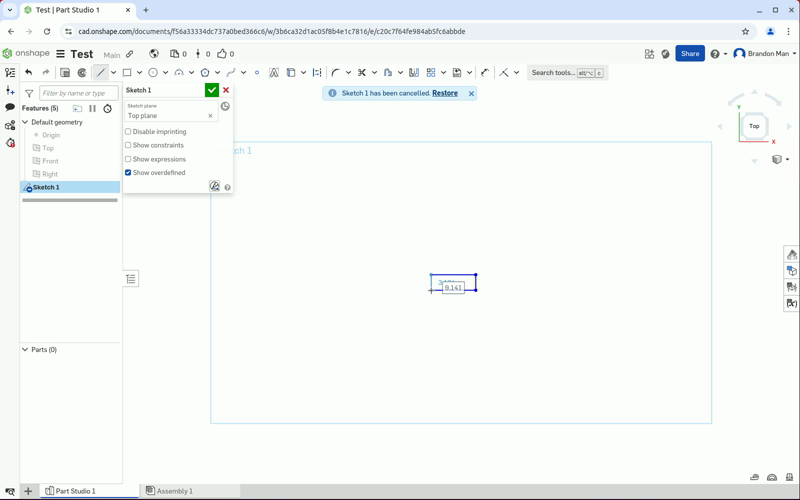
click(431, 290)
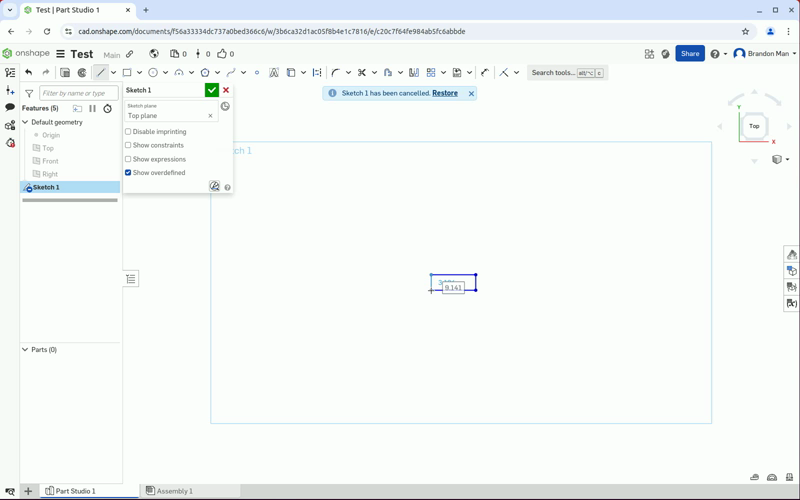
key(esc)
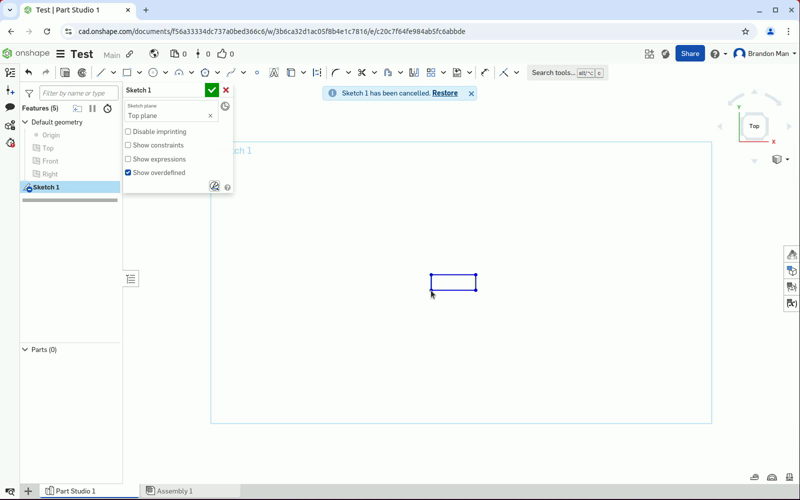
mouse_move(456, 284)
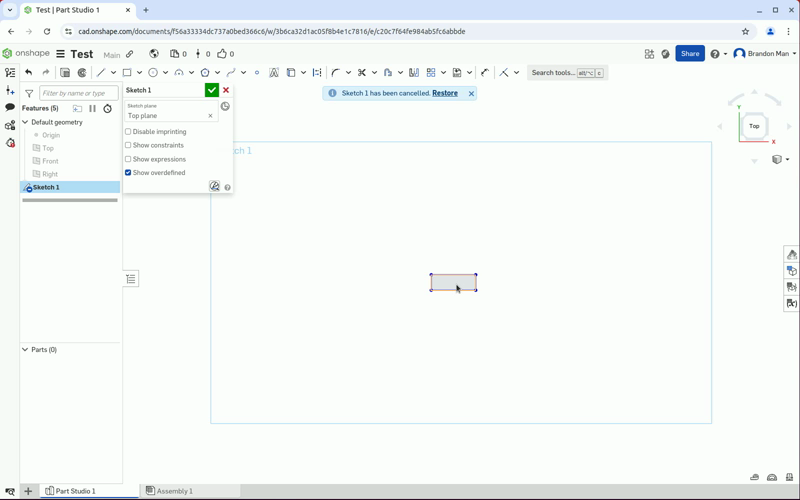
scroll(6)
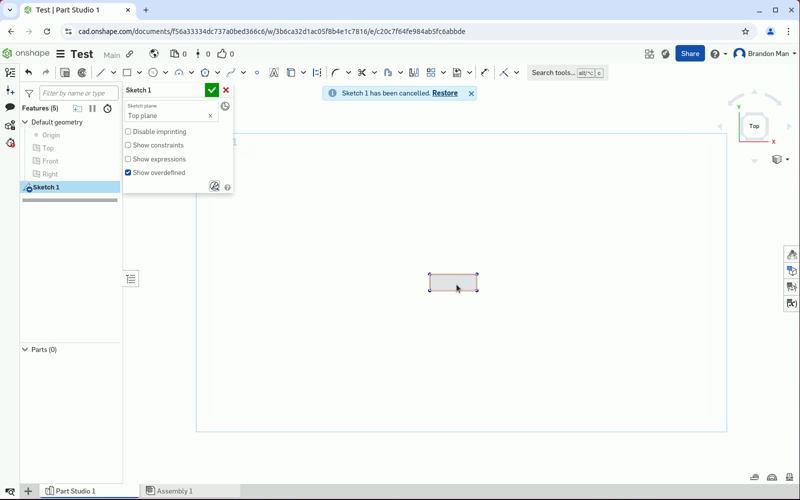
scroll(6)
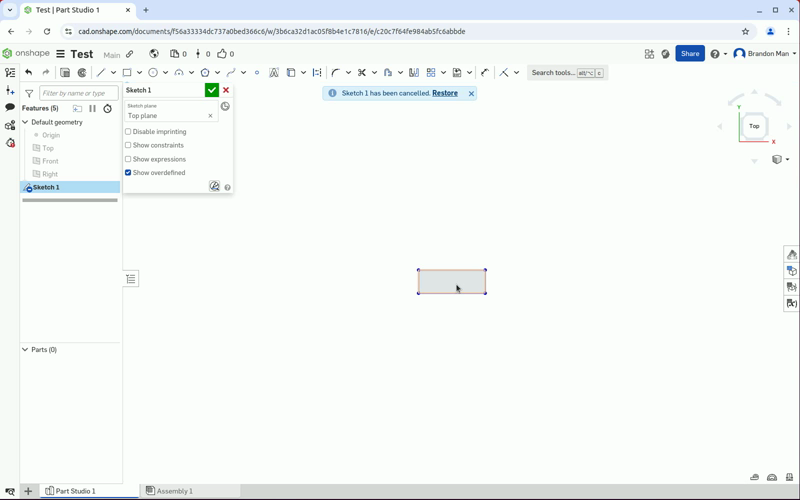
scroll(6)
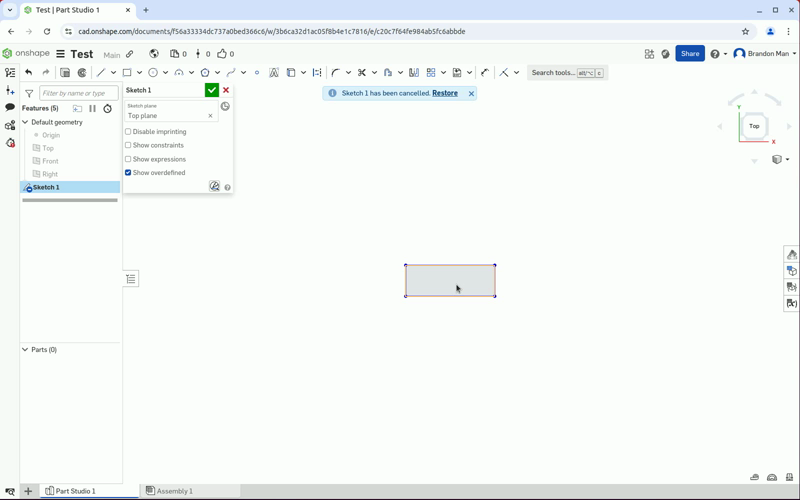
scroll(6)
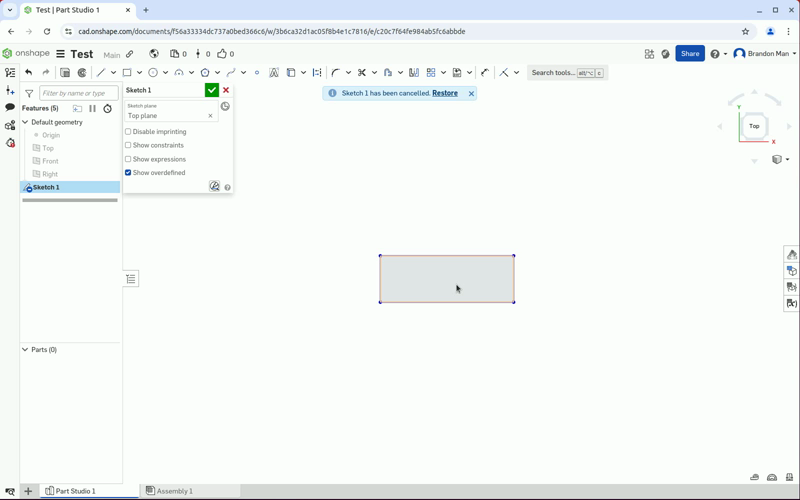
scroll(6)
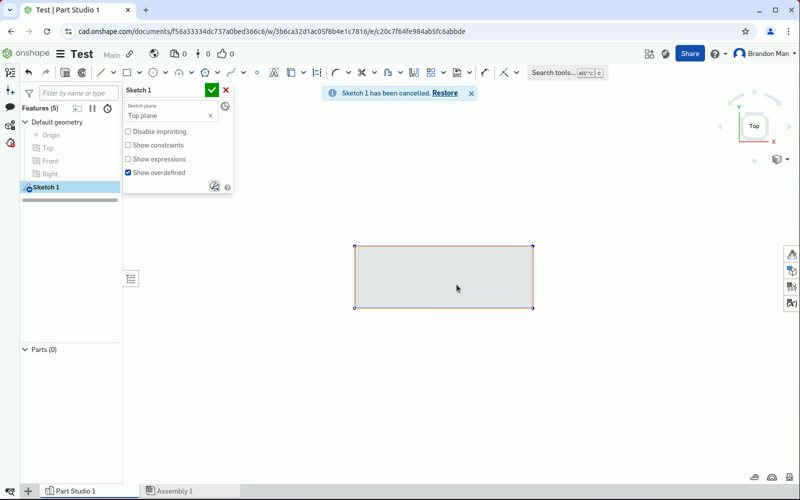
scroll(6)
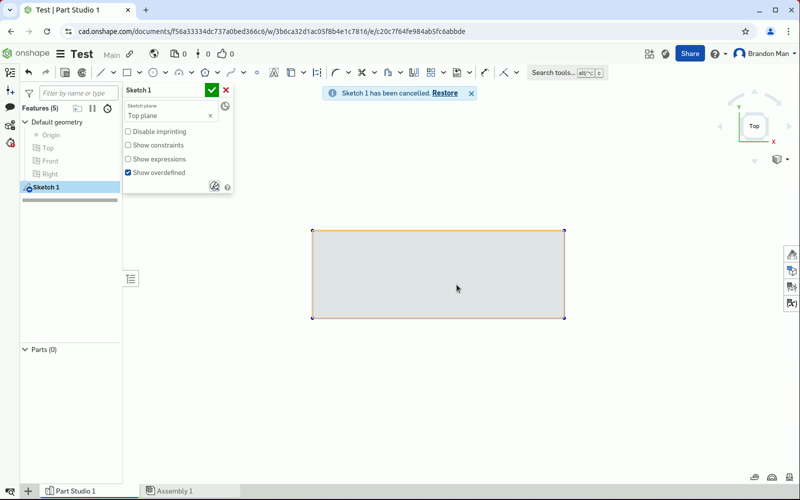
scroll(6)
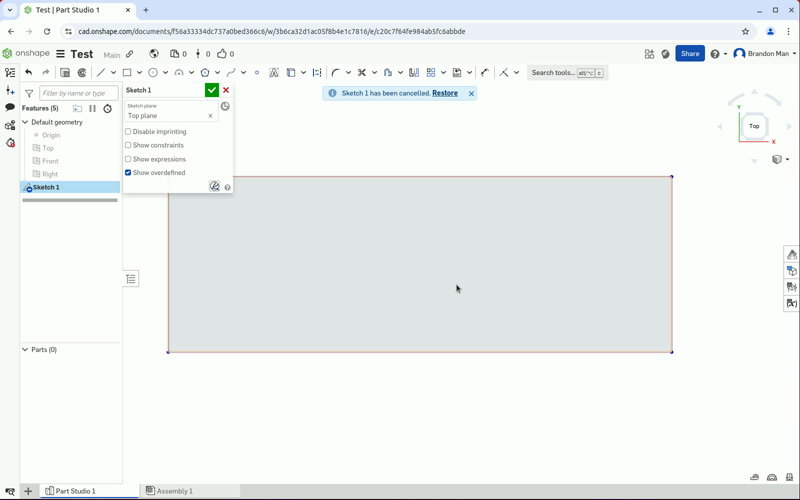
click(456, 284)
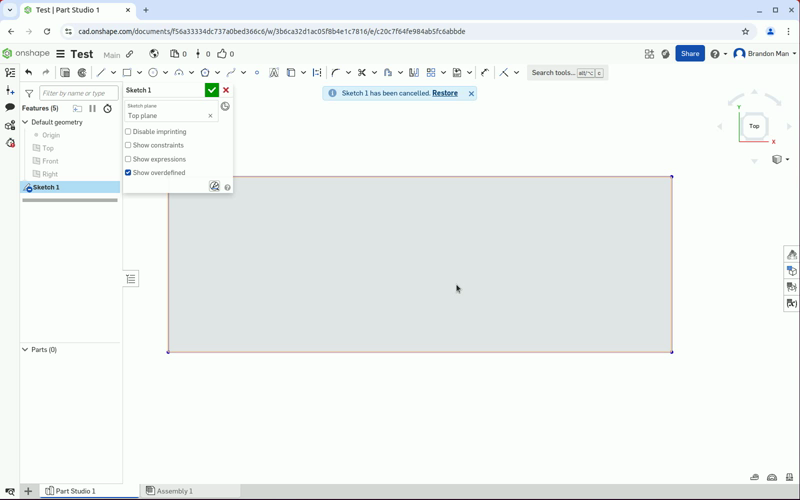
scroll(-6)
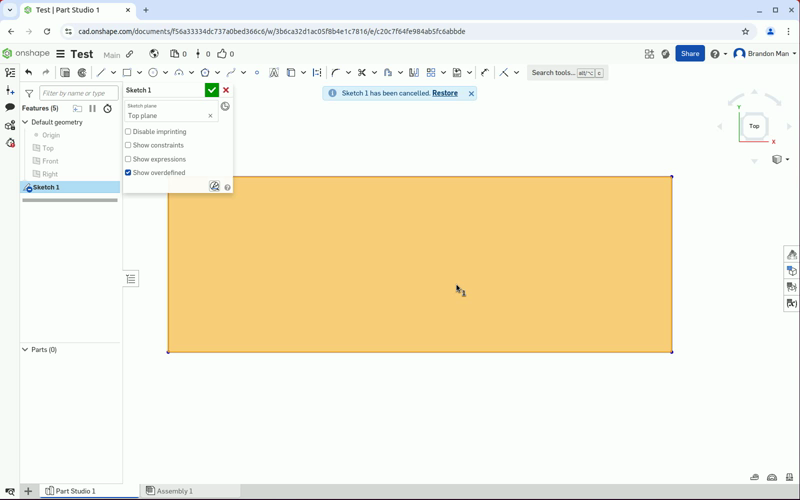
scroll(-6)
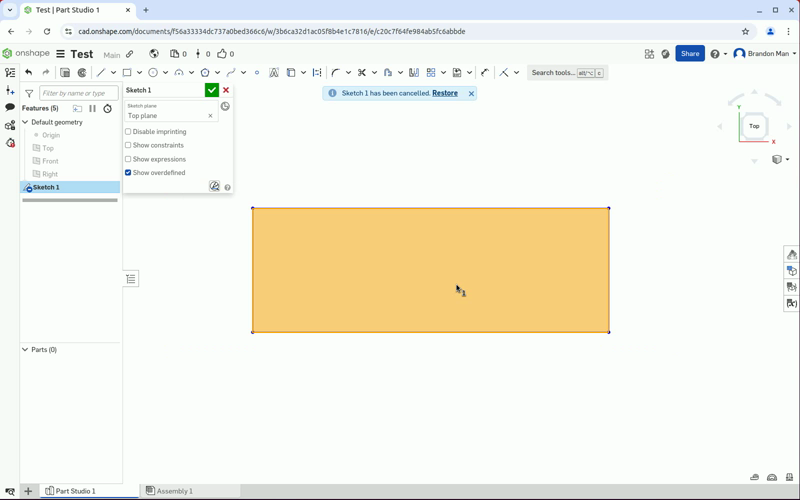
scroll(-6)
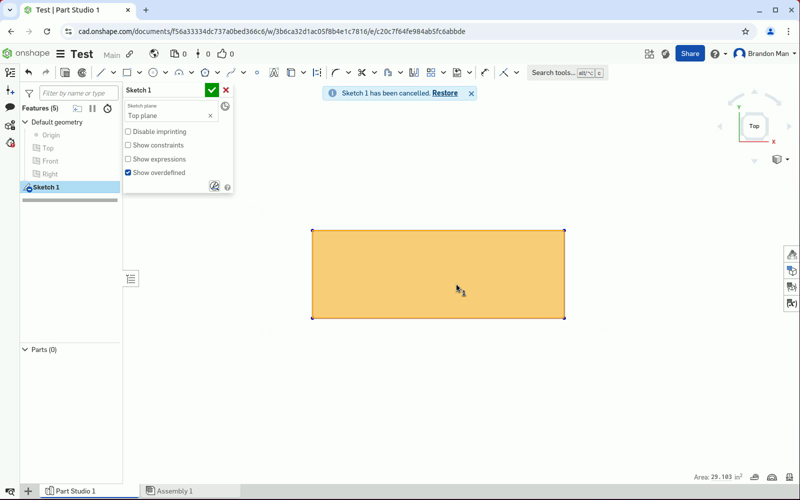
scroll(-6)
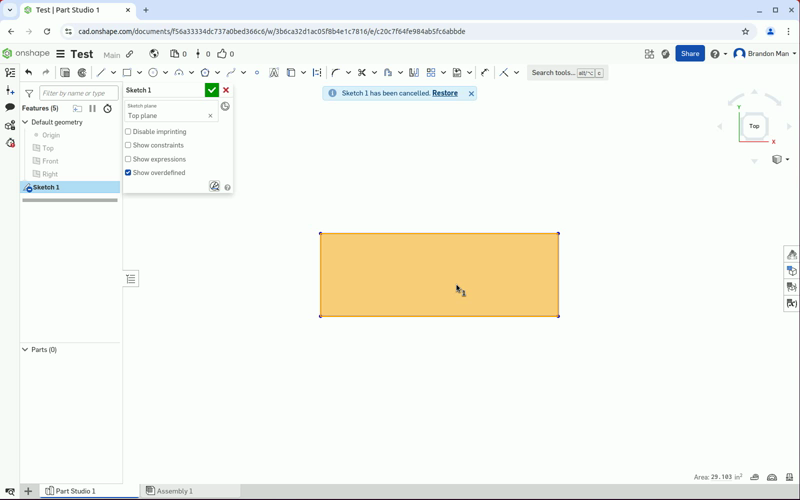
scroll(-6)
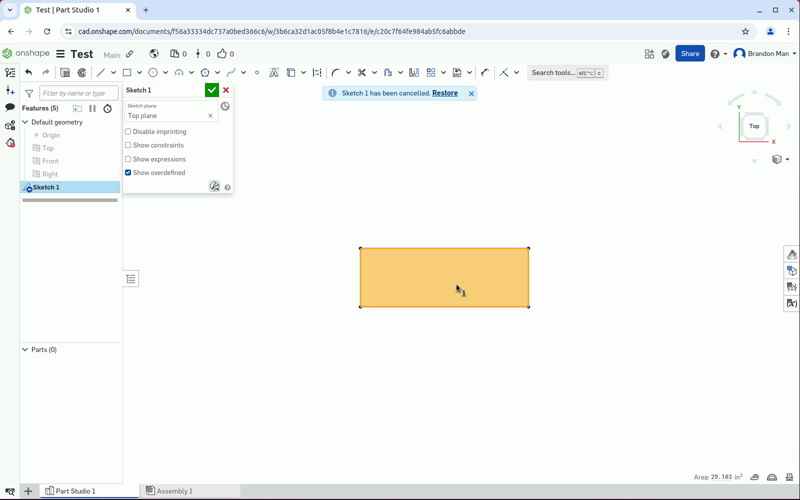
scroll(-6)
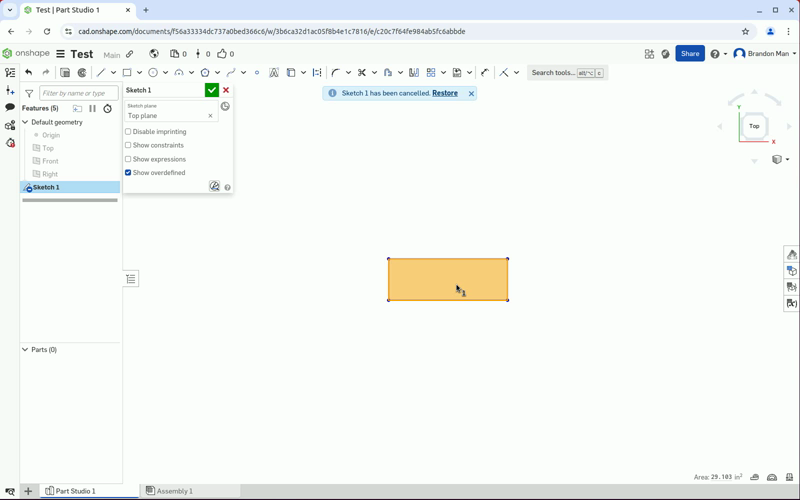
scroll(-6)
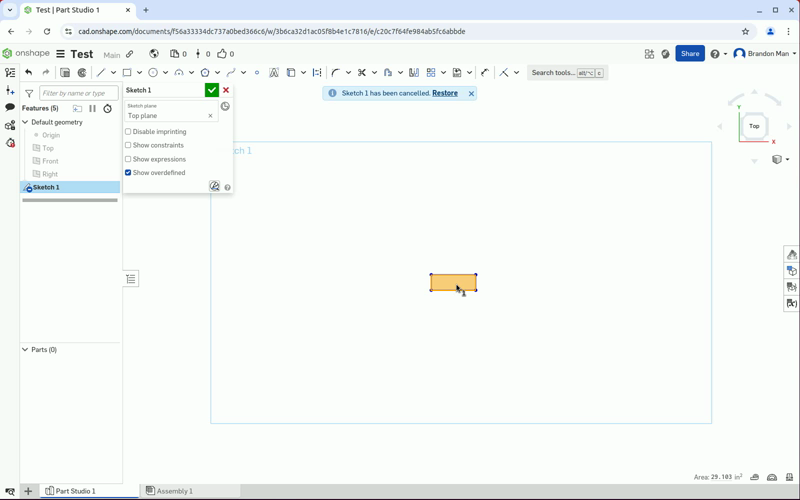
mouse_move(73, 352)
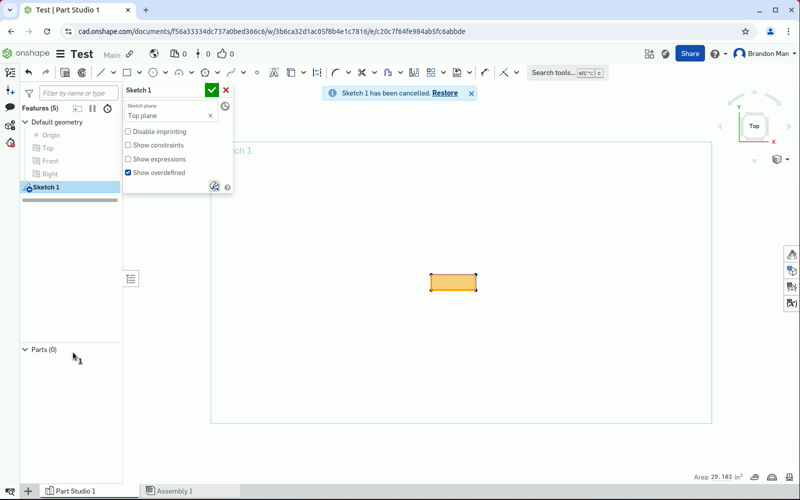
key(shift+y)
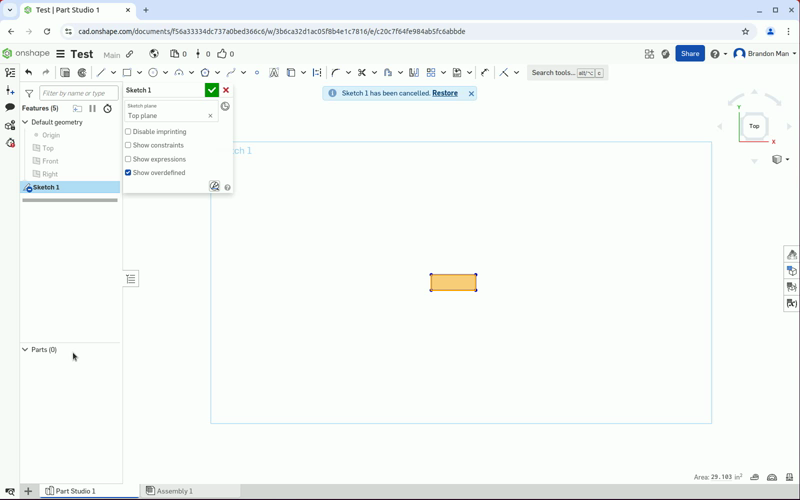
key(shift+e)
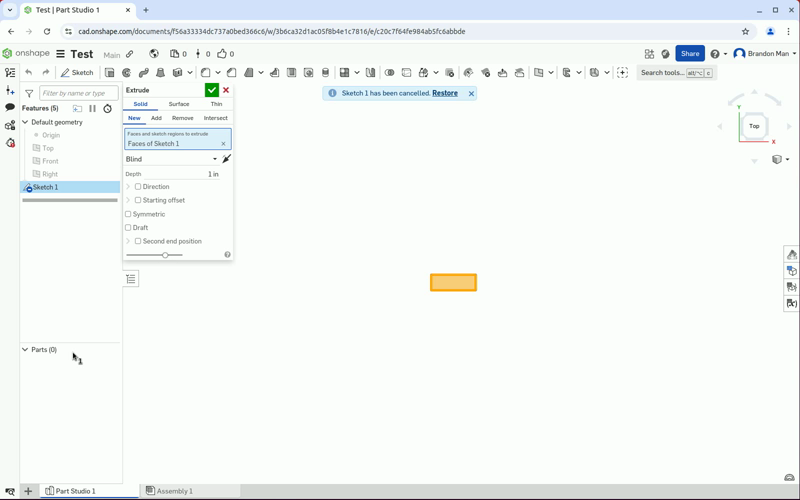
mouse_move(143, 106)
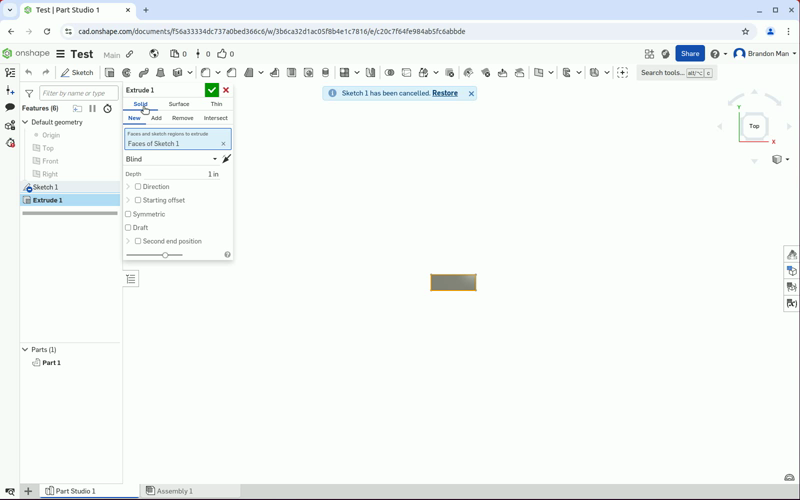
click(143, 106)
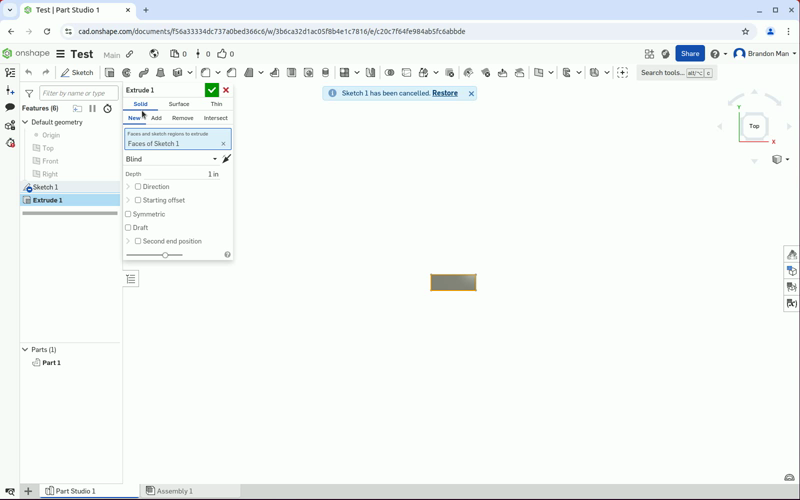
mouse_move(137, 120)
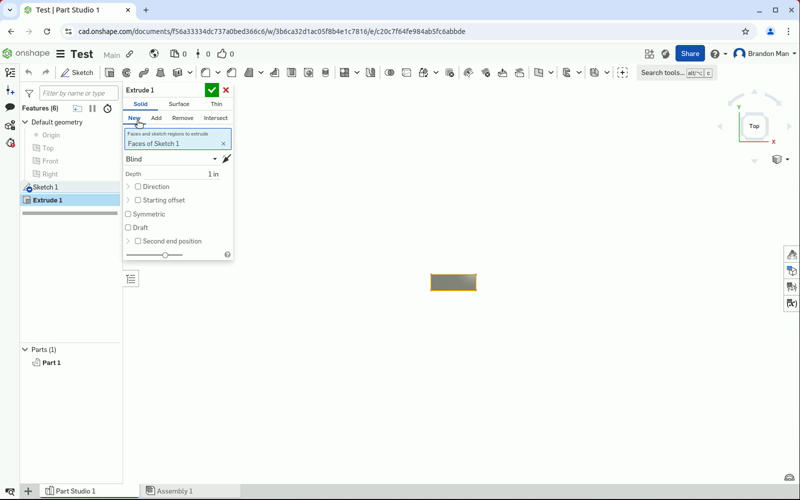
click(137, 120)
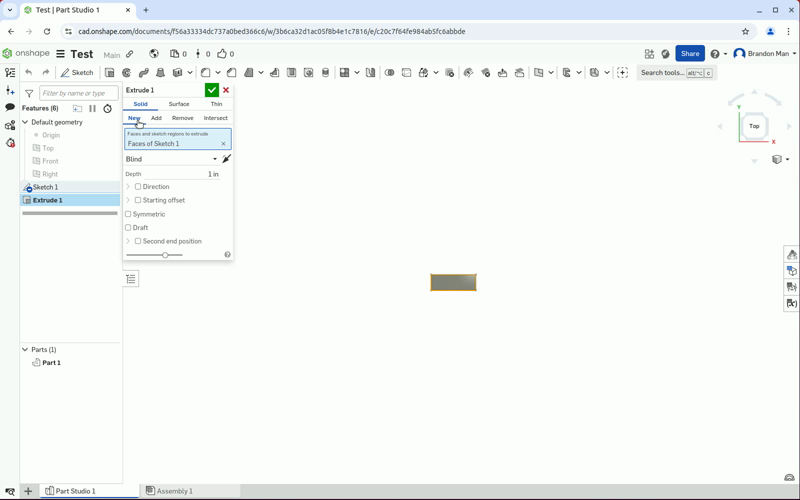
key(tab, 4)
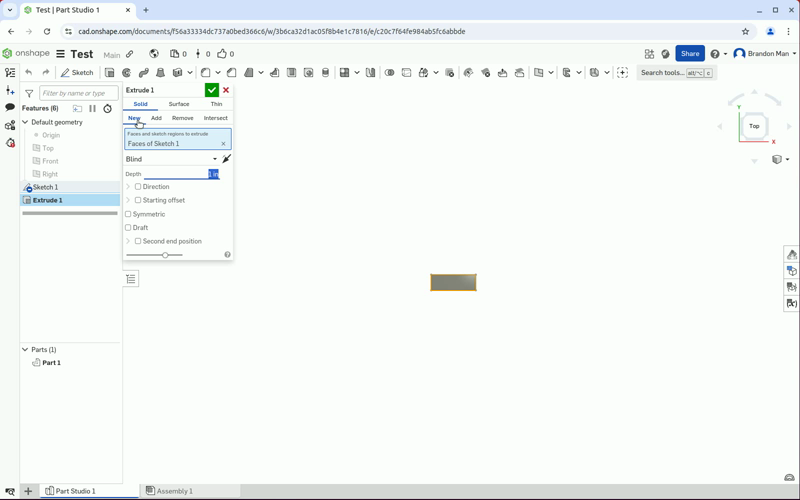
text(1.685)
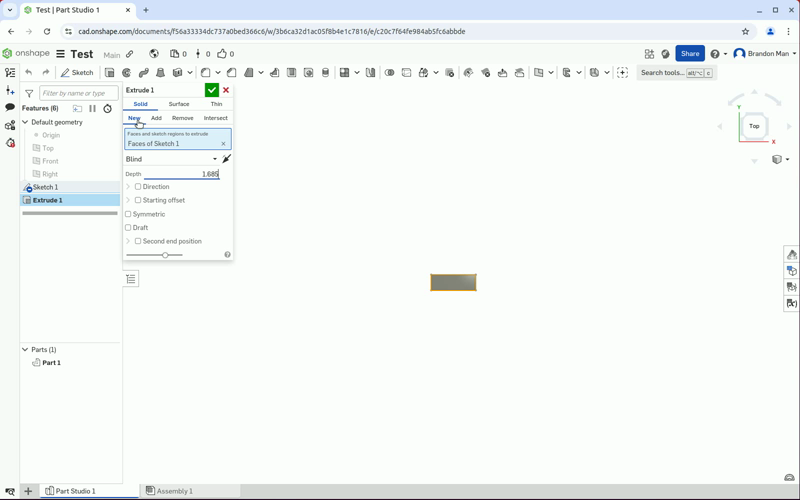
key(enter)
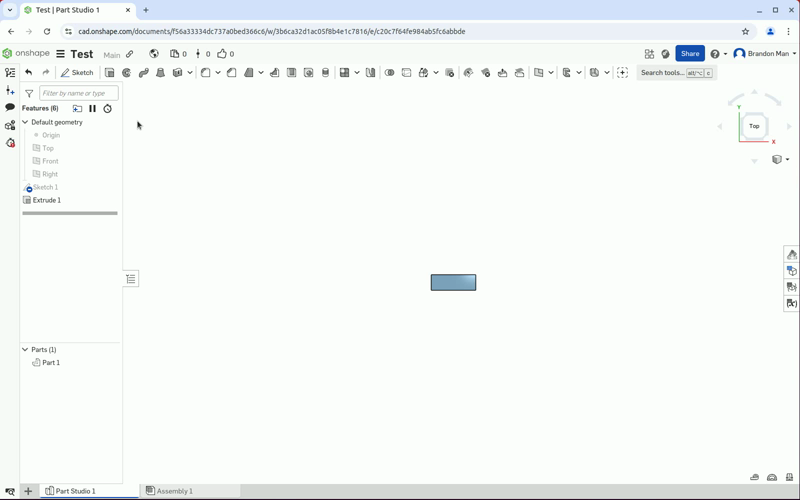
key(shift+h)
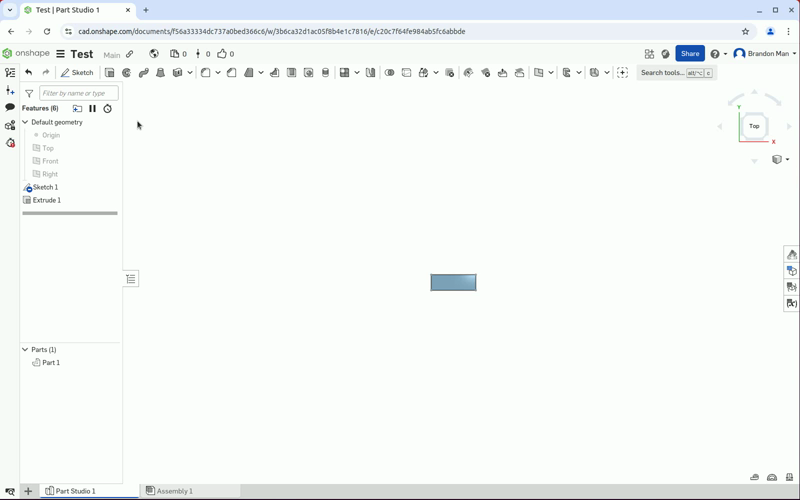
key(shift+h)
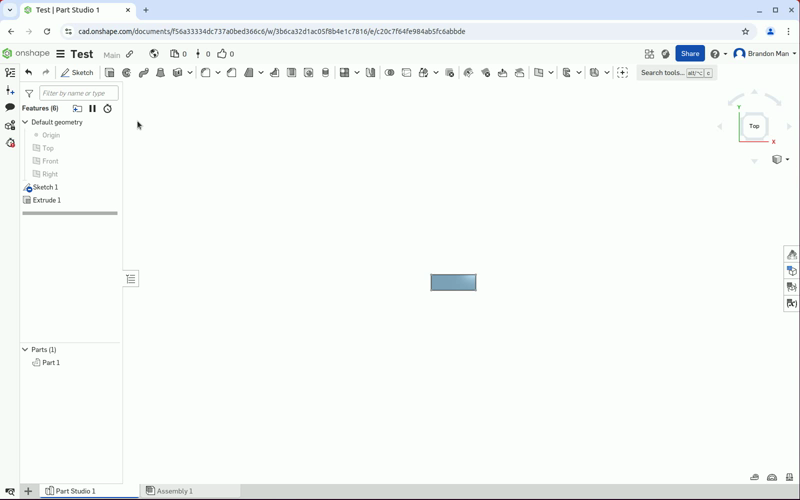
mouse_move(73, 189)
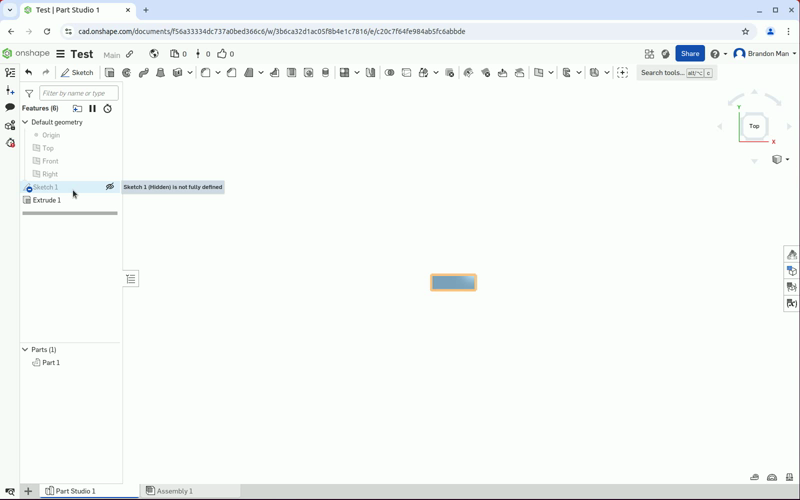
click(73, 189)
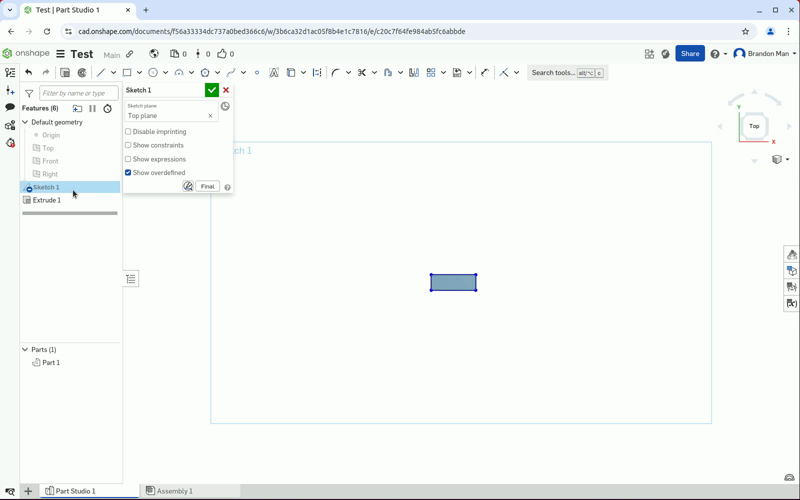
mouse_move(229, 92)
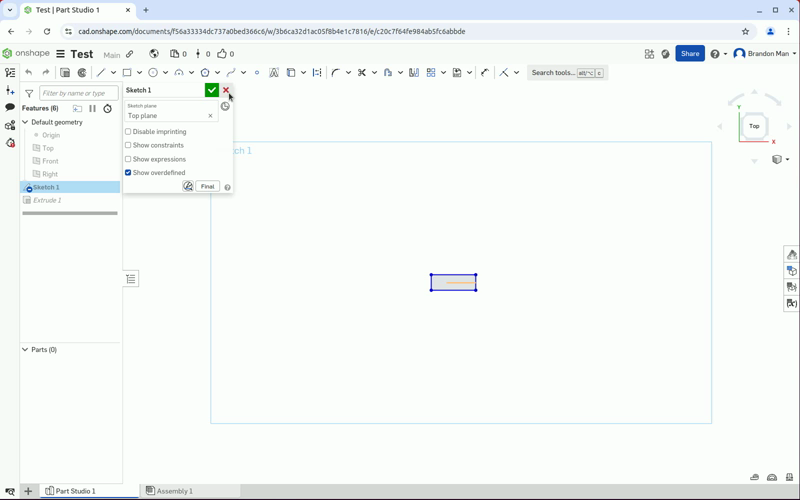
click(229, 92)
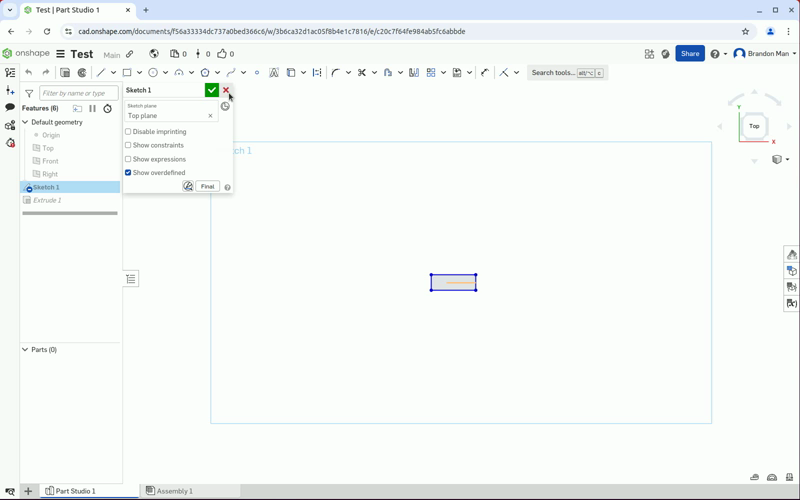
key(shift+s)
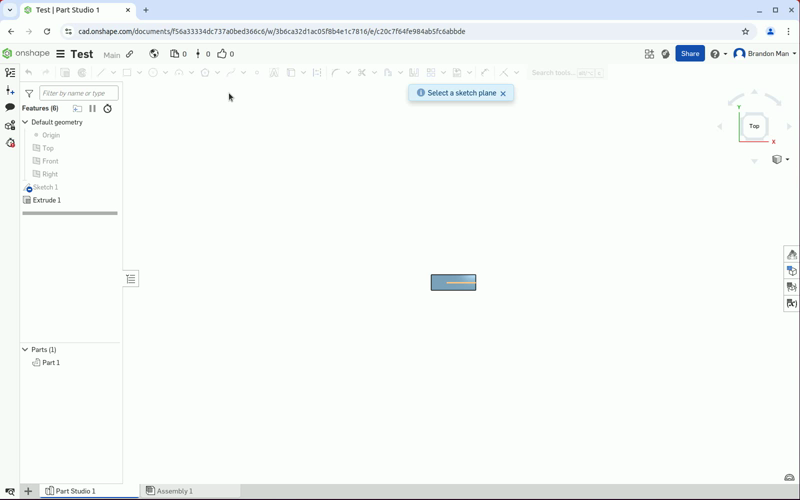
mouse_move(73, 150)
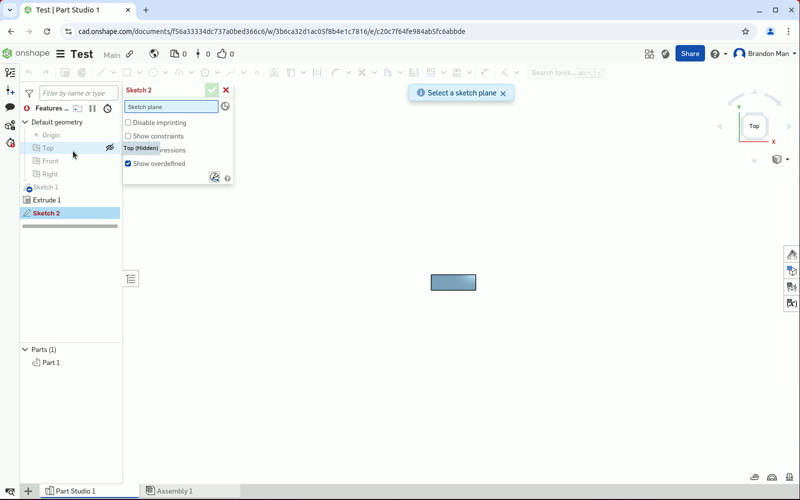
click(73, 150)
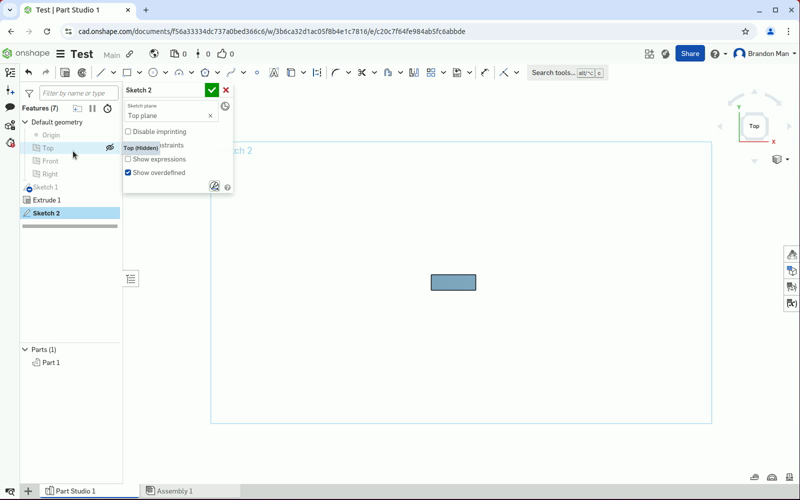
mouse_move(73, 352)
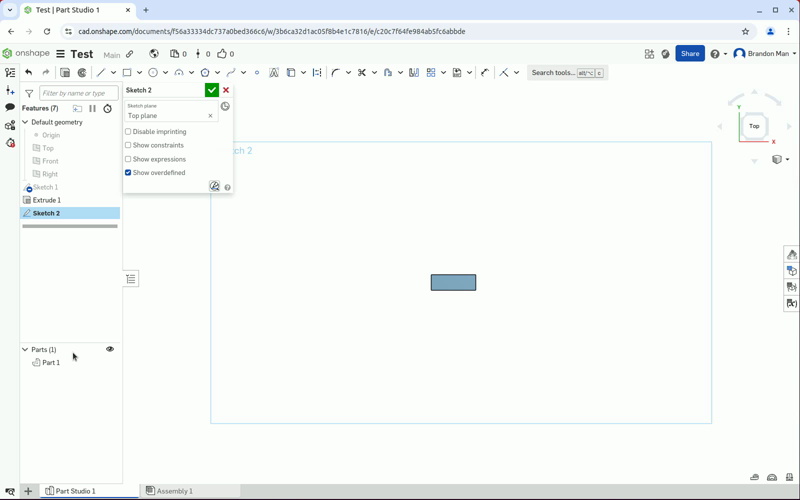
key(y)
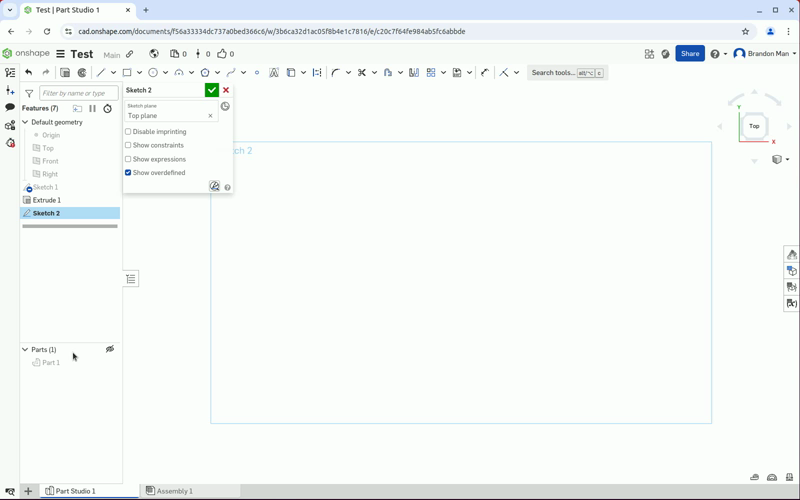
key(l)
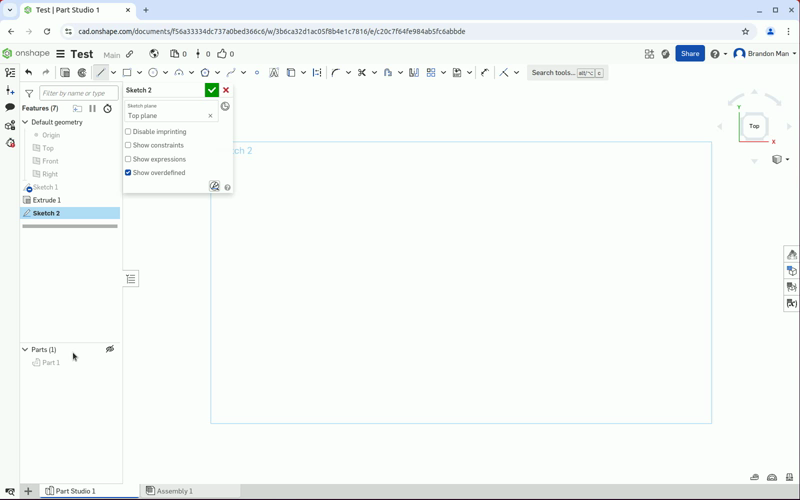
key_down(shift)
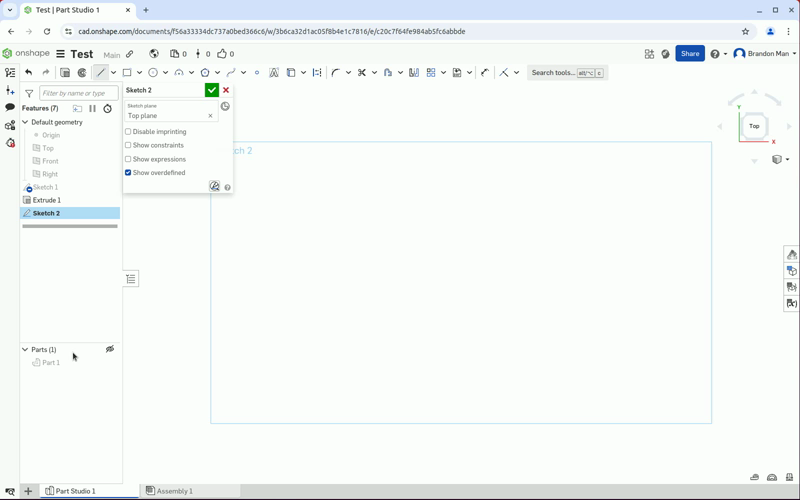
mouse_move(474, 275)
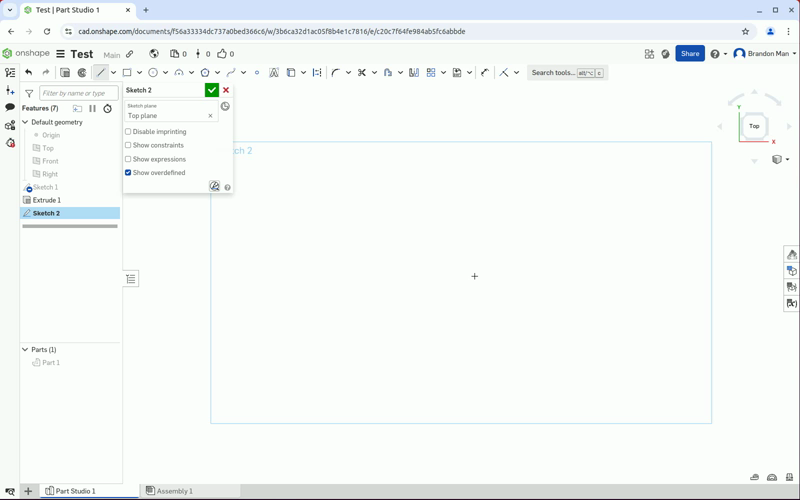
click(474, 275)
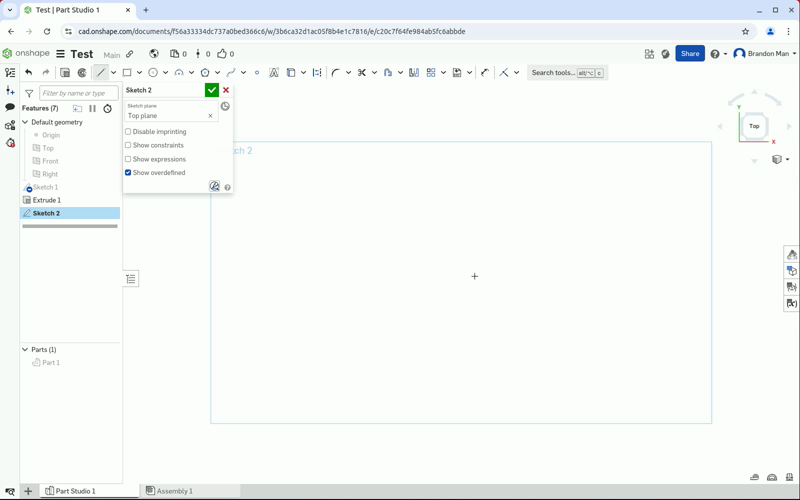
key_up(shift)
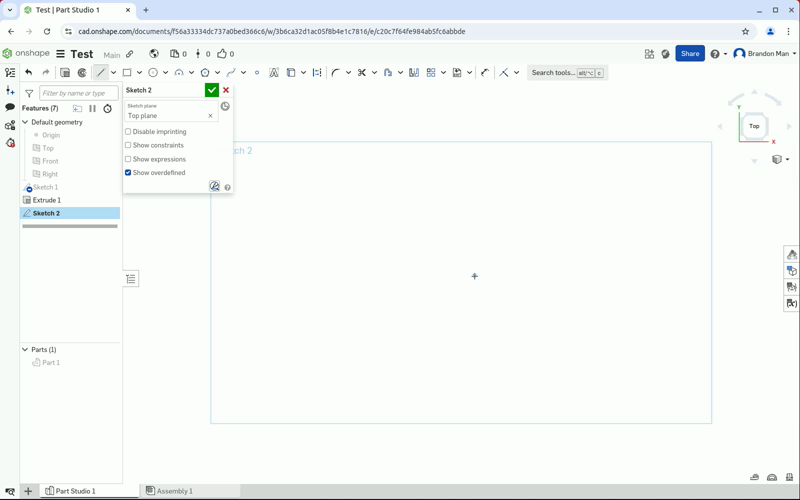
key_down(shift)
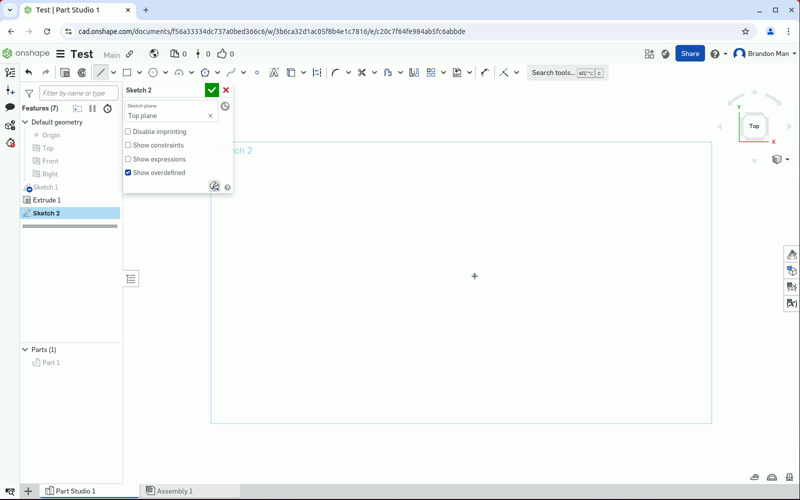
mouse_move(504, 275)
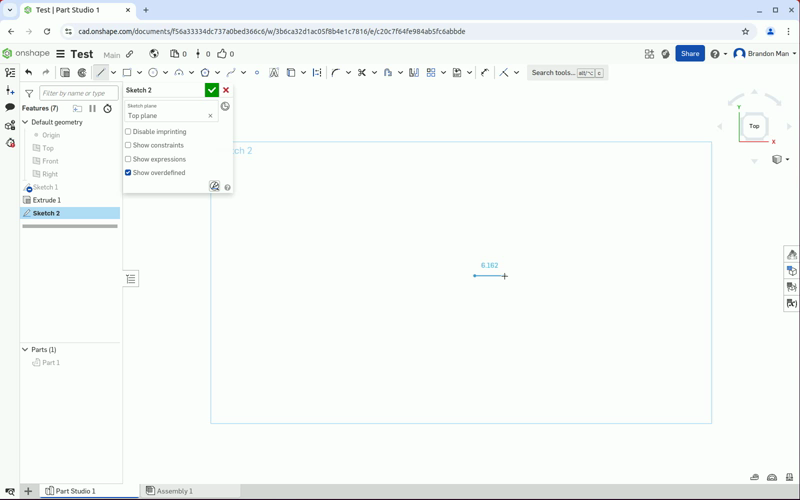
mouse_move(490, 275)
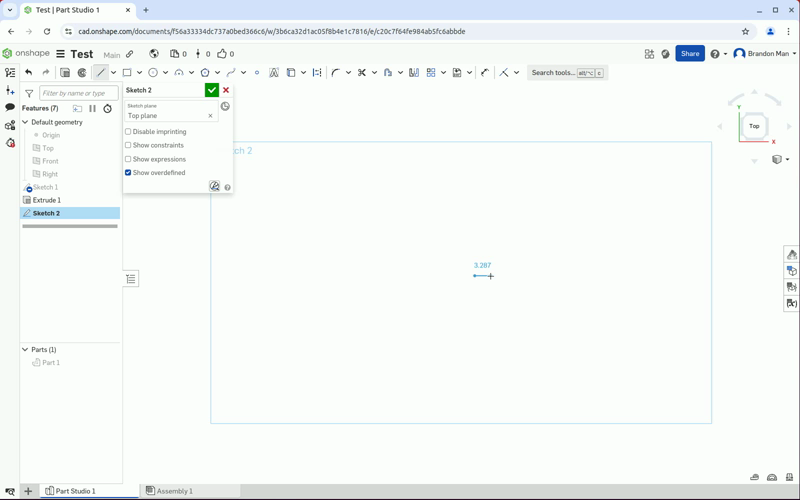
click(490, 275)
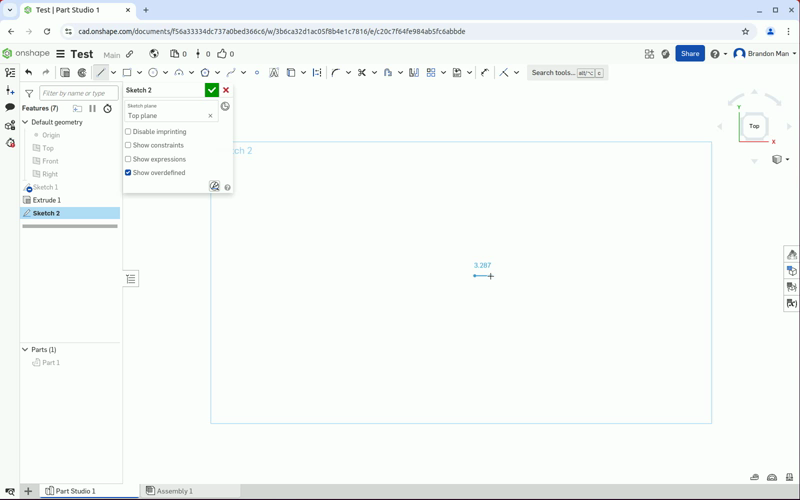
key_up(shift)
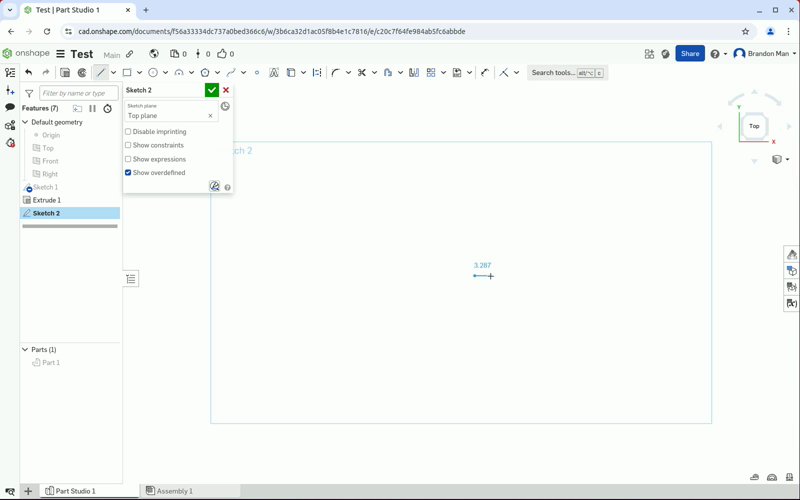
key_down(shift)
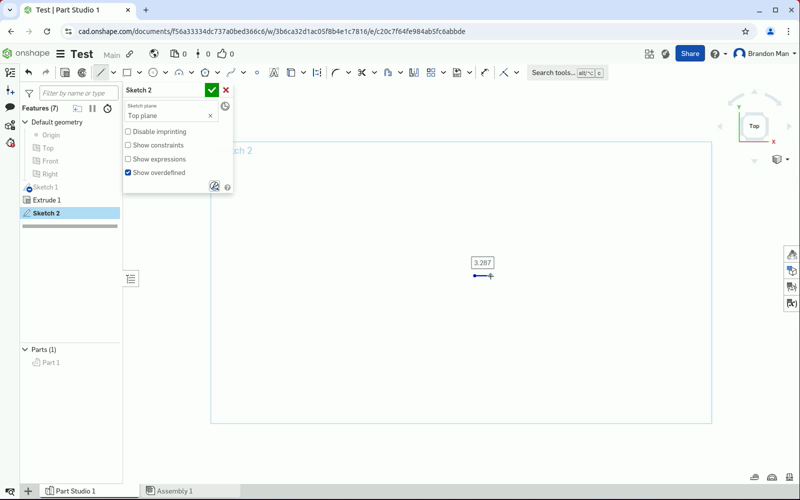
mouse_move(490, 170)
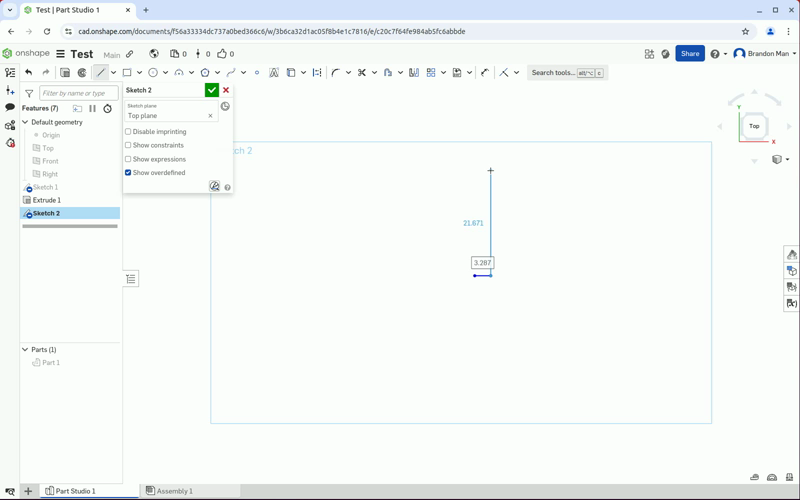
click(490, 170)
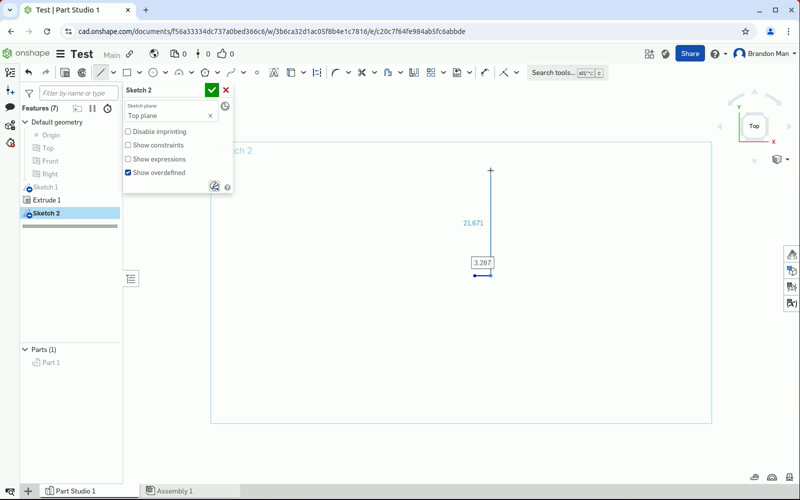
key_up(shift)
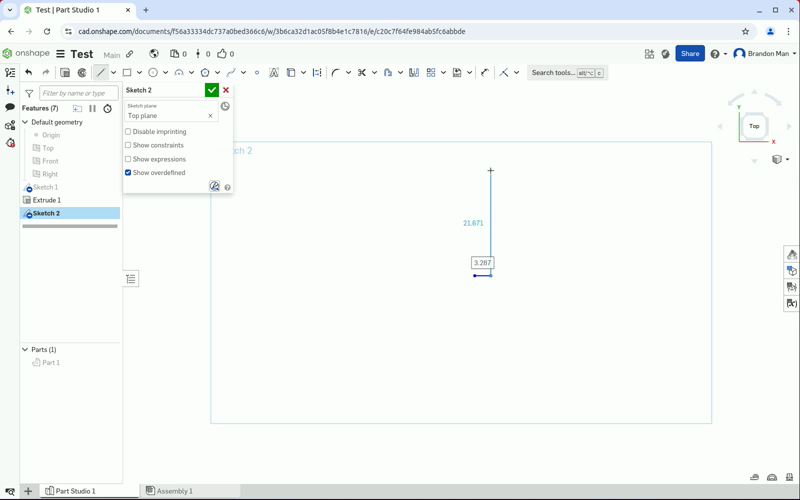
key_down(shift)
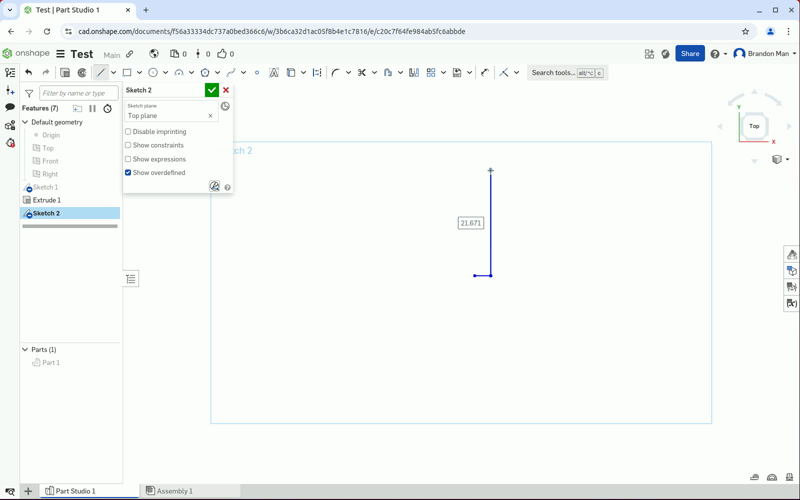
mouse_move(520, 170)
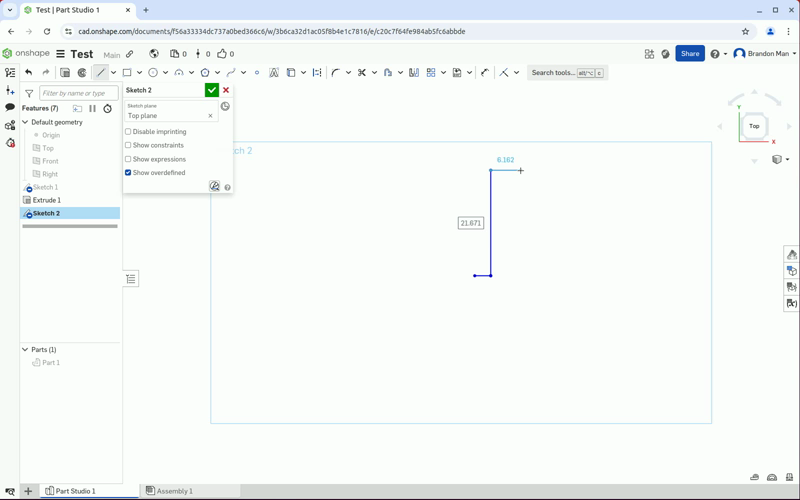
mouse_move(474, 170)
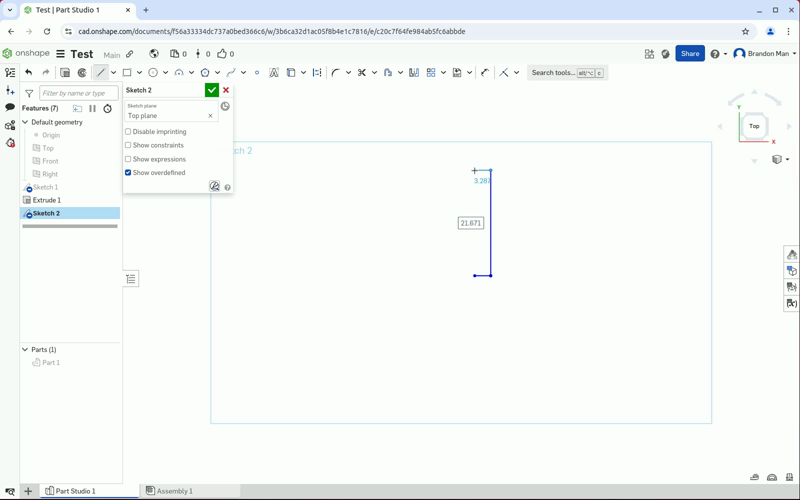
click(474, 170)
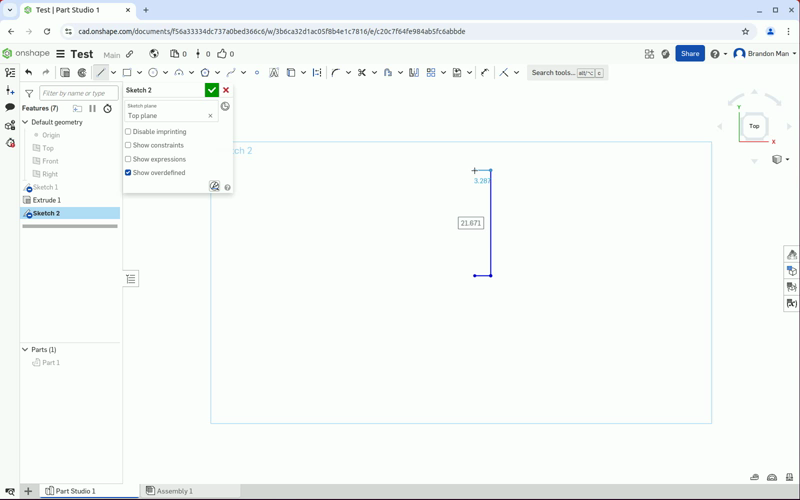
key_up(shift)
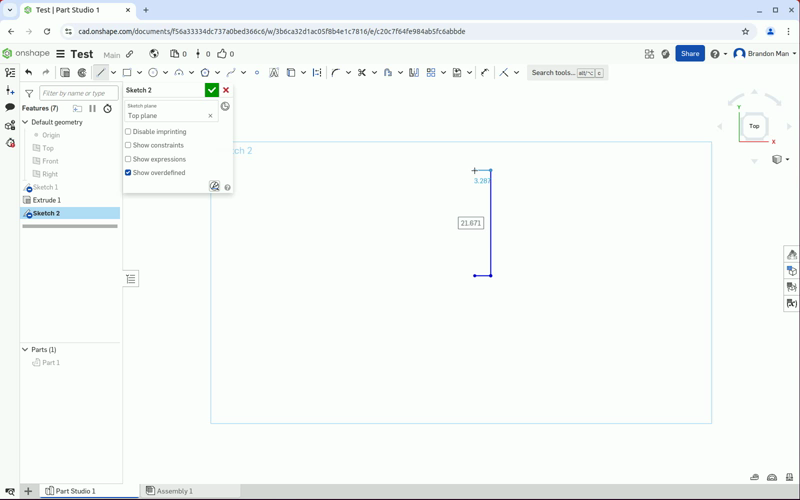
key_down(shift)
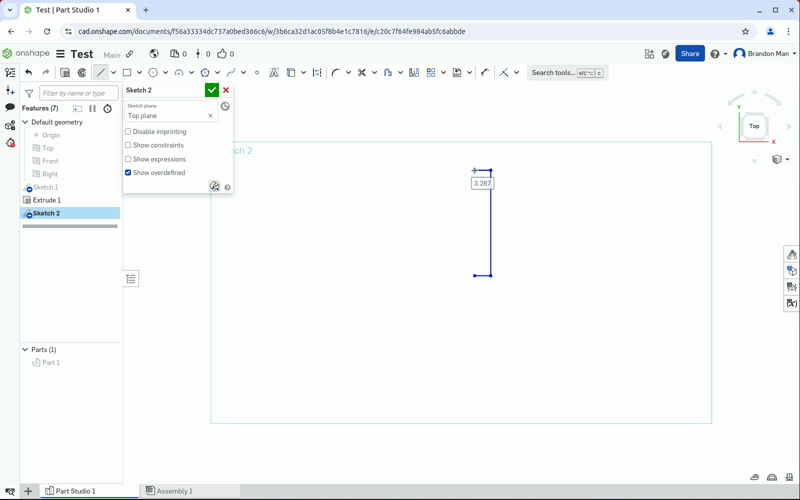
mouse_move(474, 275)
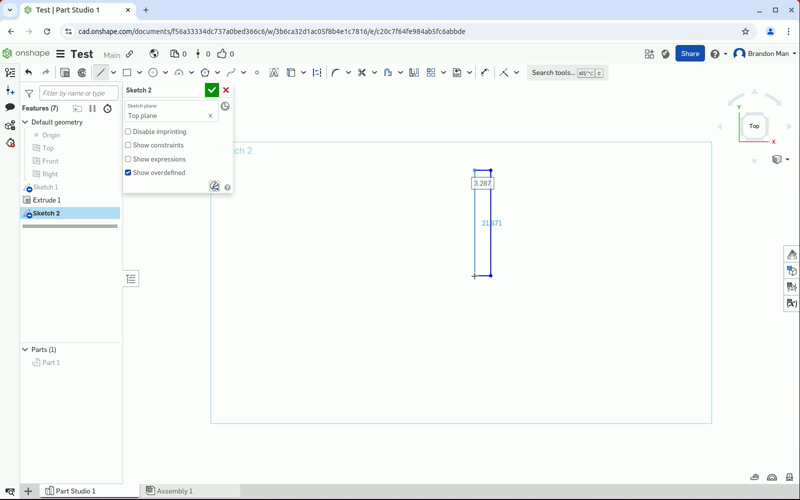
key_up(shift)
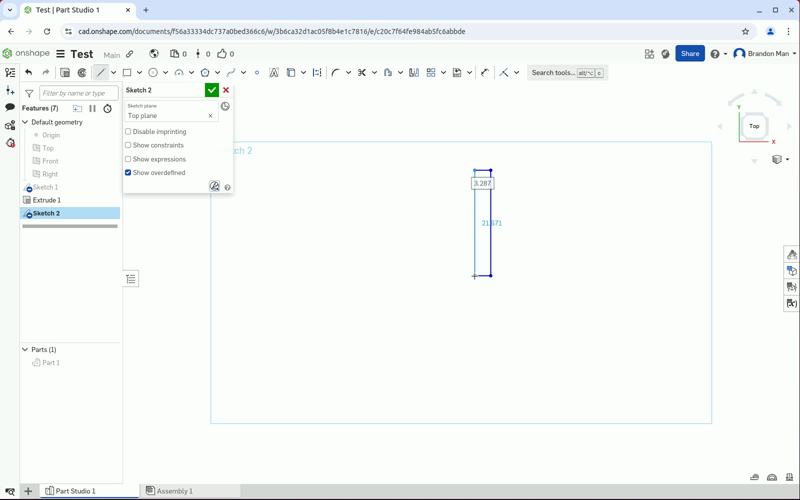
click(474, 275)
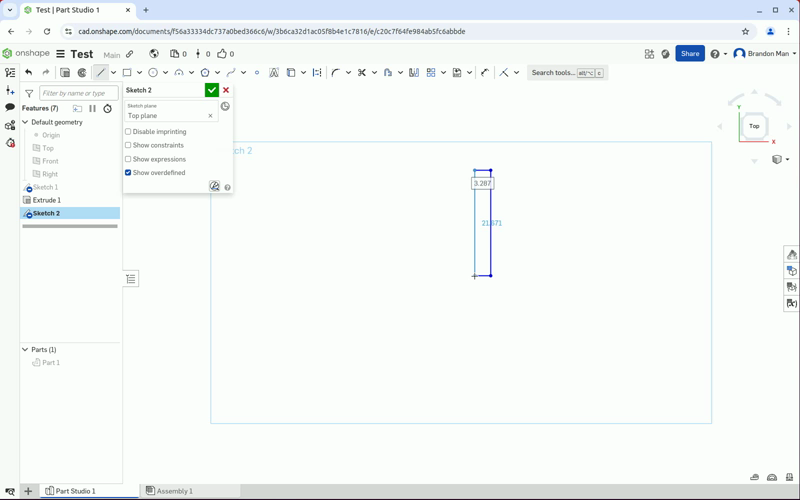
key(esc)
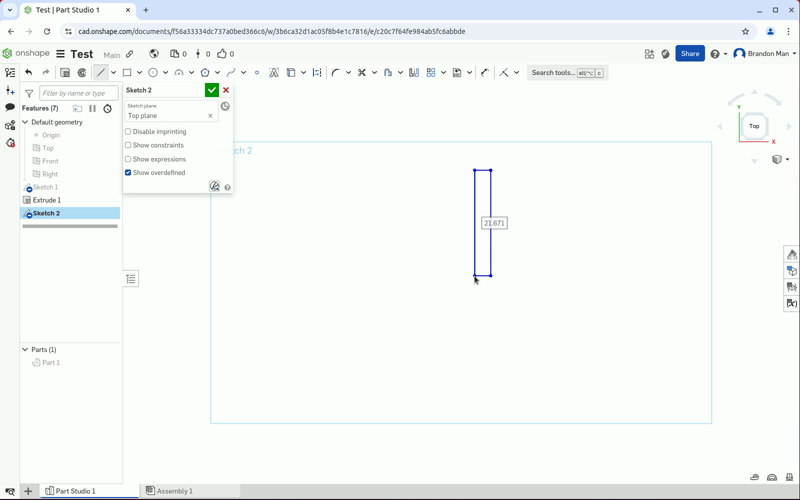
mouse_move(487, 205)
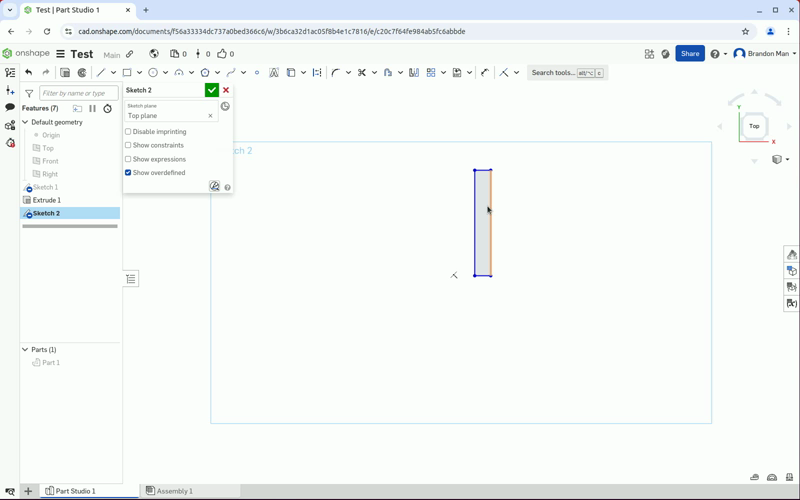
scroll(6)
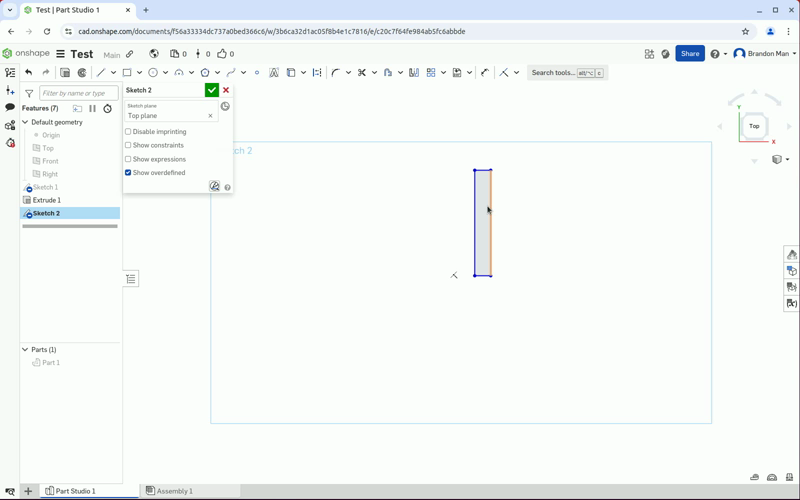
scroll(6)
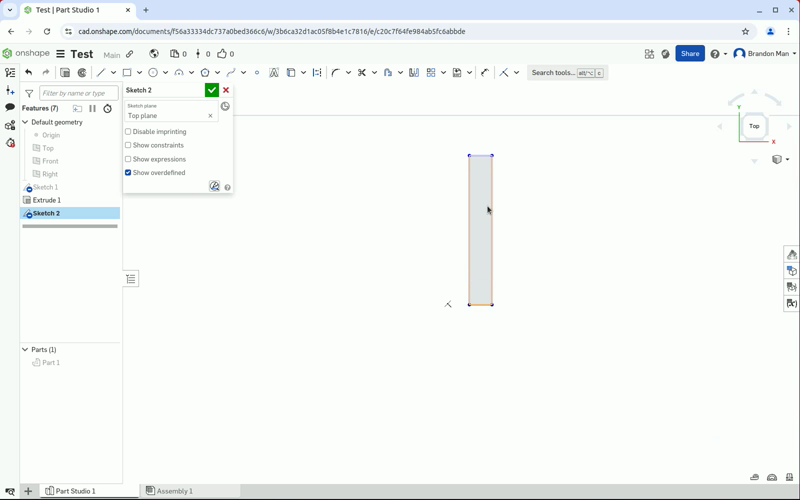
scroll(6)
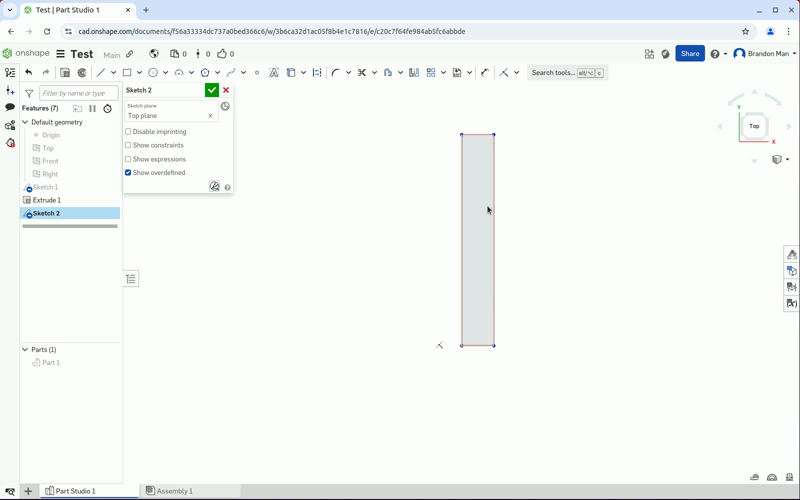
scroll(6)
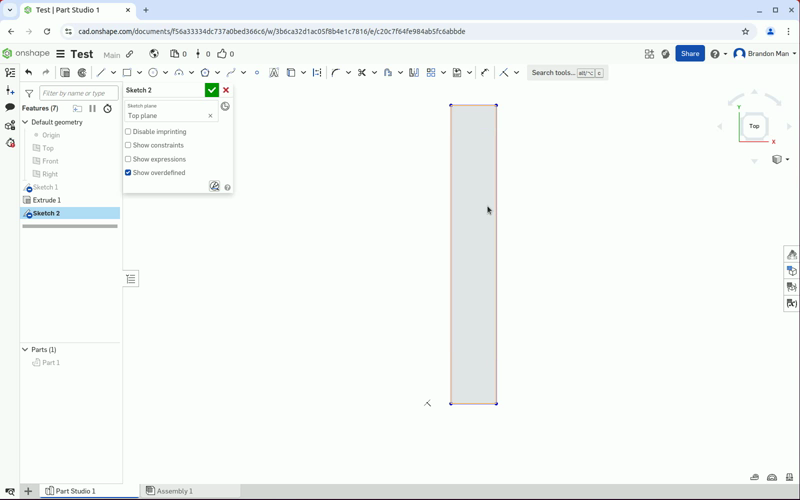
scroll(6)
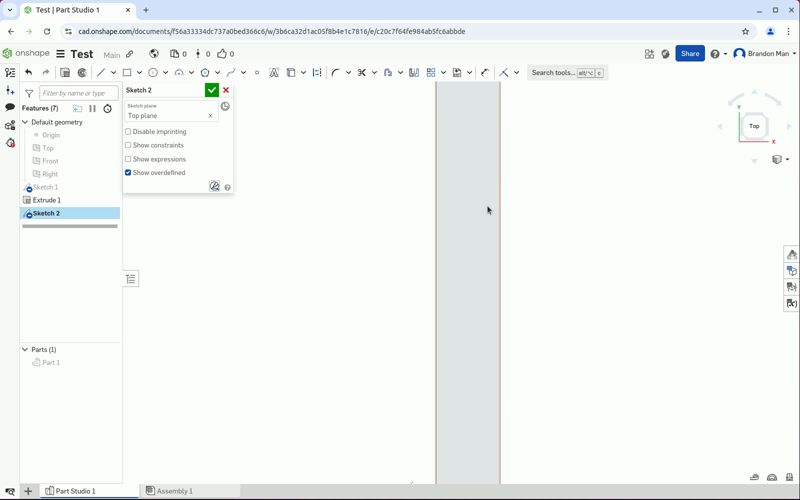
scroll(6)
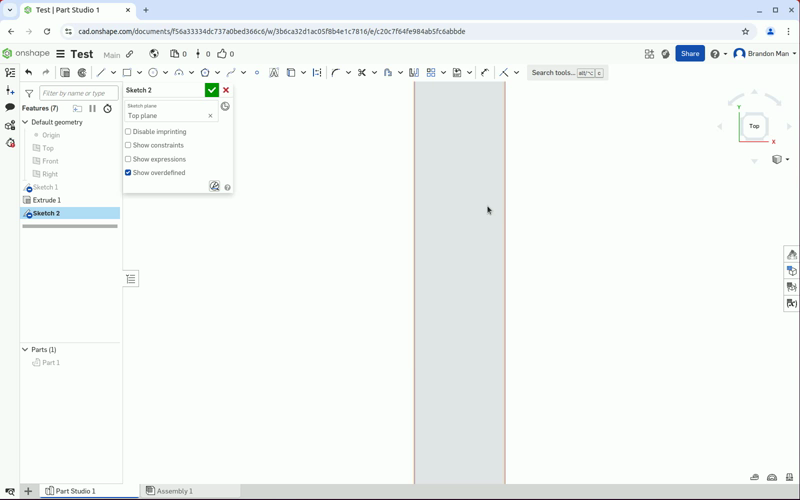
scroll(6)
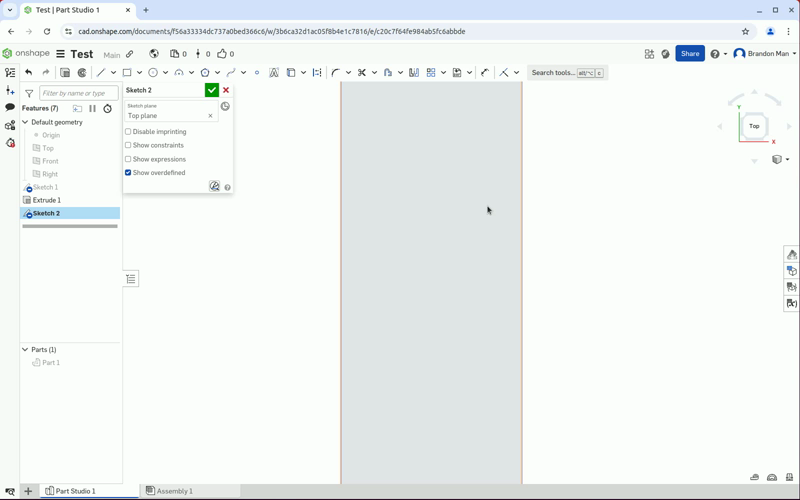
click(487, 205)
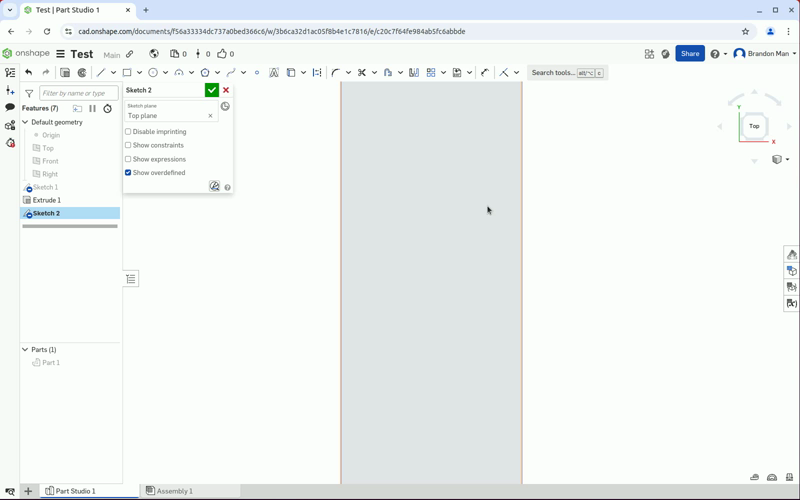
scroll(-6)
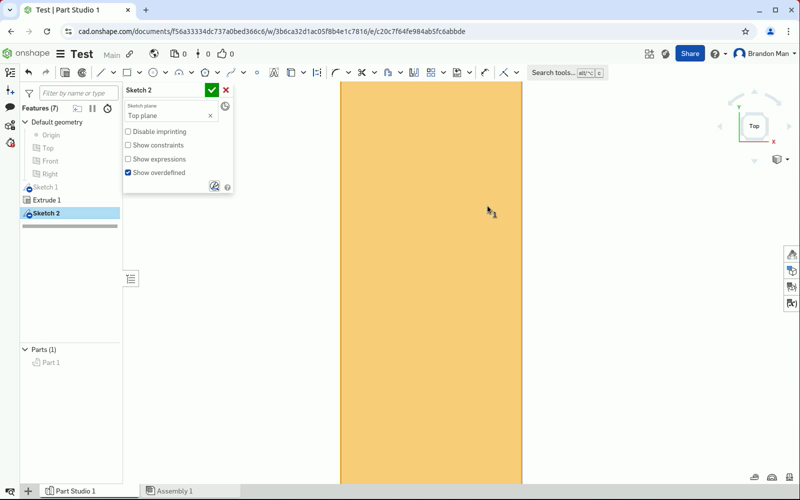
scroll(-6)
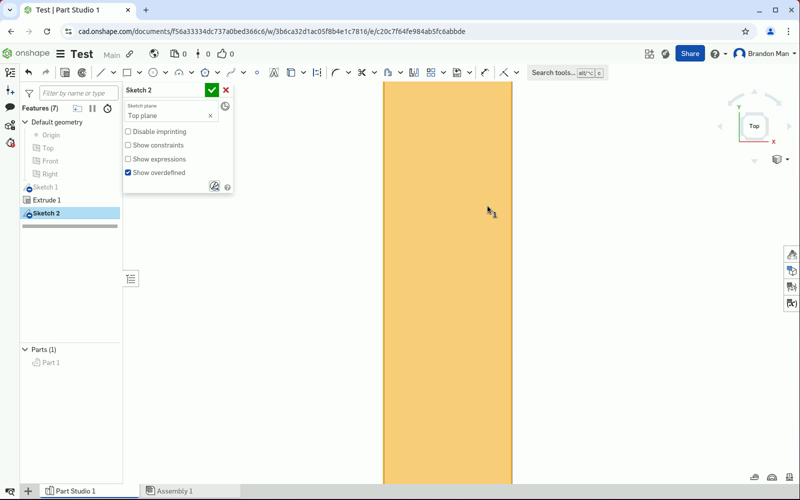
scroll(-6)
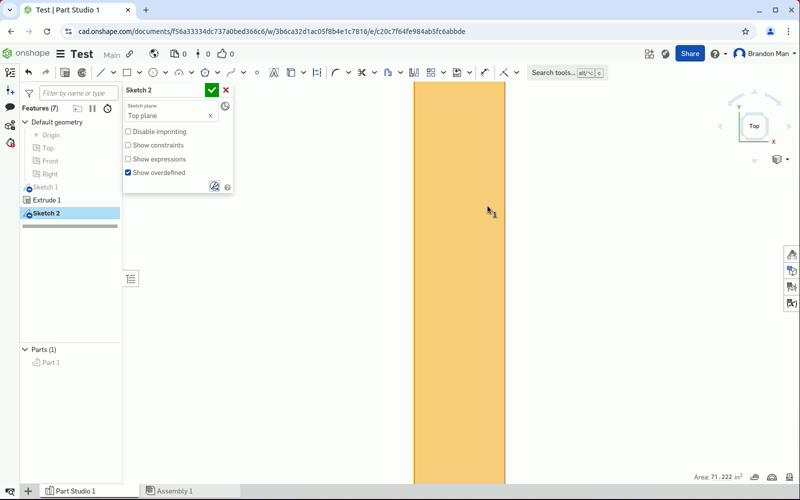
scroll(-6)
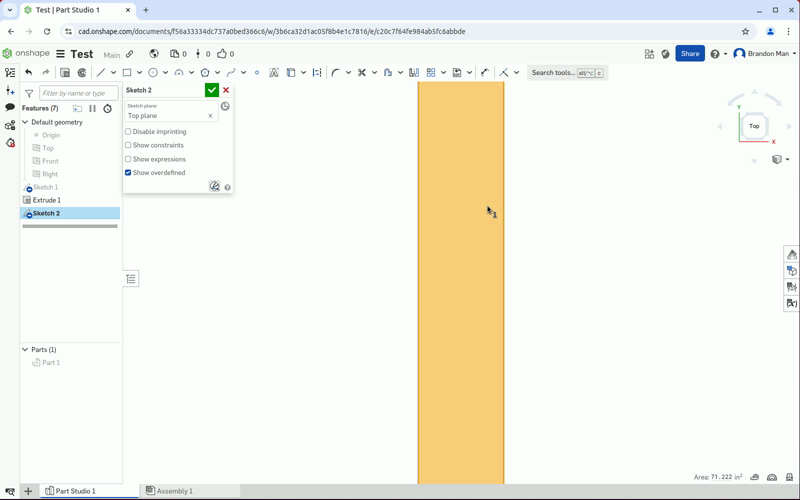
scroll(-6)
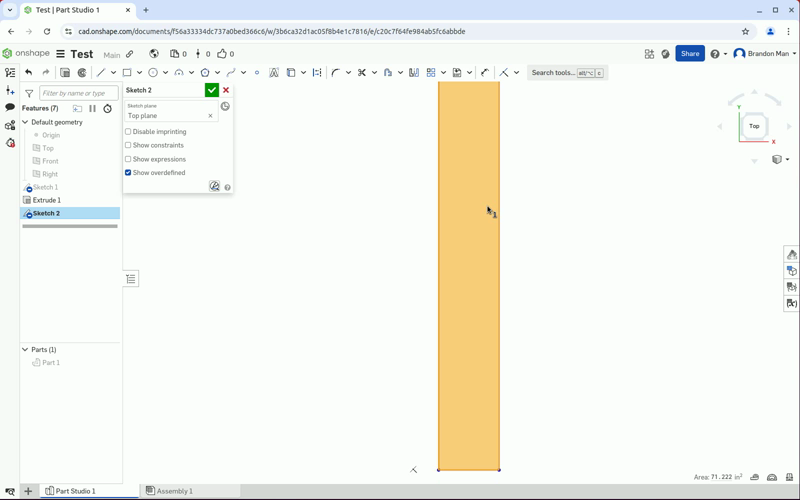
scroll(-6)
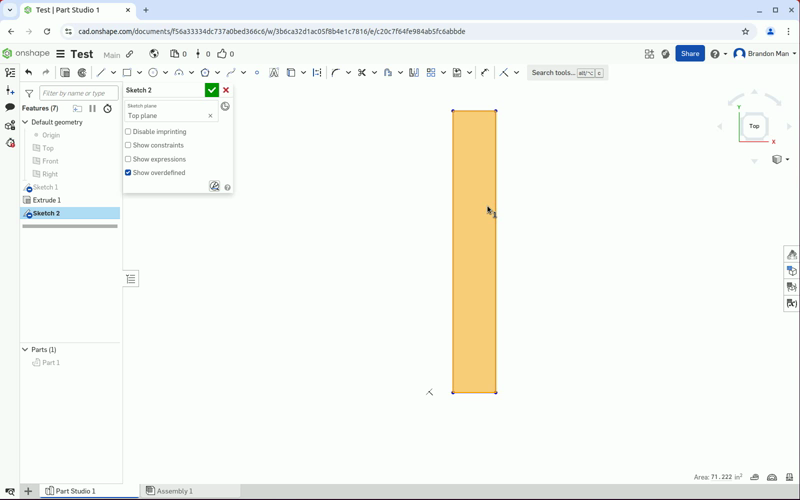
scroll(-6)
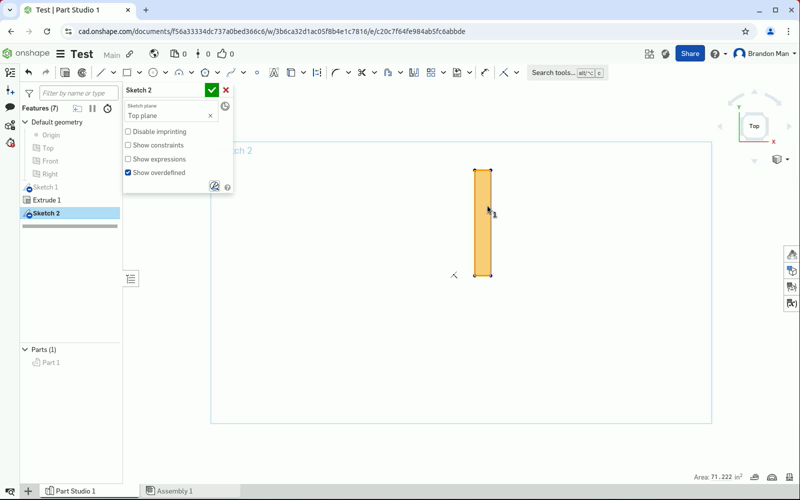
mouse_move(73, 352)
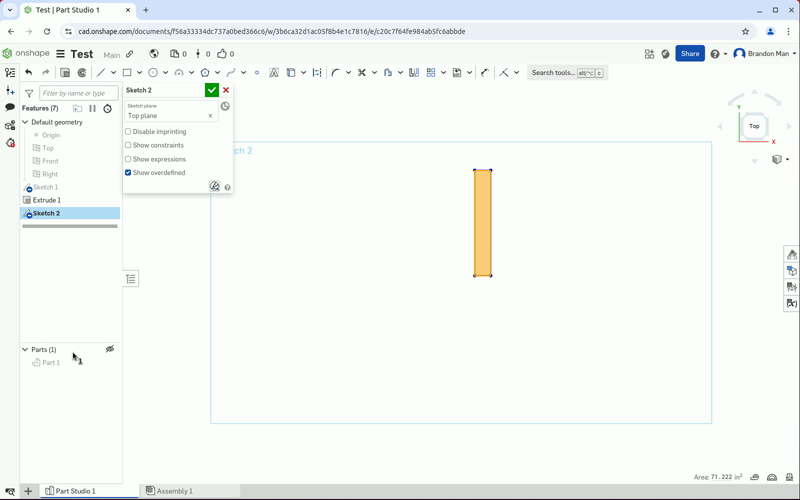
key(shift+y)
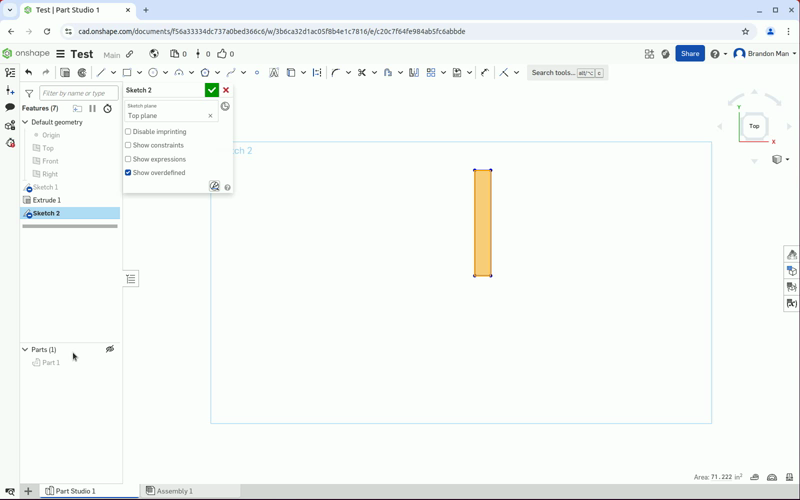
key(shift+e)
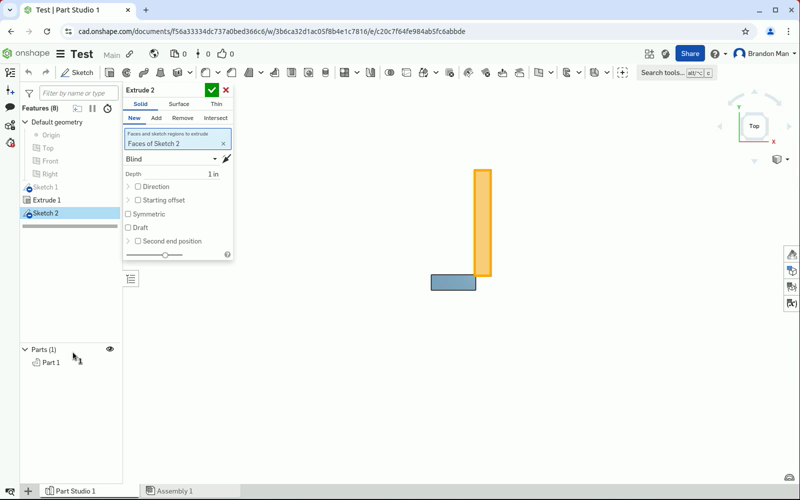
mouse_move(143, 106)
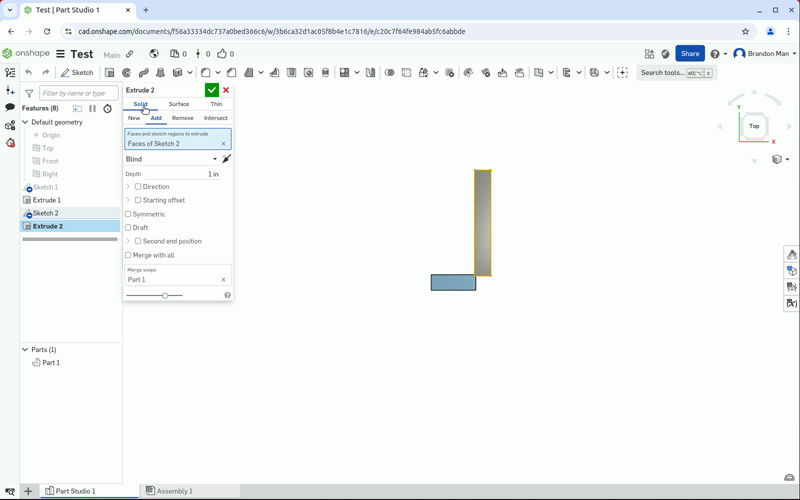
click(143, 106)
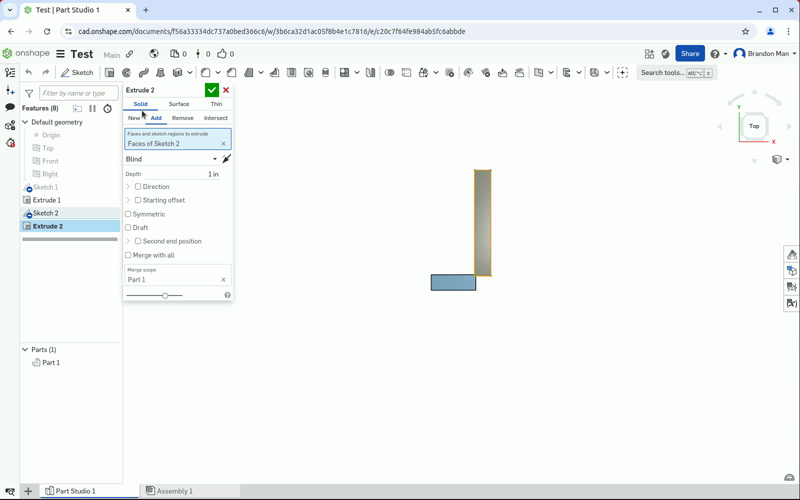
mouse_move(137, 120)
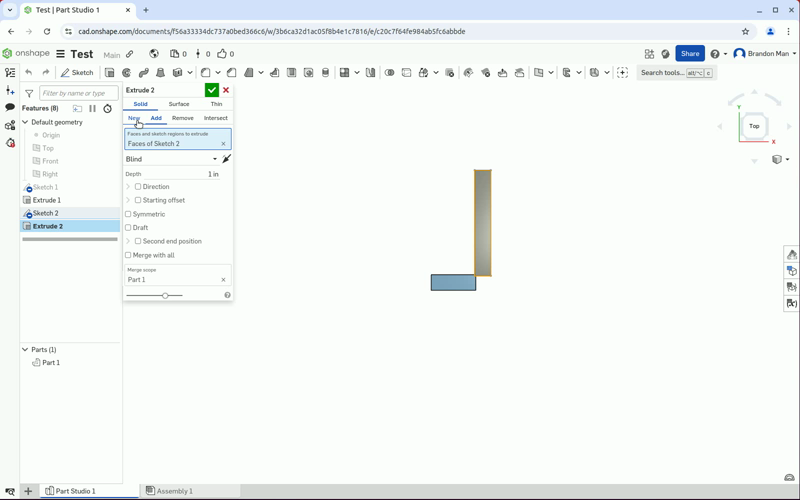
click(137, 120)
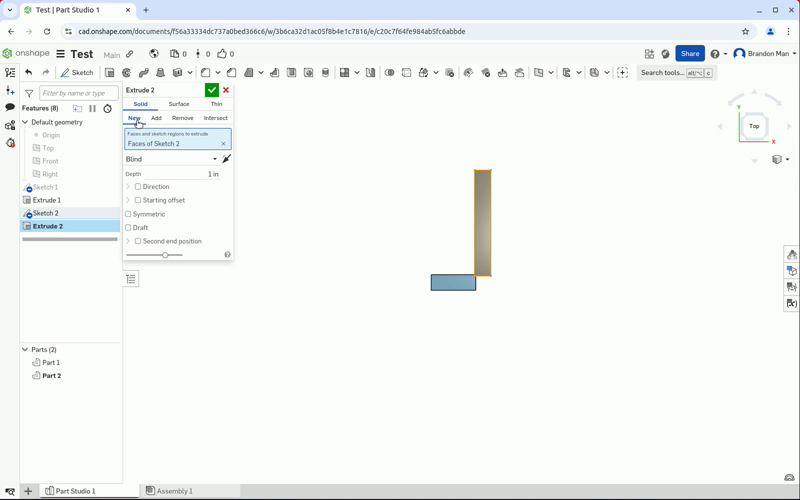
key(tab, 4)
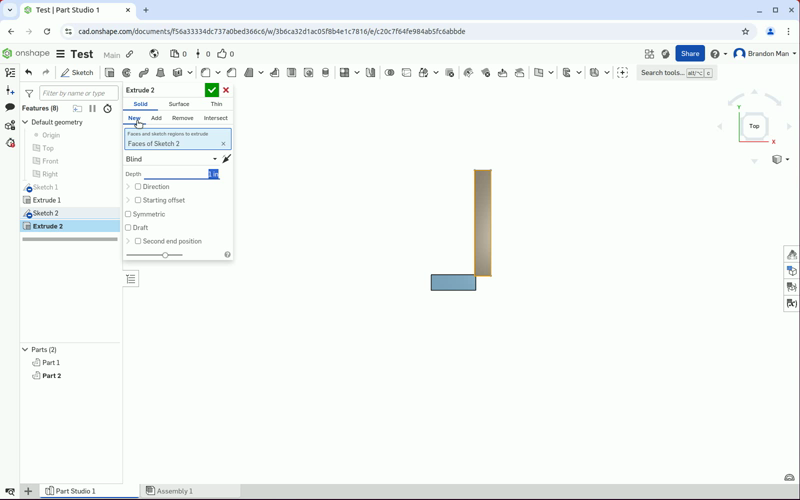
text(1.685)
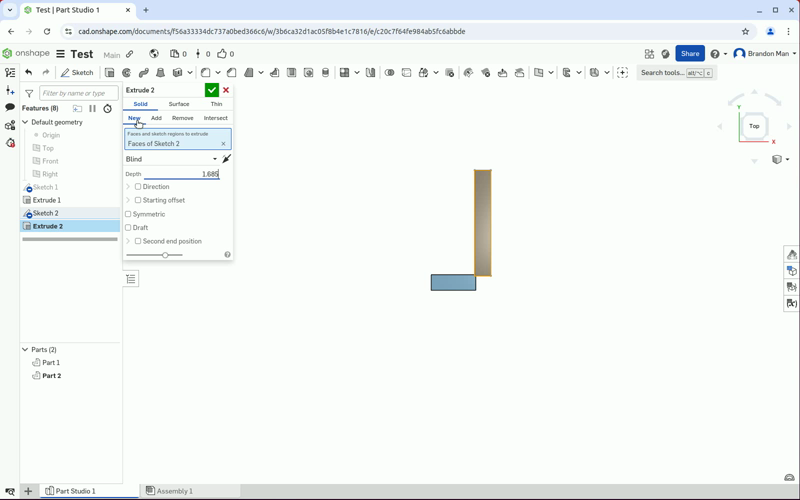
key(enter)
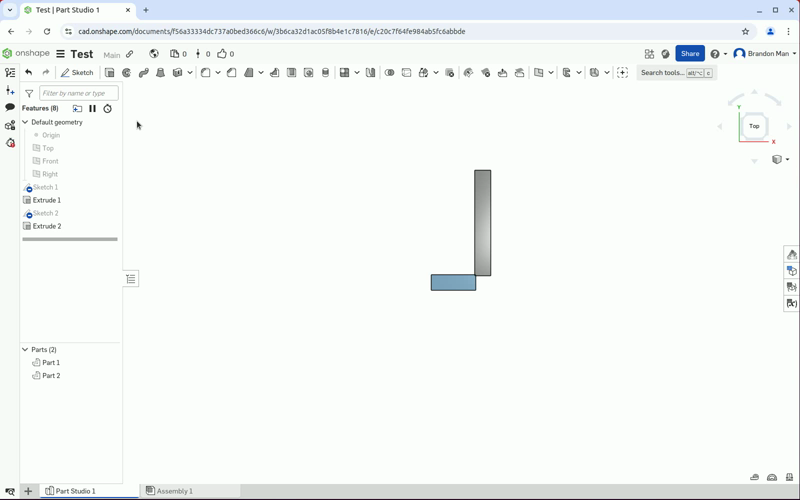
key(shift+h)
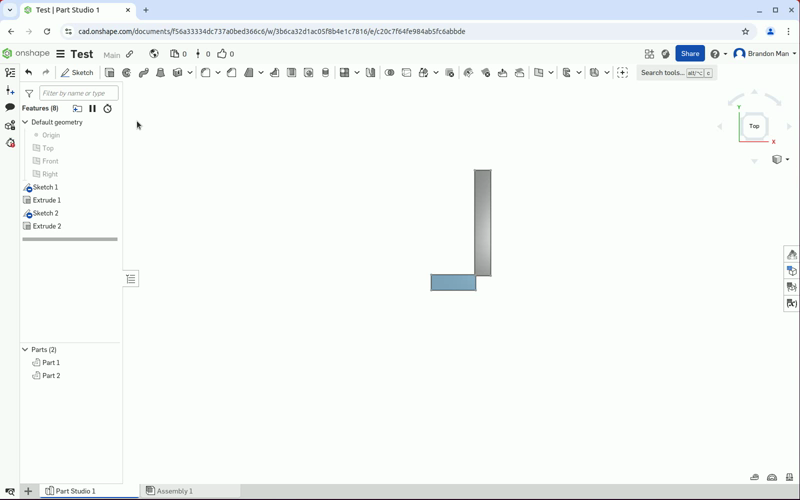
key(shift+h)
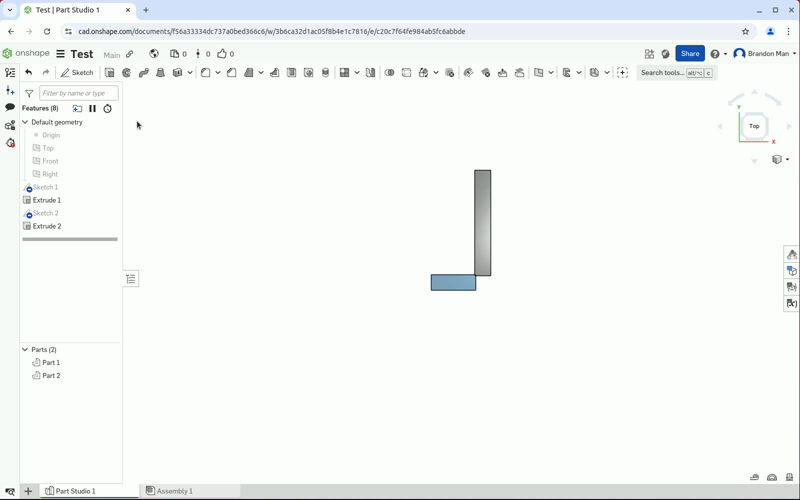
mouse_move(73, 189)
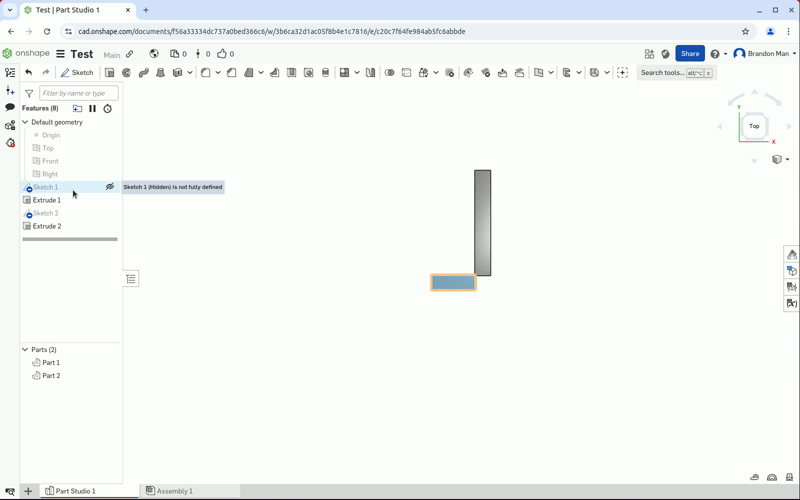
click(73, 189)
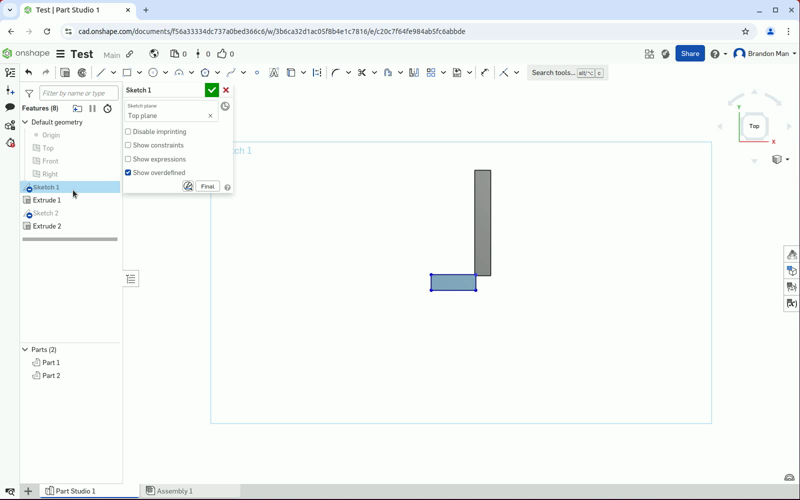
mouse_move(229, 92)
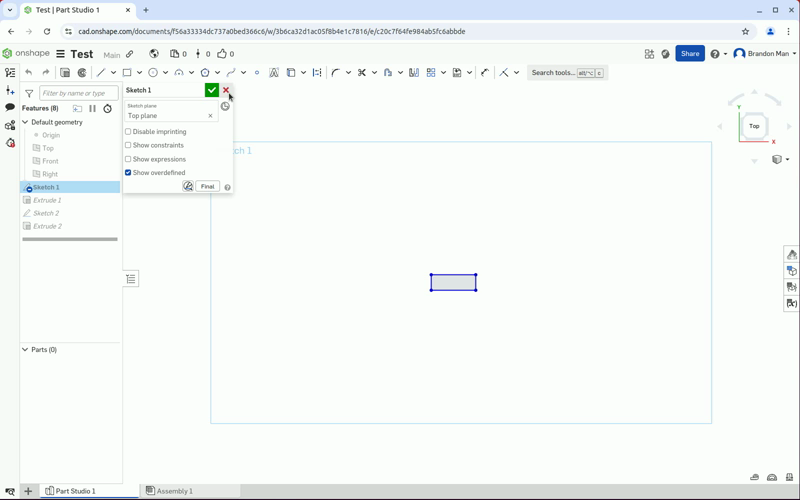
click(229, 92)
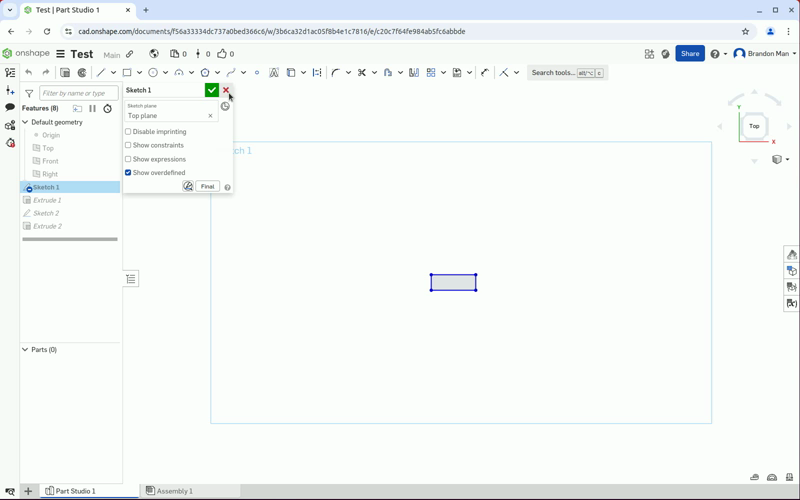
key(shift+s)
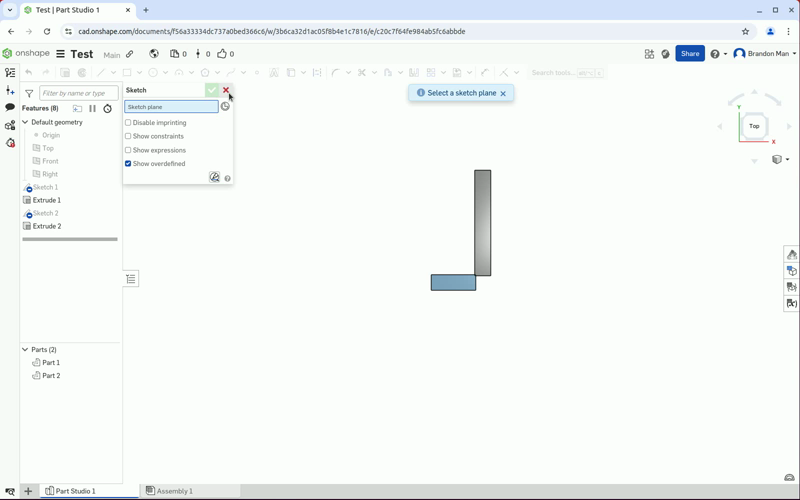
mouse_move(73, 150)
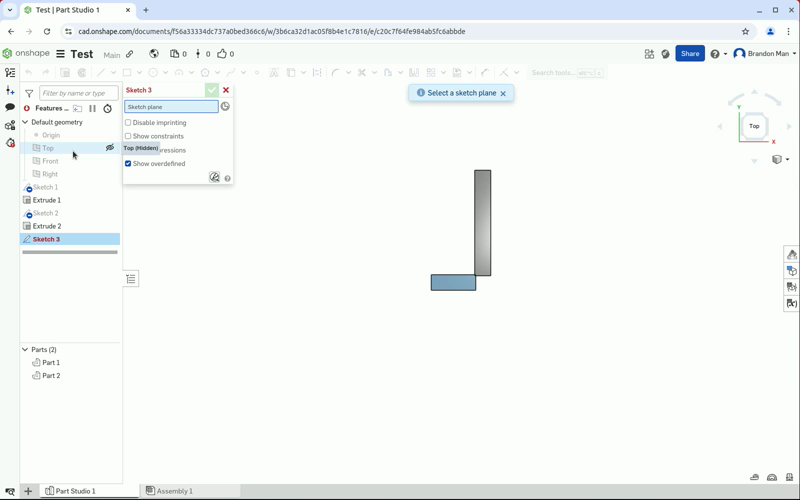
click(73, 150)
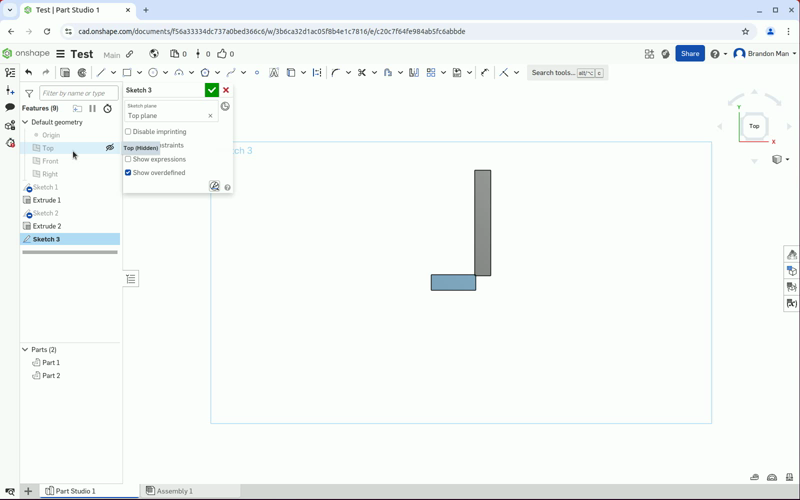
mouse_move(73, 352)
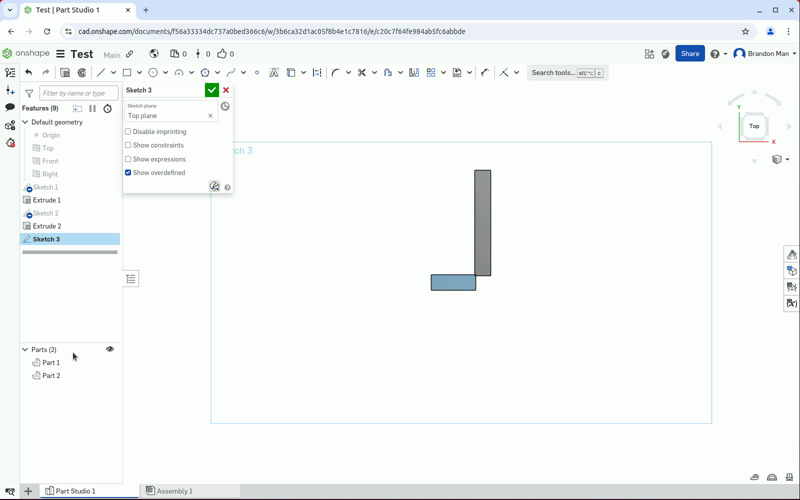
key(y)
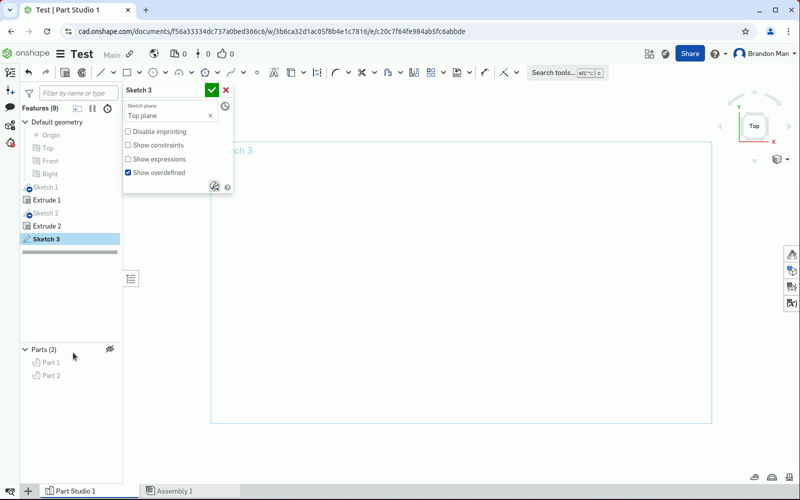
key(l)
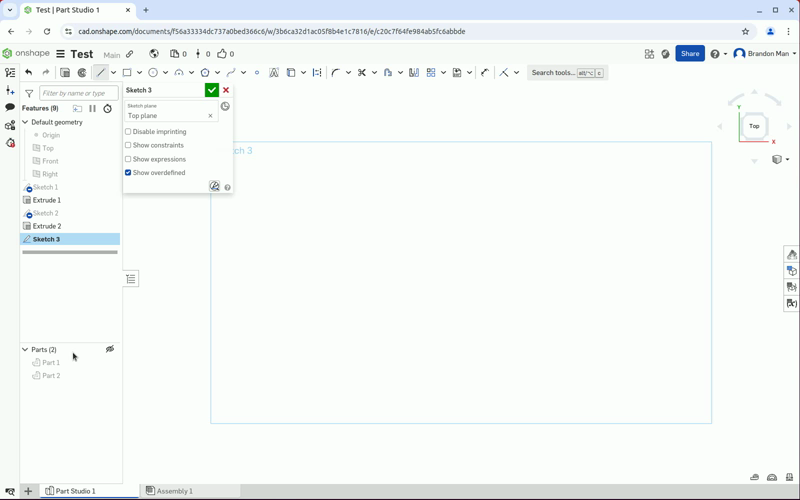
key_down(shift)
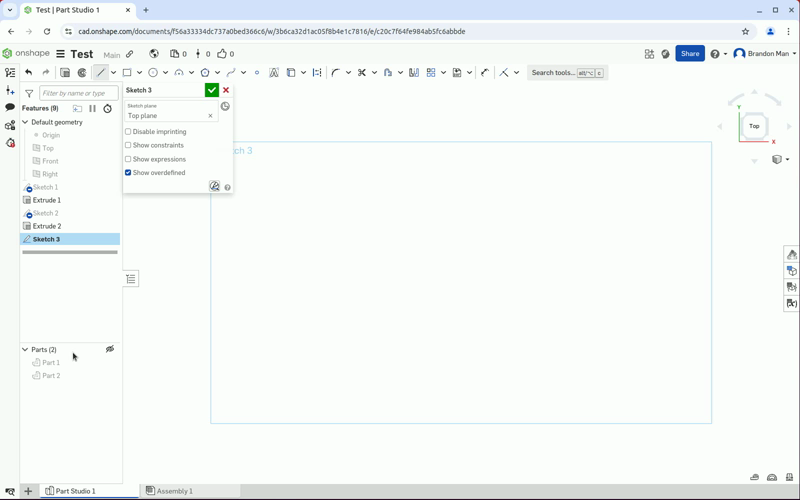
mouse_move(474, 290)
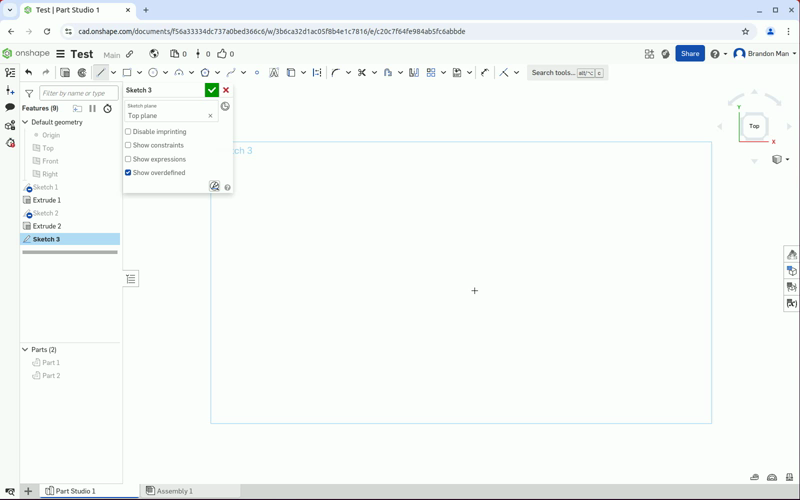
click(474, 290)
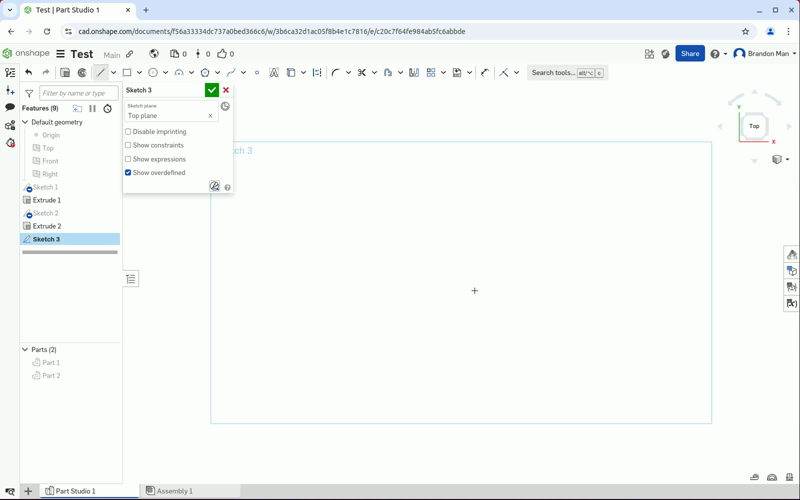
key_up(shift)
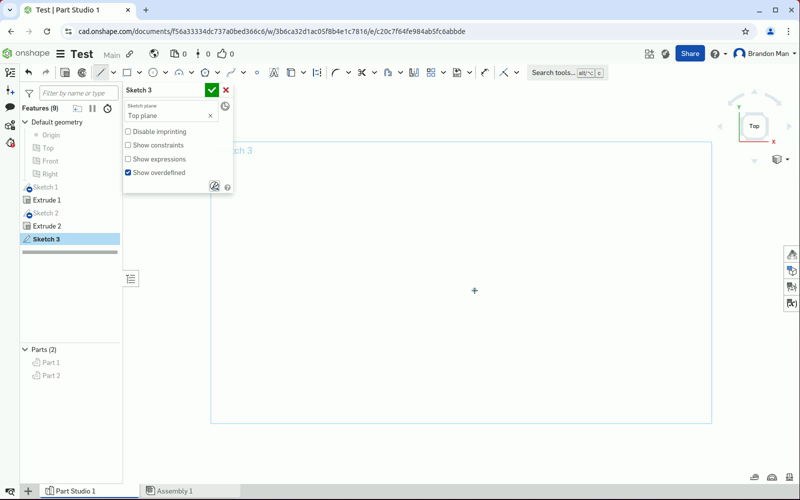
key_down(shift)
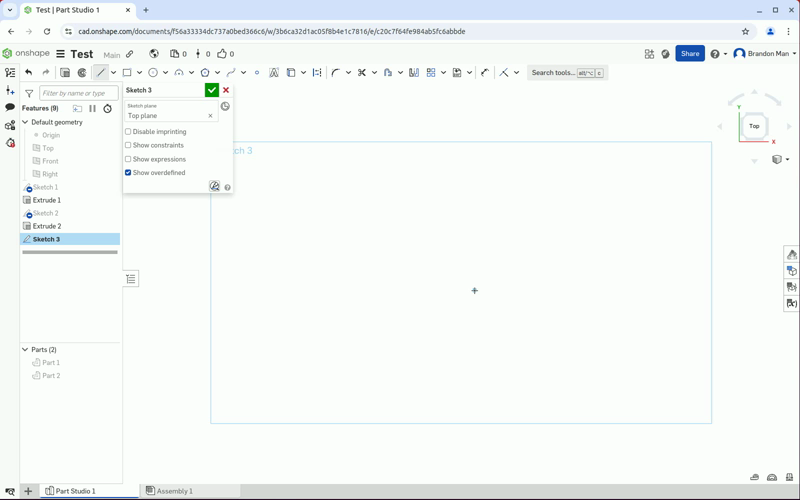
mouse_move(504, 290)
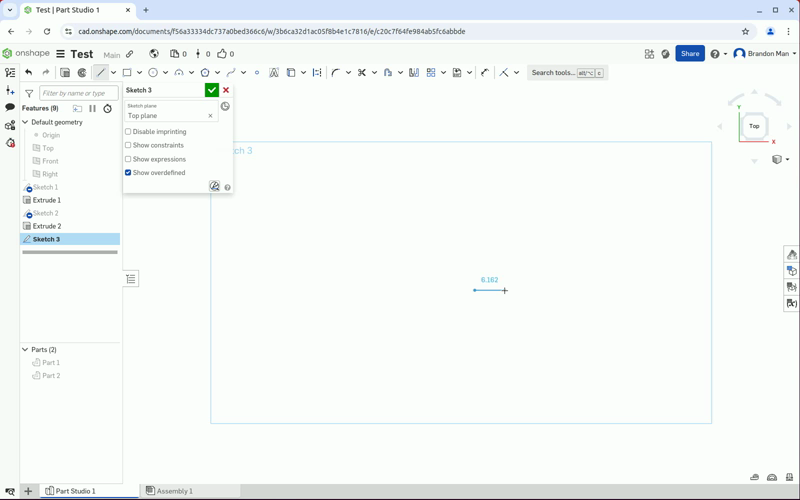
mouse_move(491, 290)
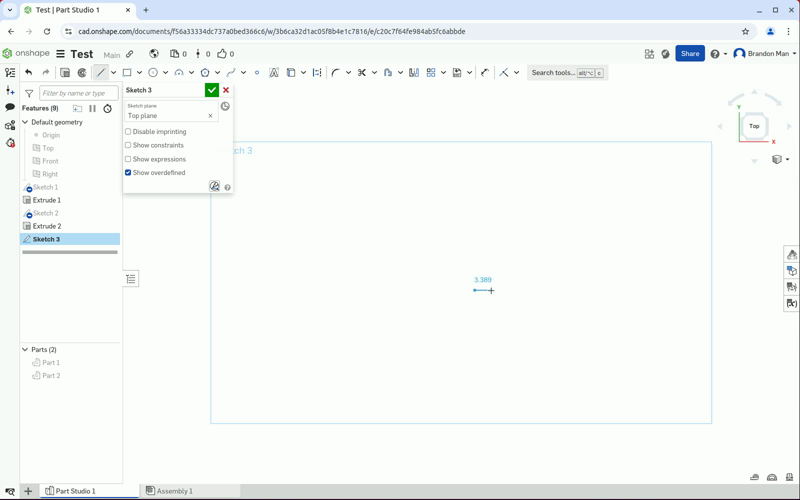
click(491, 290)
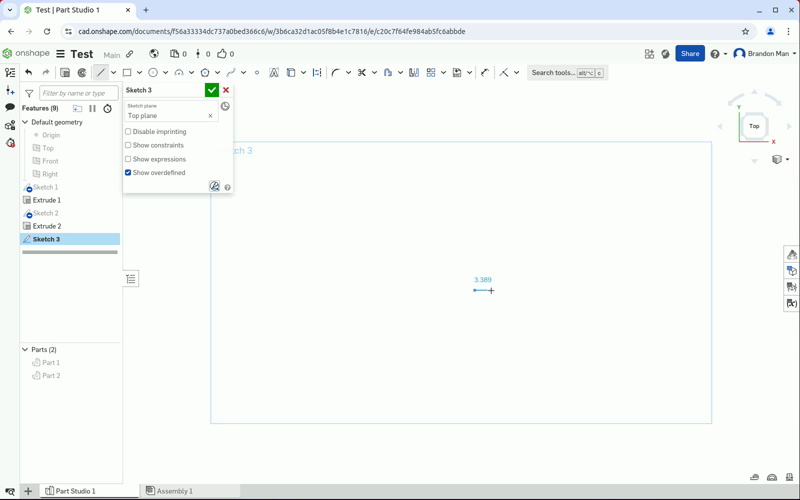
key_up(shift)
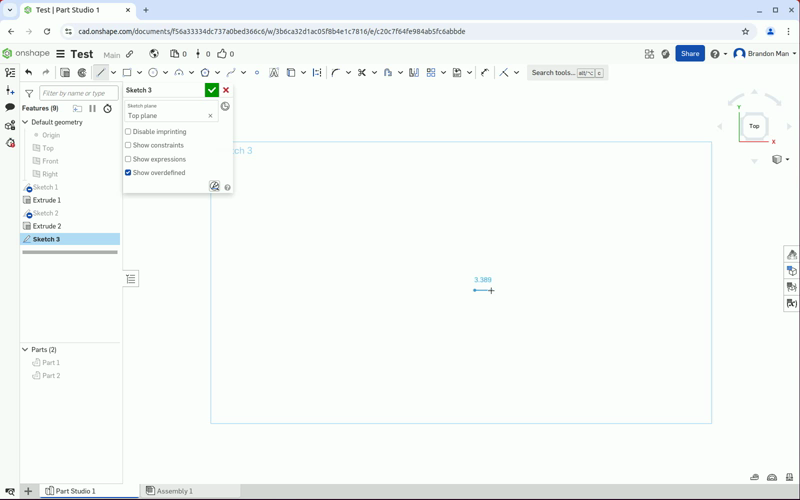
key_down(shift)
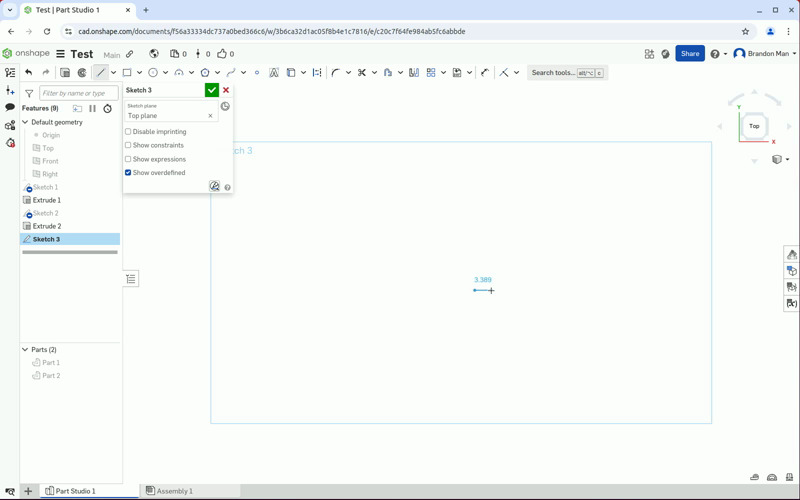
mouse_move(521, 290)
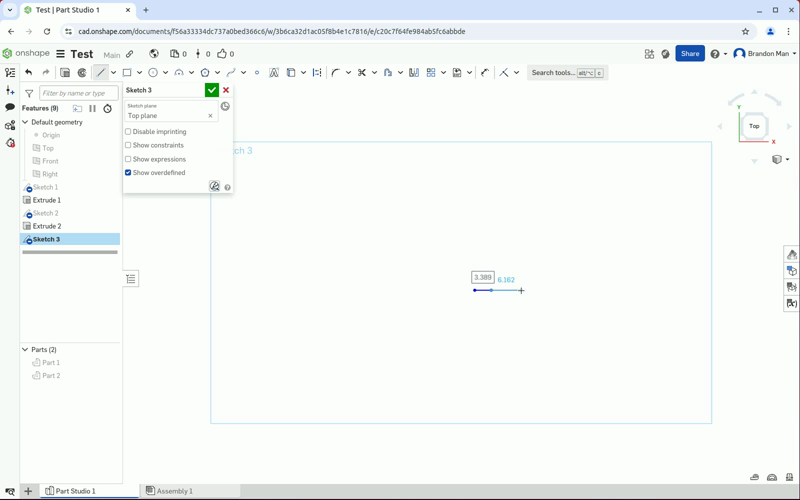
mouse_move(491, 273)
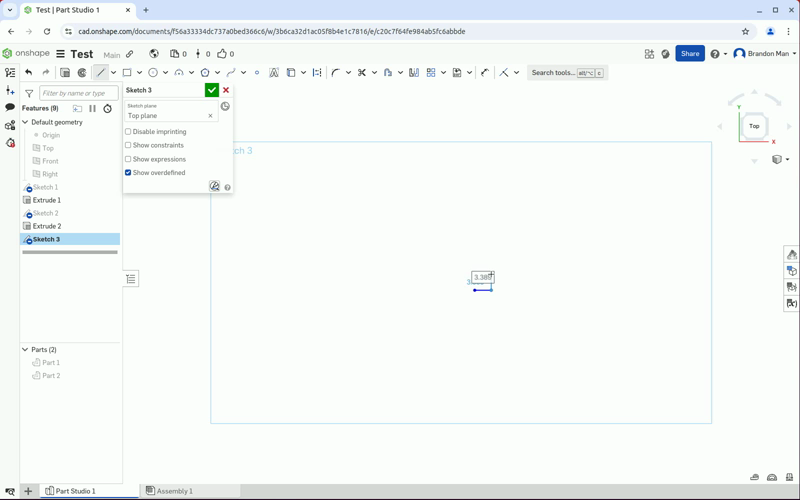
click(491, 273)
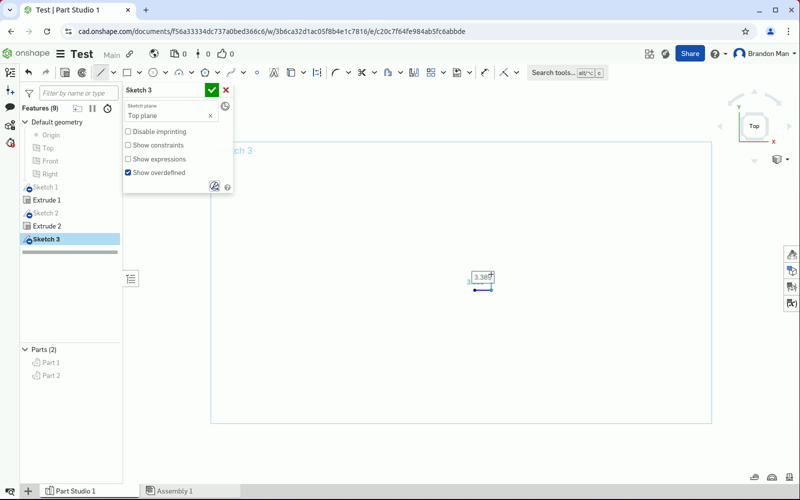
key_up(shift)
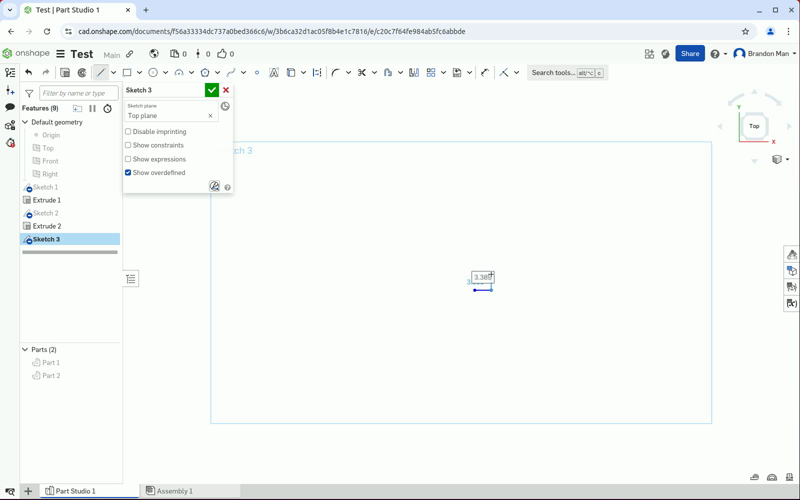
key_down(shift)
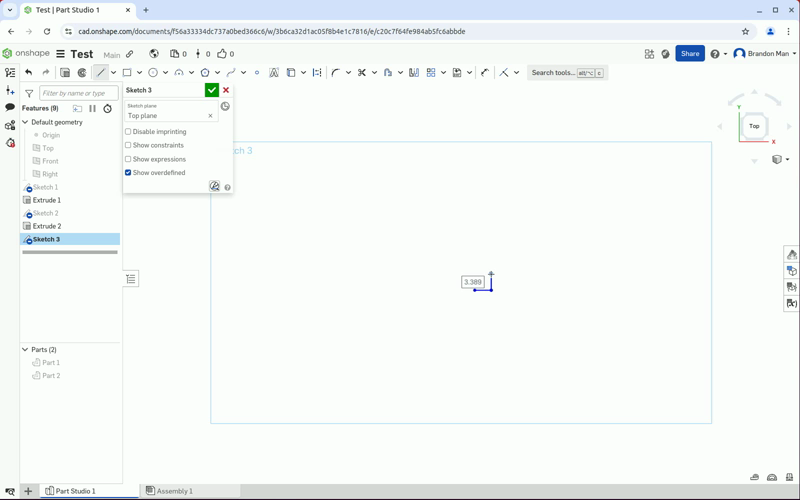
mouse_move(521, 273)
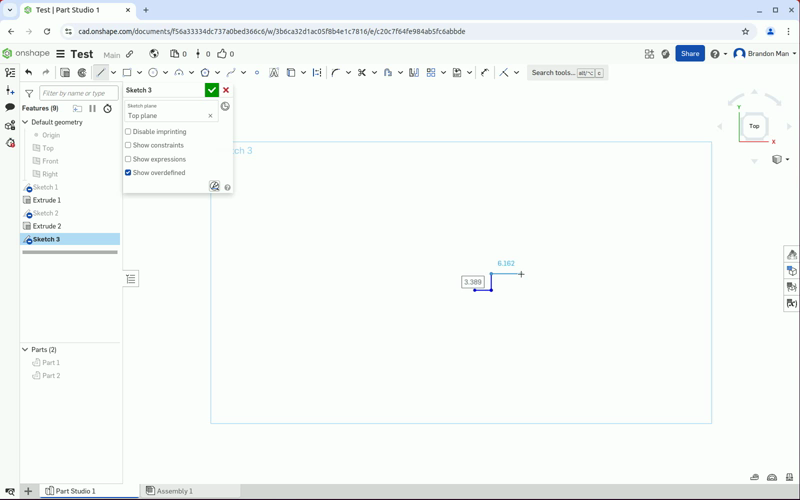
mouse_move(474, 273)
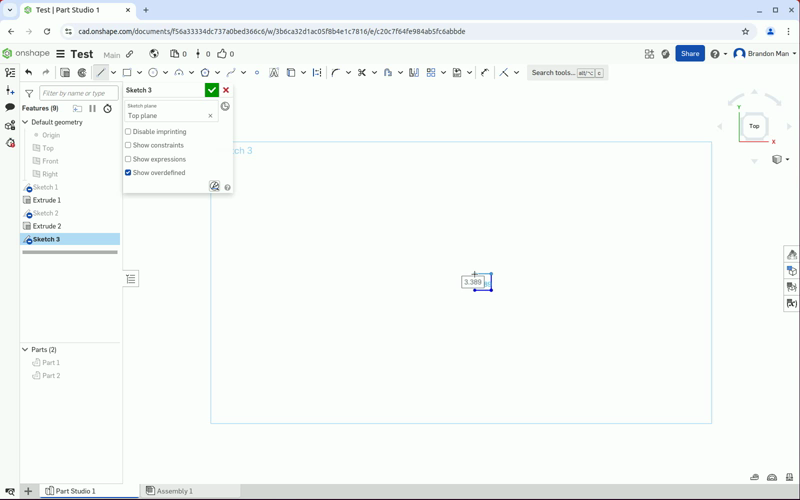
click(474, 273)
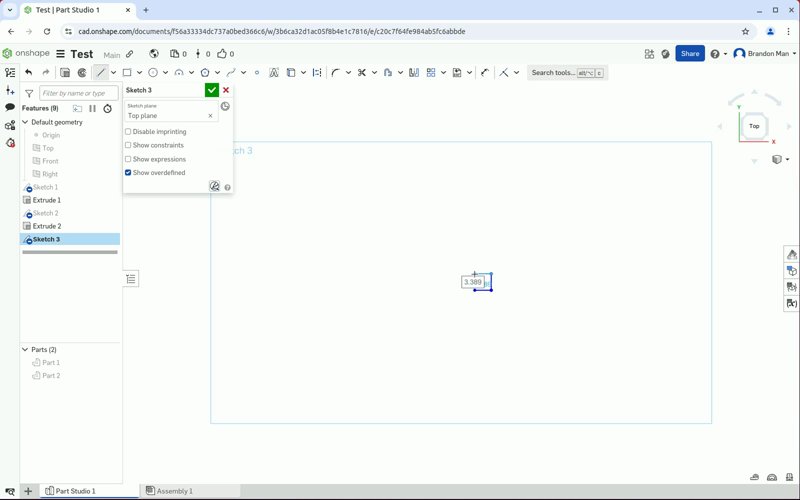
key_up(shift)
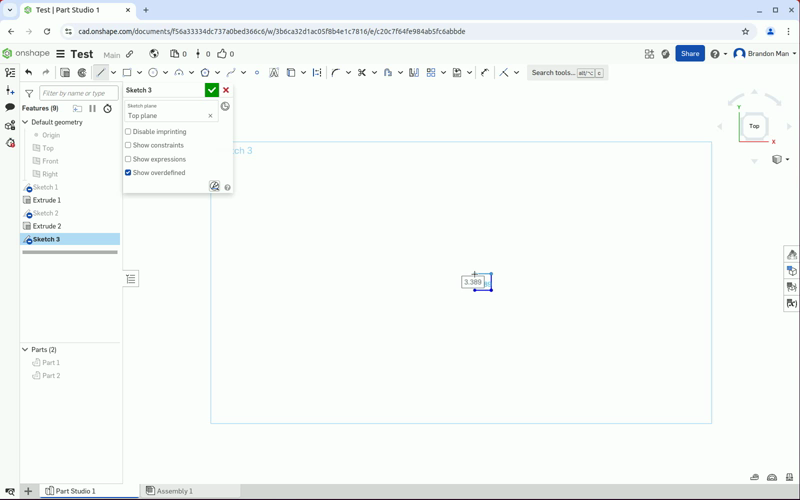
mouse_move(504, 273)
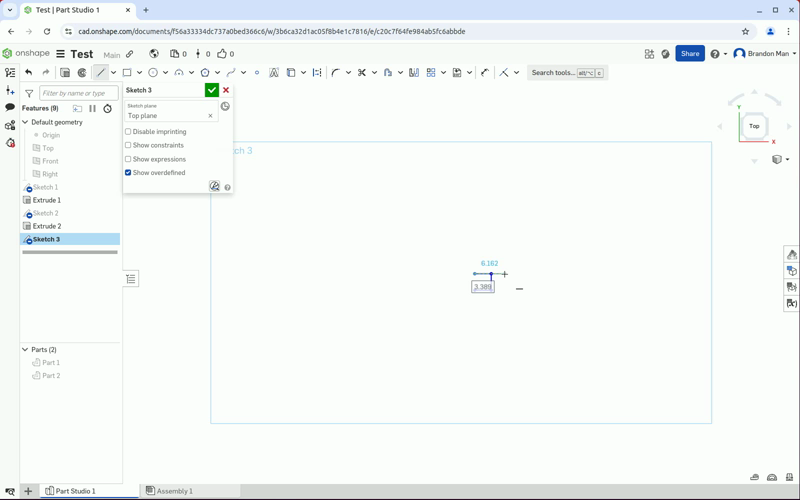
key_down(shift)
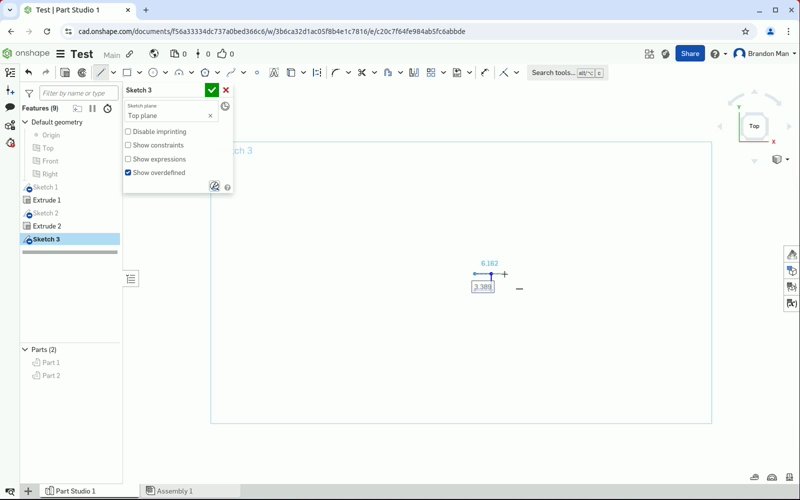
mouse_move(474, 290)
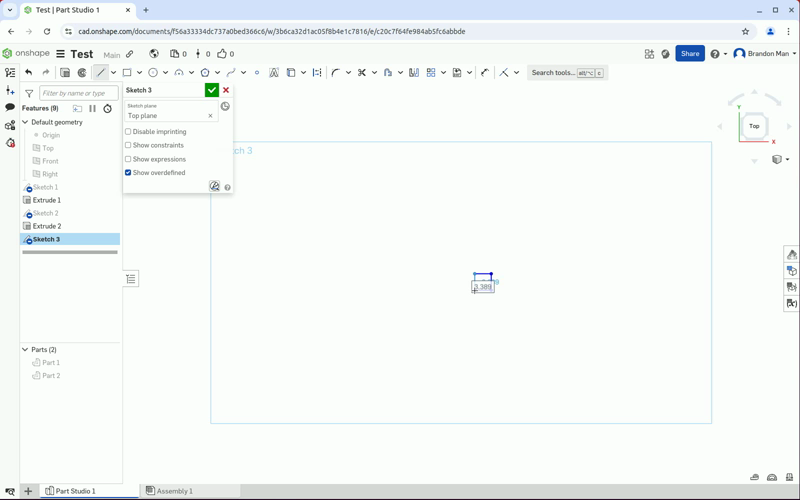
key_up(shift)
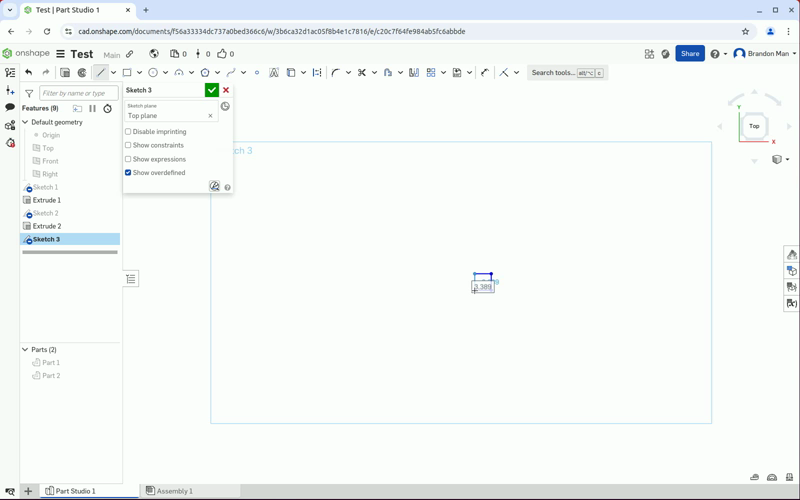
click(474, 290)
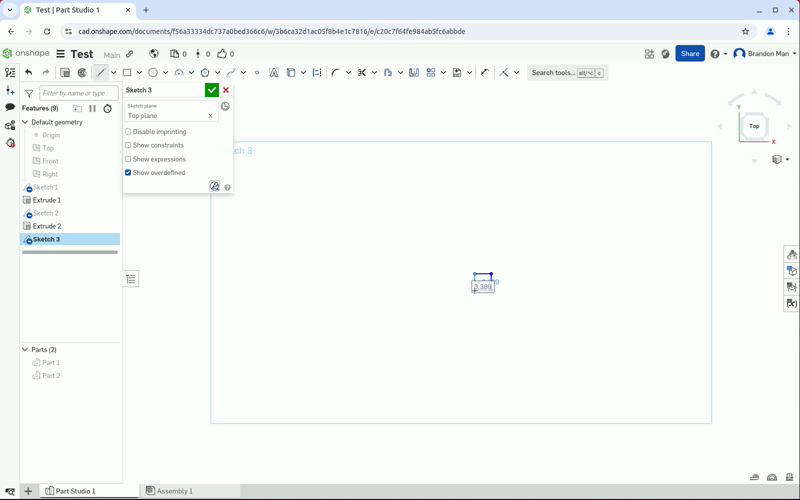
key(esc)
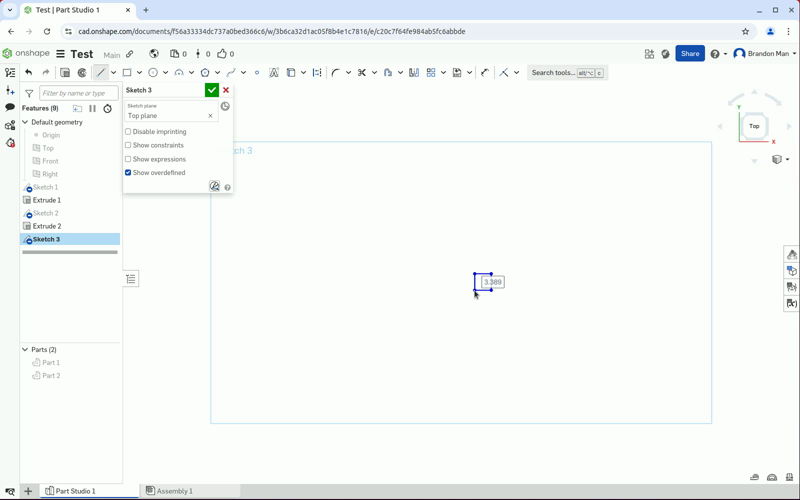
mouse_move(475, 282)
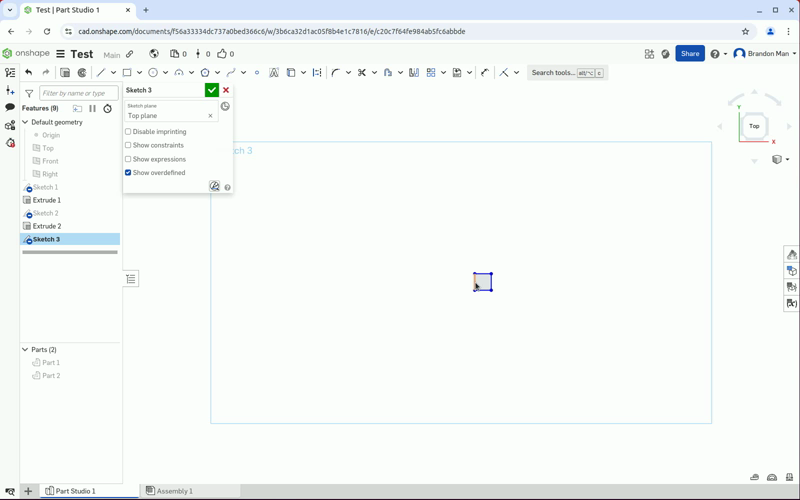
scroll(6)
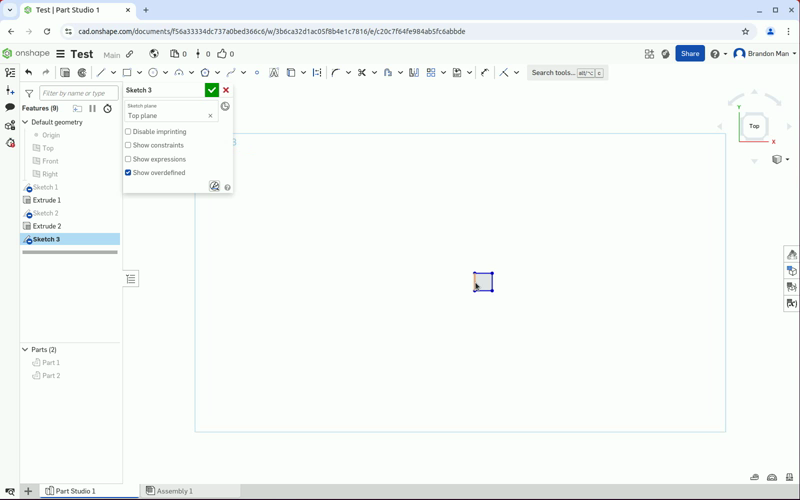
scroll(6)
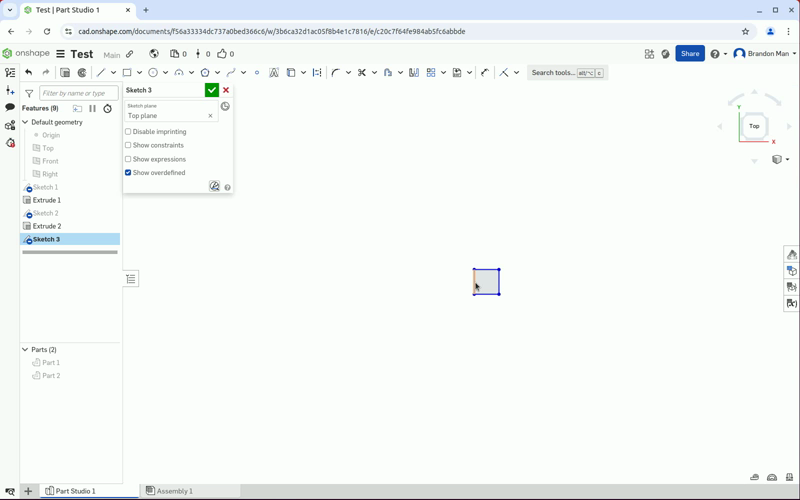
scroll(6)
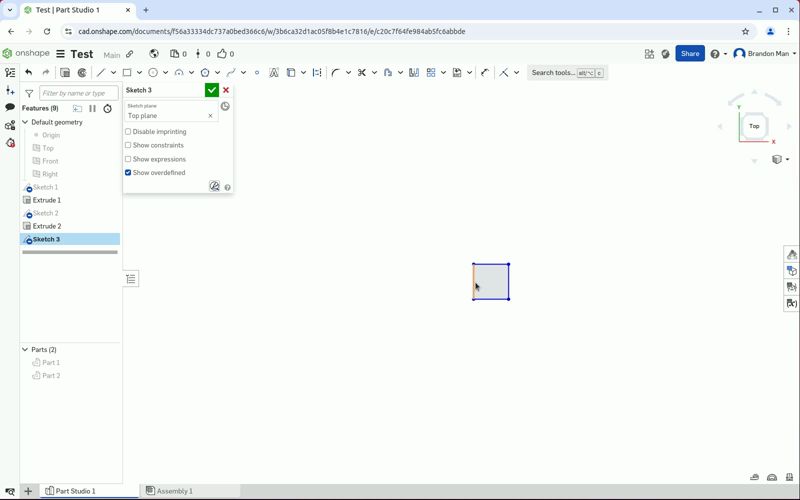
scroll(6)
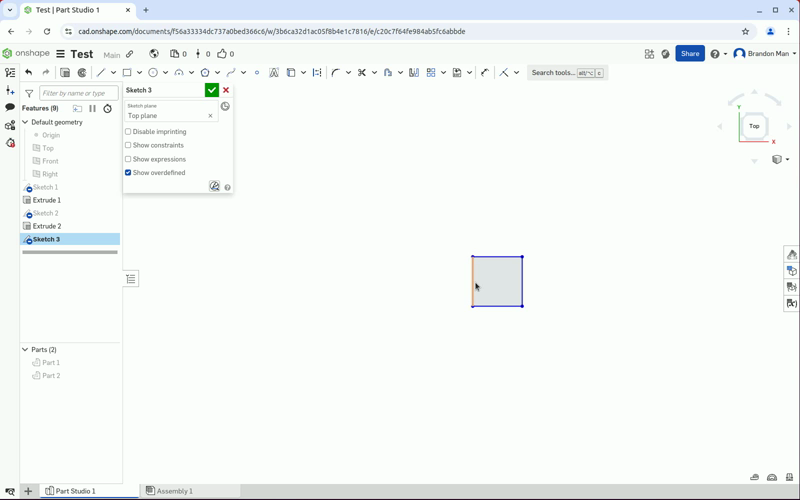
scroll(6)
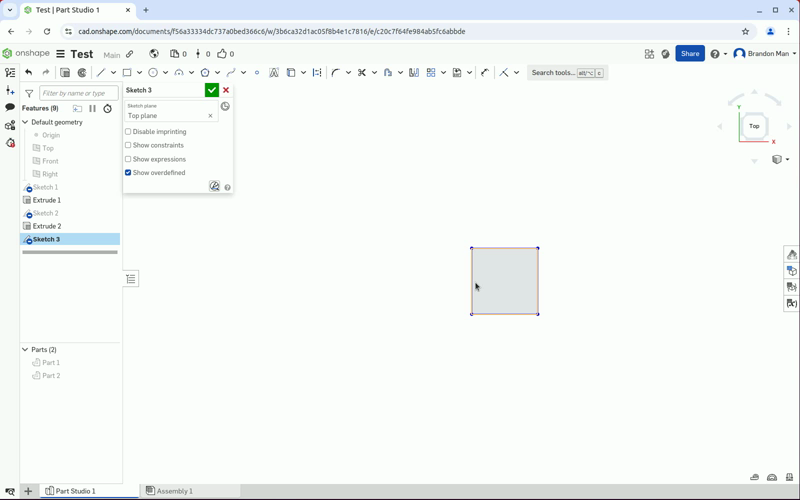
scroll(6)
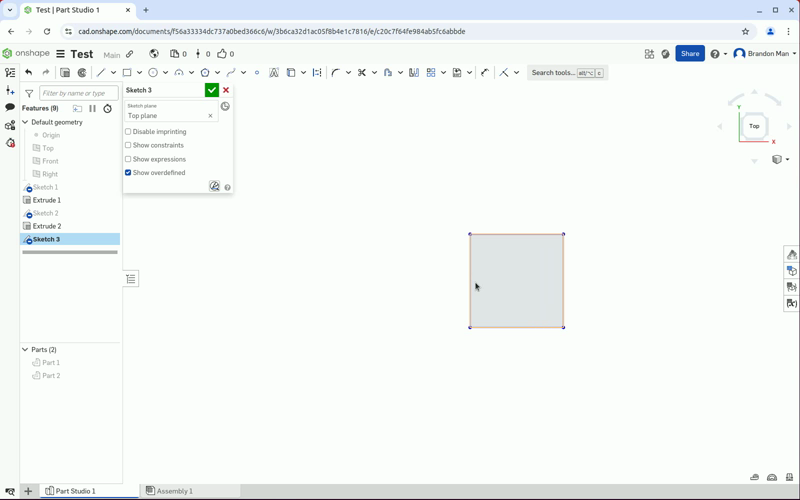
scroll(6)
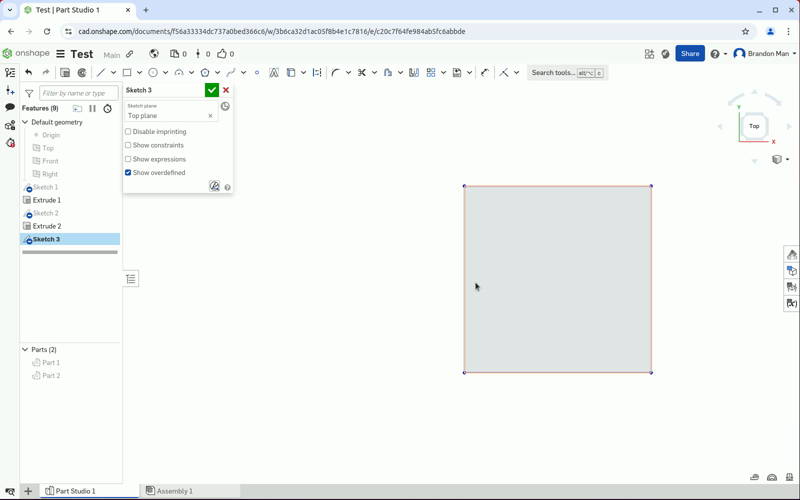
click(475, 282)
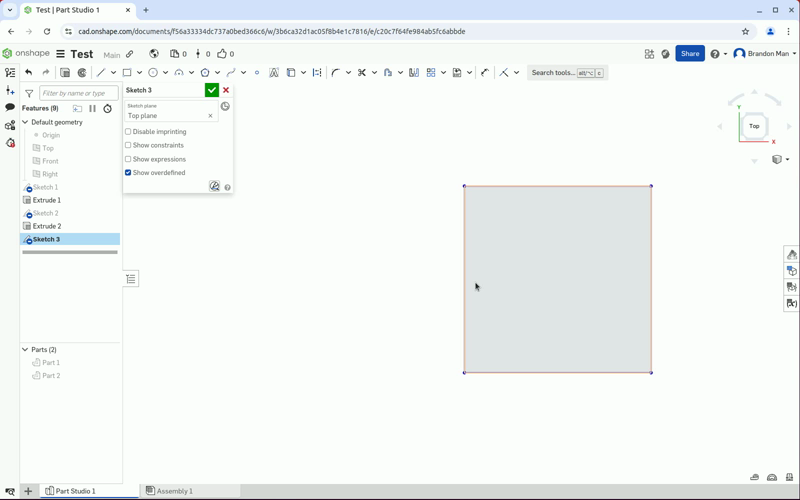
scroll(-6)
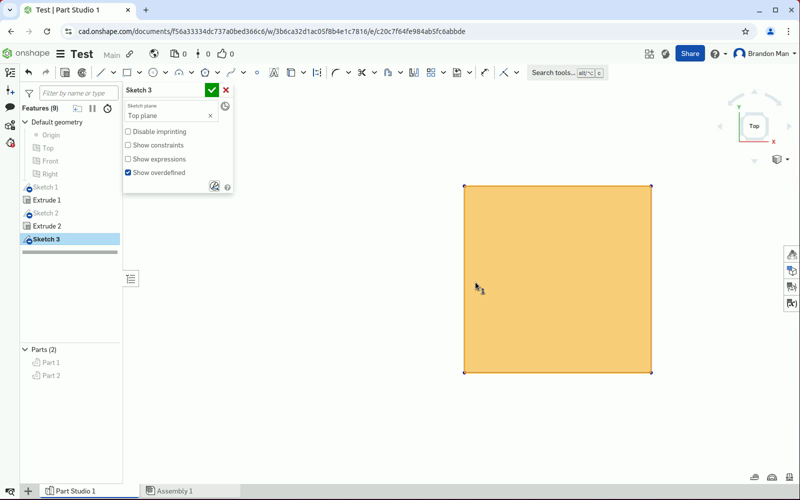
scroll(-6)
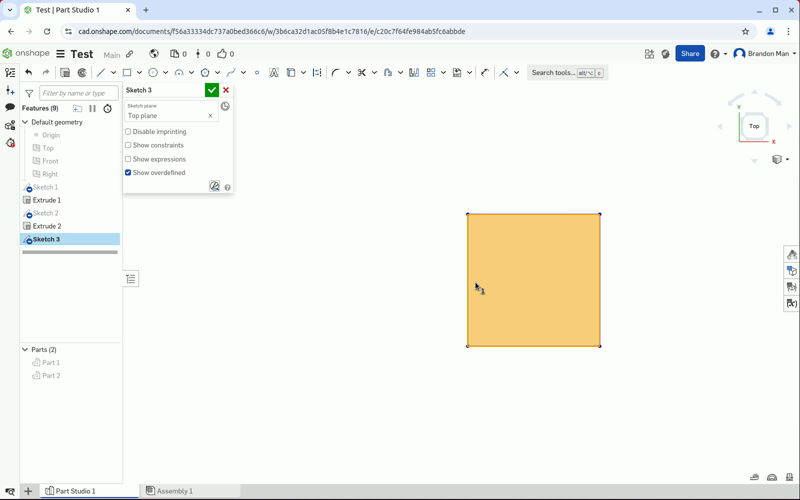
scroll(-6)
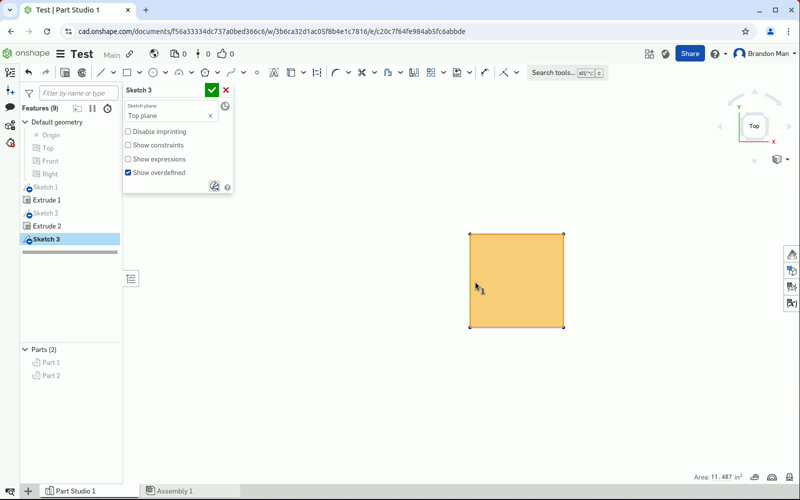
scroll(-6)
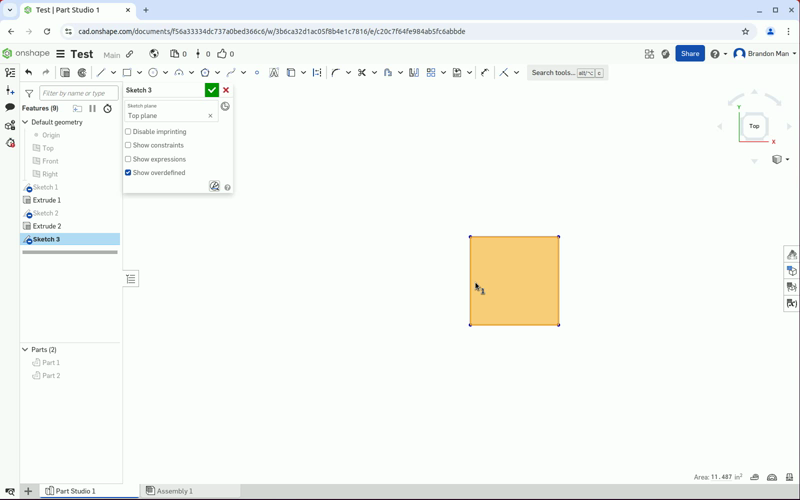
scroll(-6)
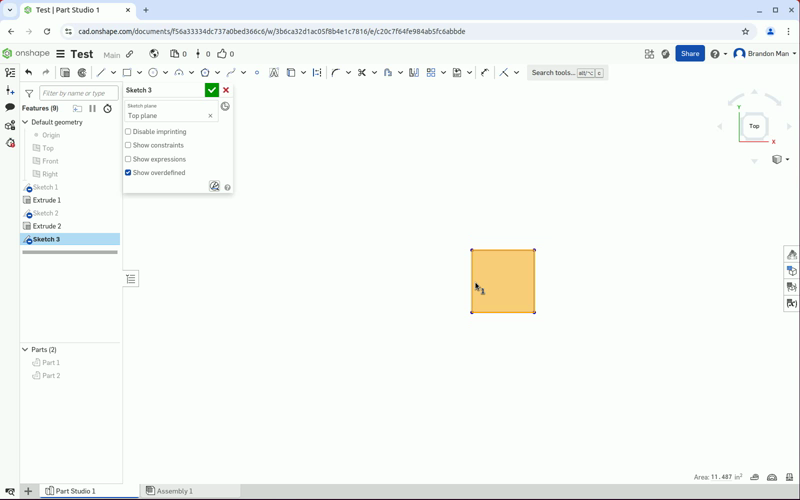
scroll(-6)
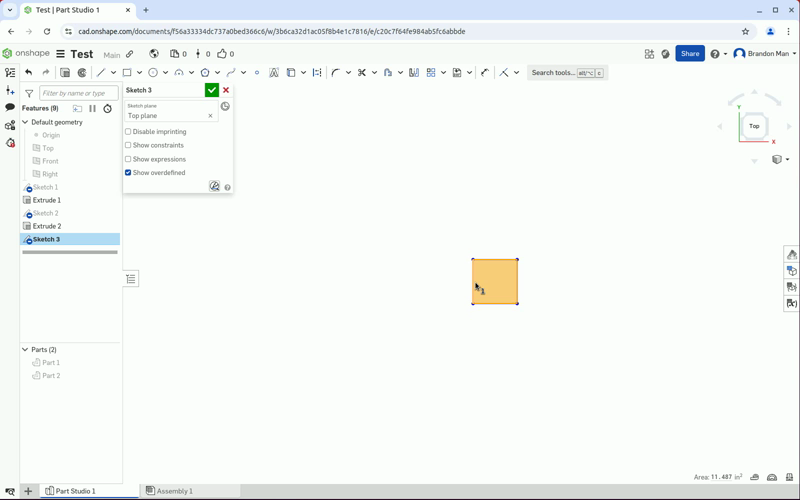
scroll(-6)
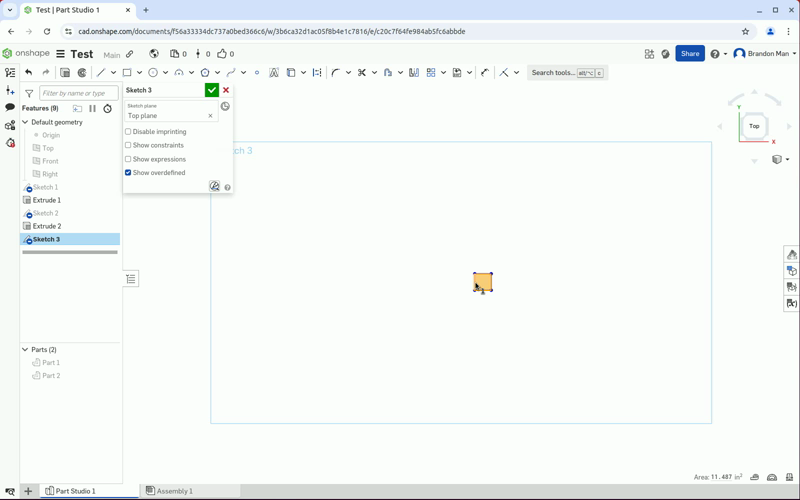
mouse_move(73, 352)
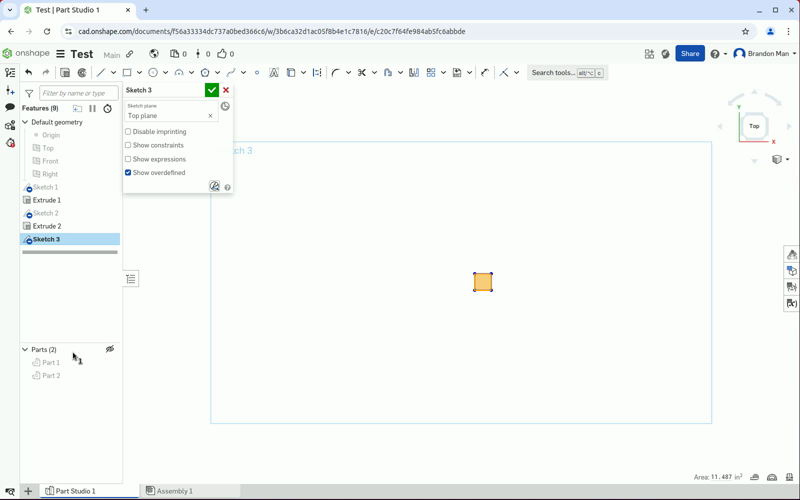
key(shift+y)
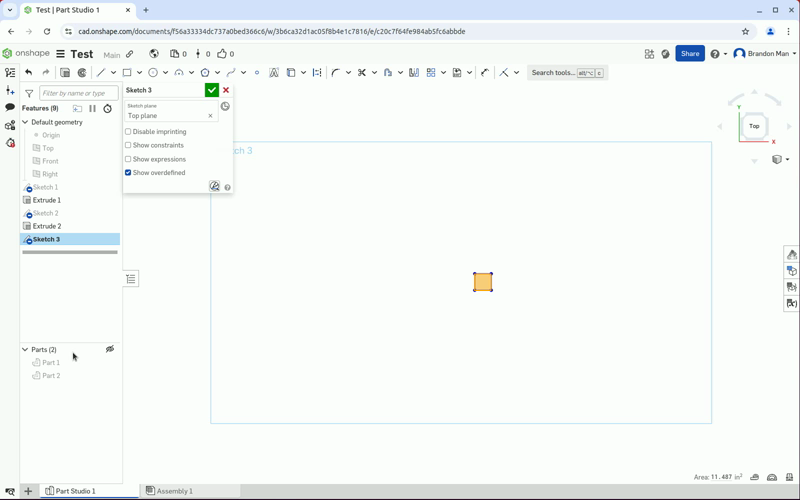
key(shift+e)
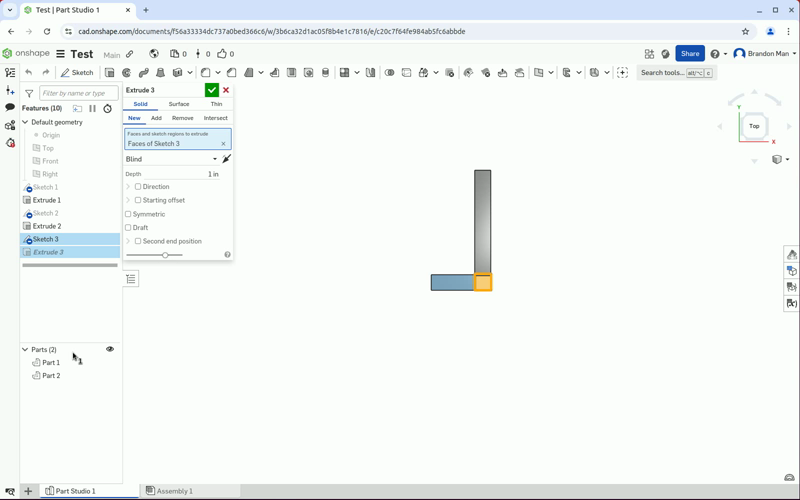
mouse_move(143, 106)
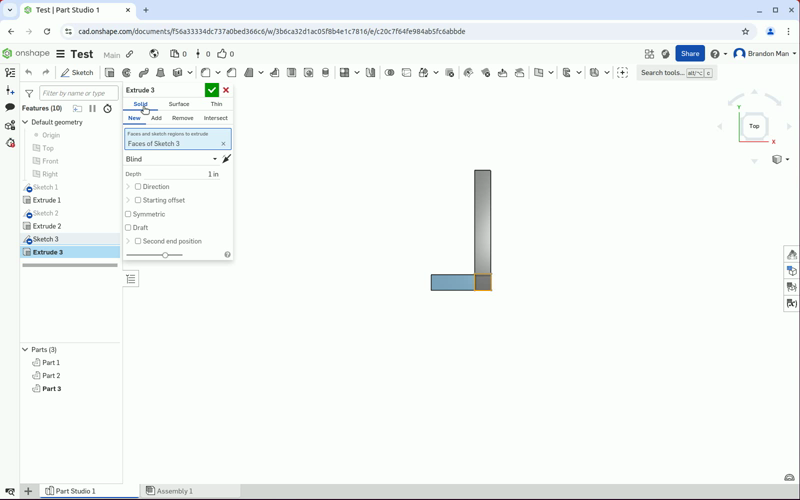
click(143, 106)
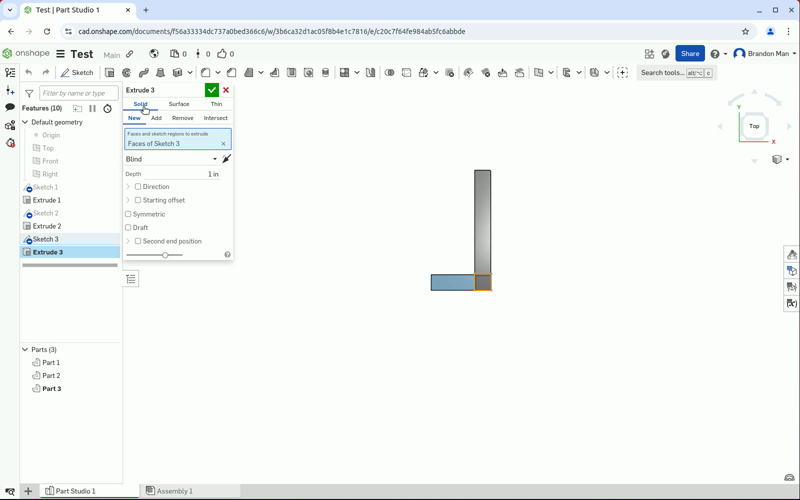
mouse_move(137, 120)
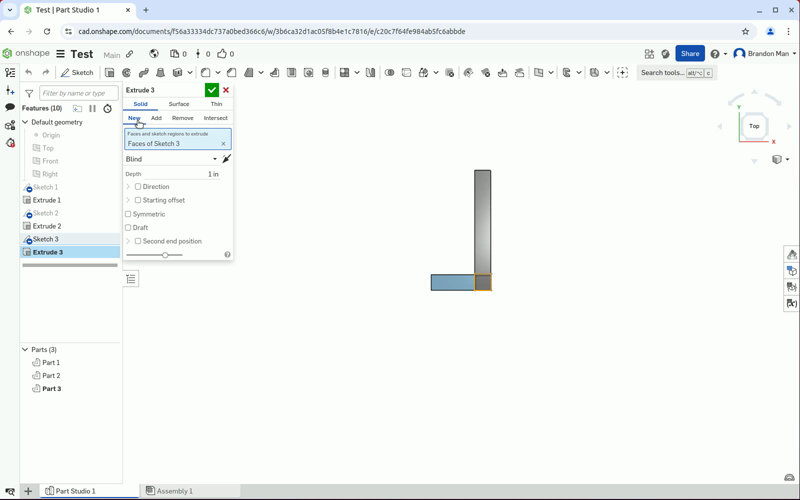
click(137, 120)
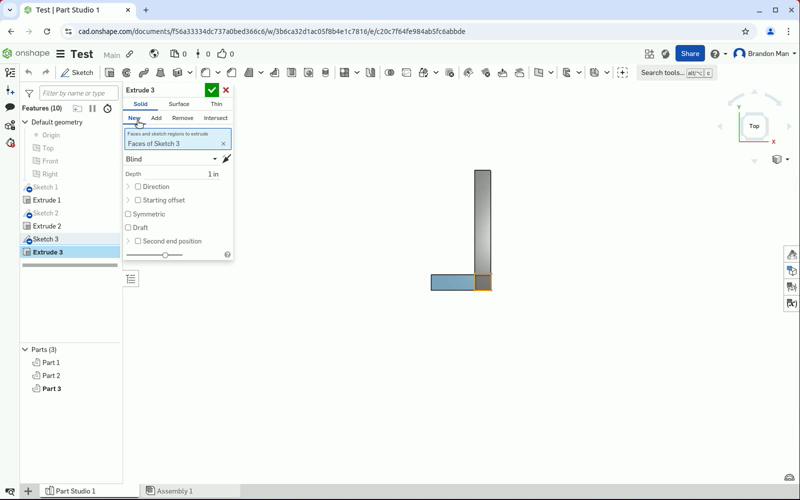
key(tab, 4)
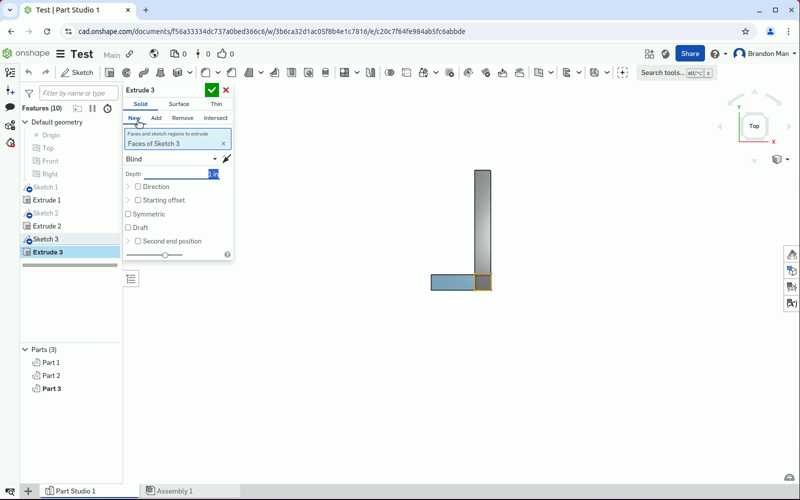
text(1.685)
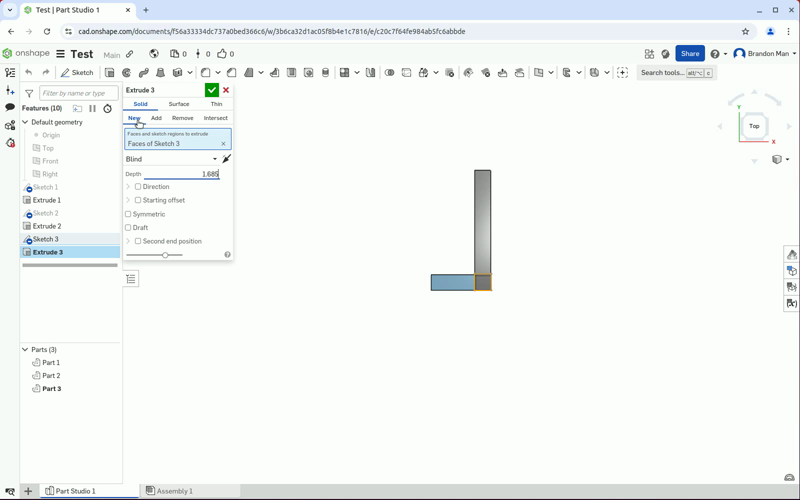
key(enter)
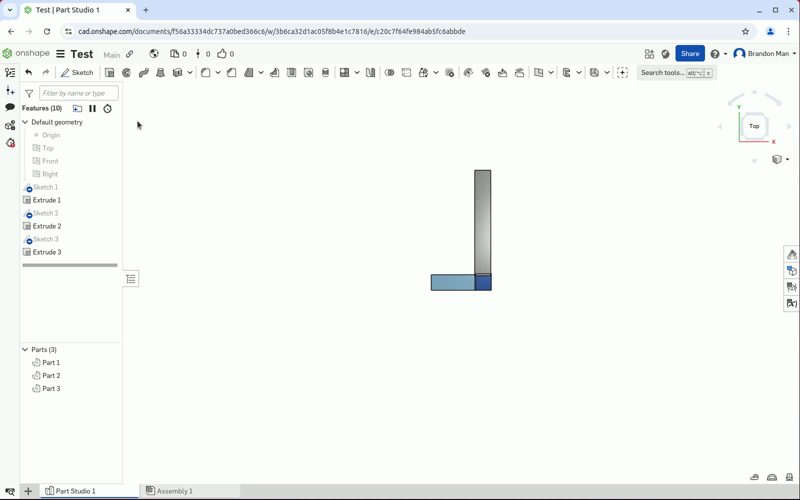
key(shift+h)
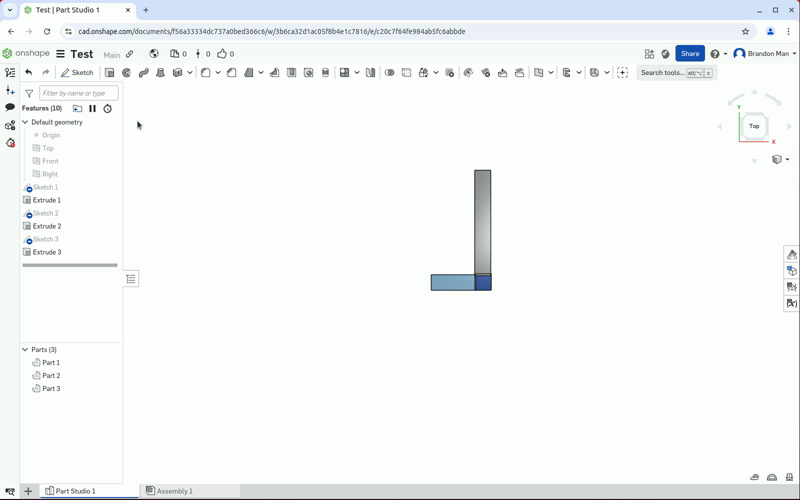
key(shift+h)
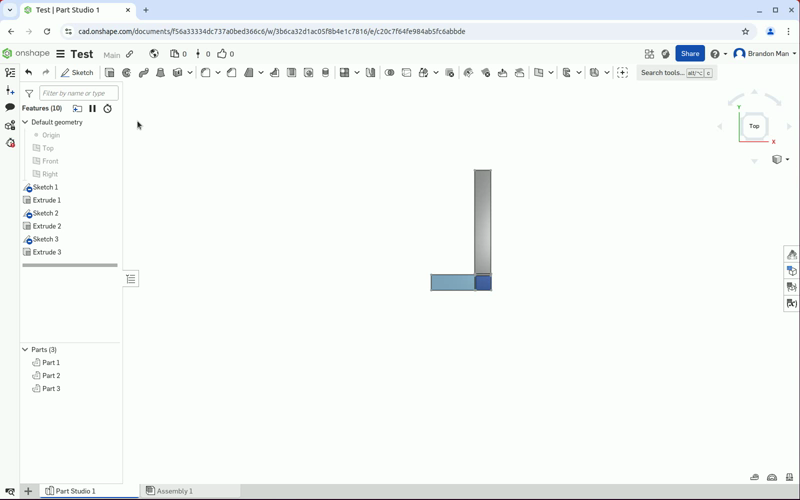
key(shift+7)
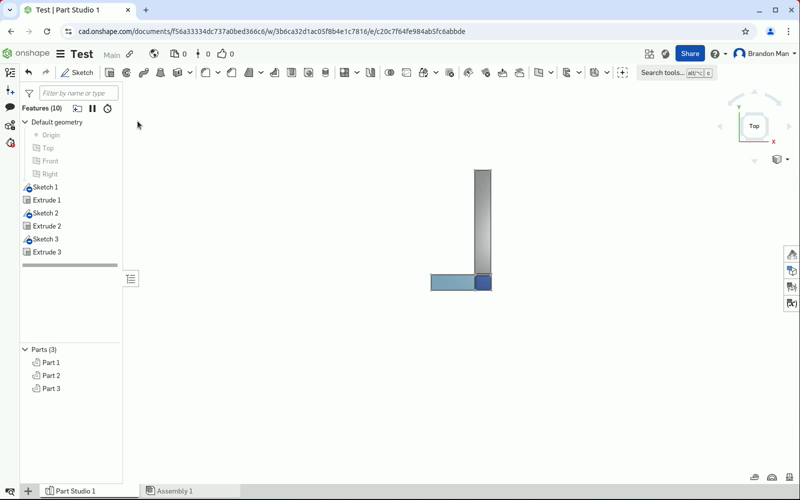
key(up, 3)
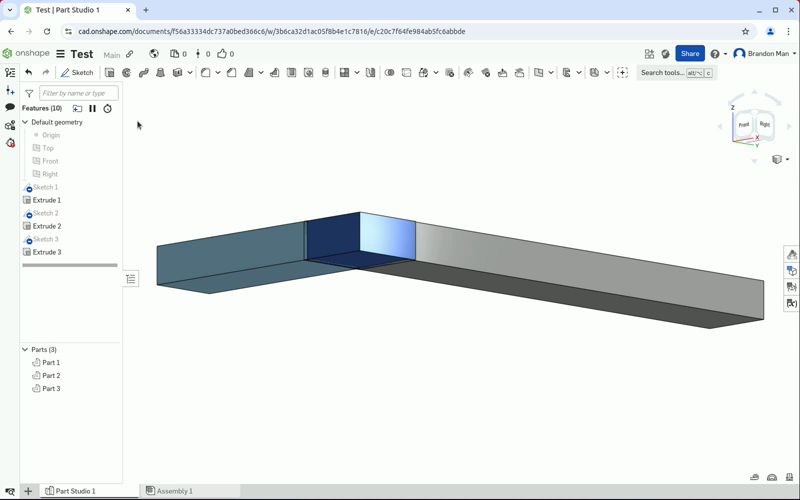
key(left, 3)
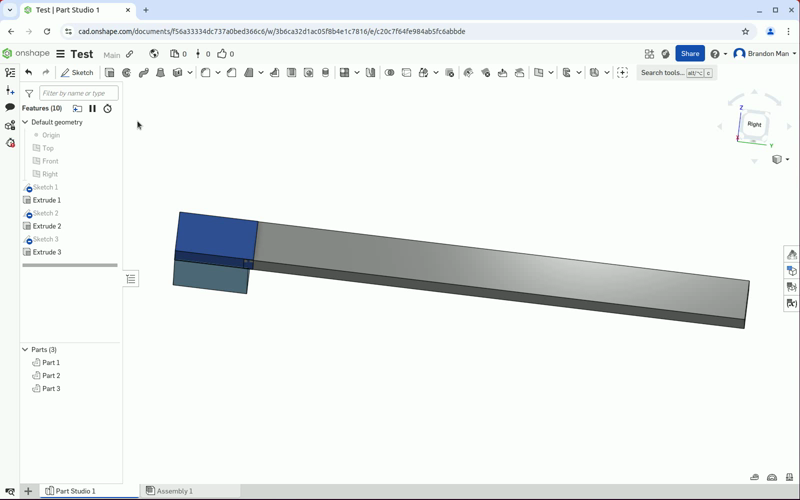
key(right, 3)
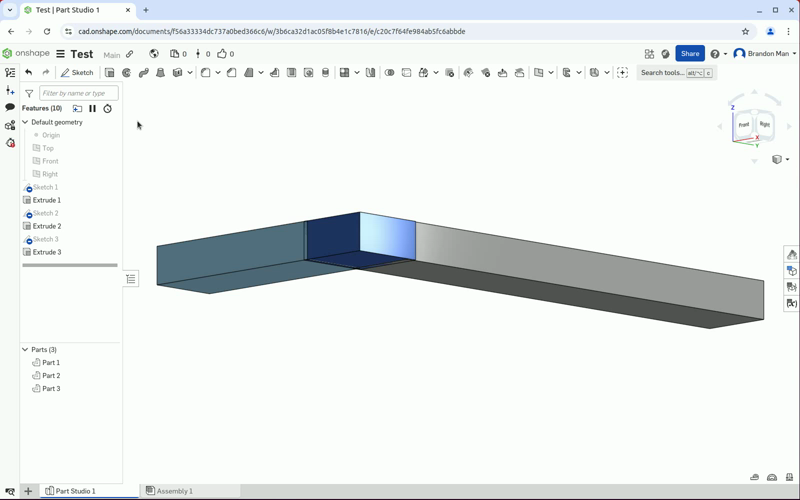
key(down, 3)
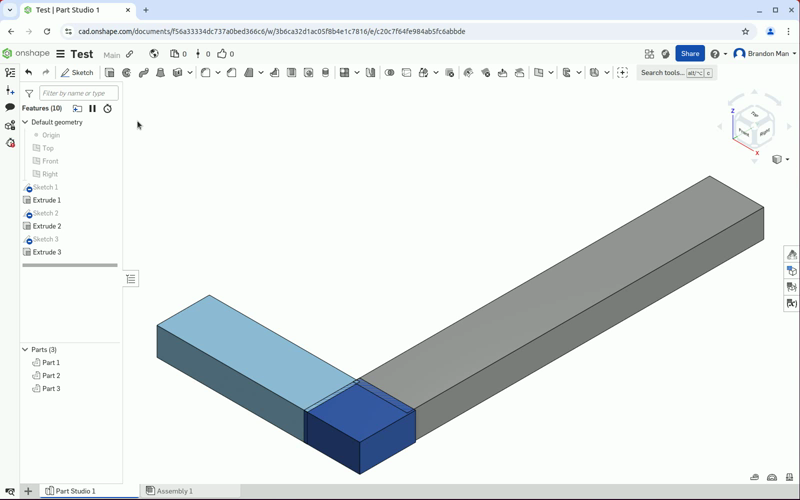
mouse_move(73, 189)
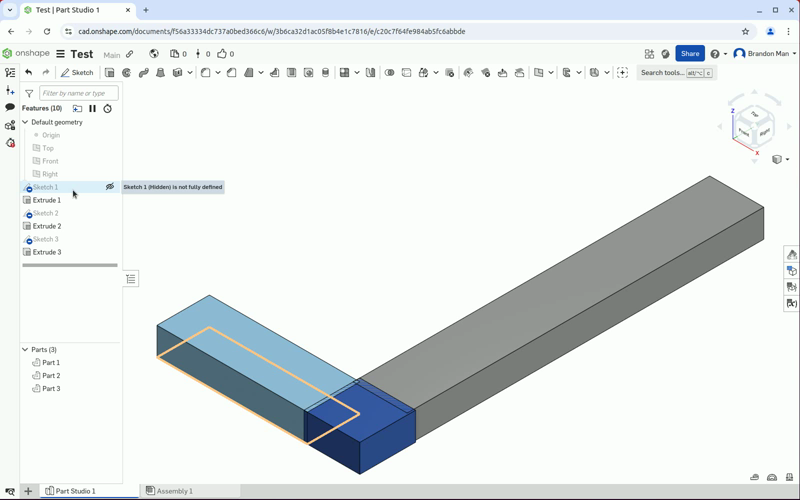
click(73, 189)